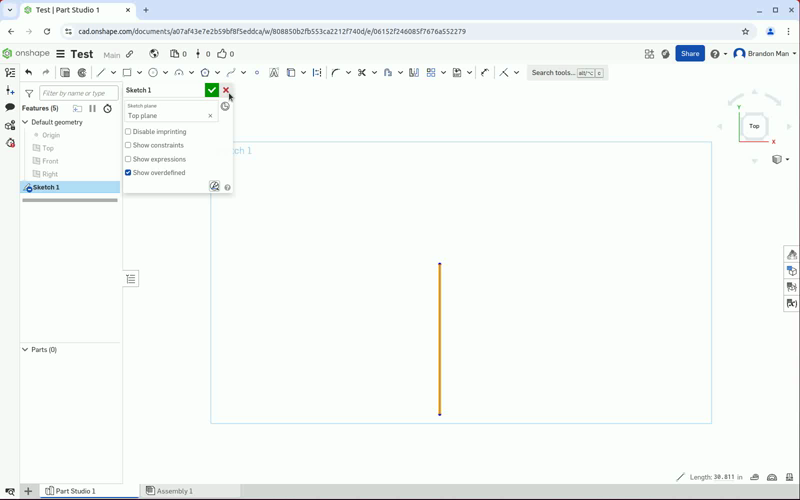
key(shift+h)
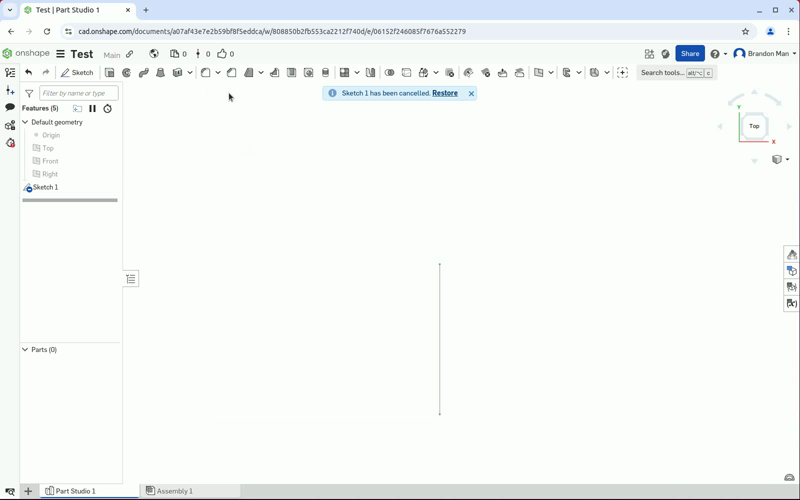
key(shift+s)
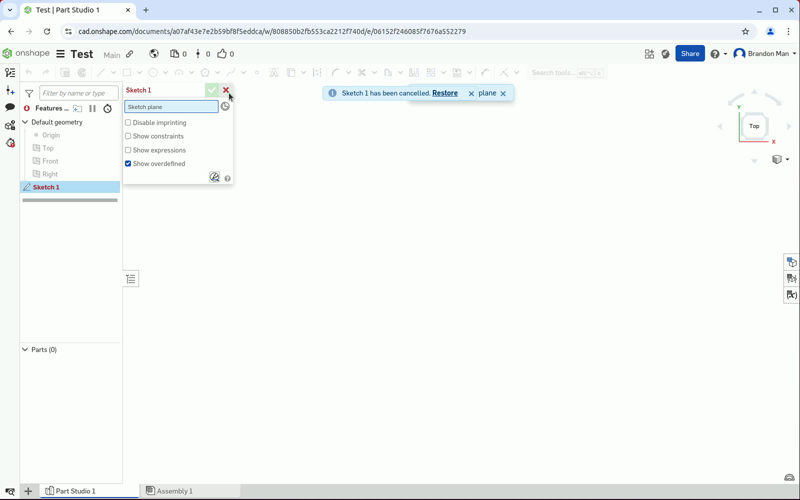
mouse_move(73, 150)
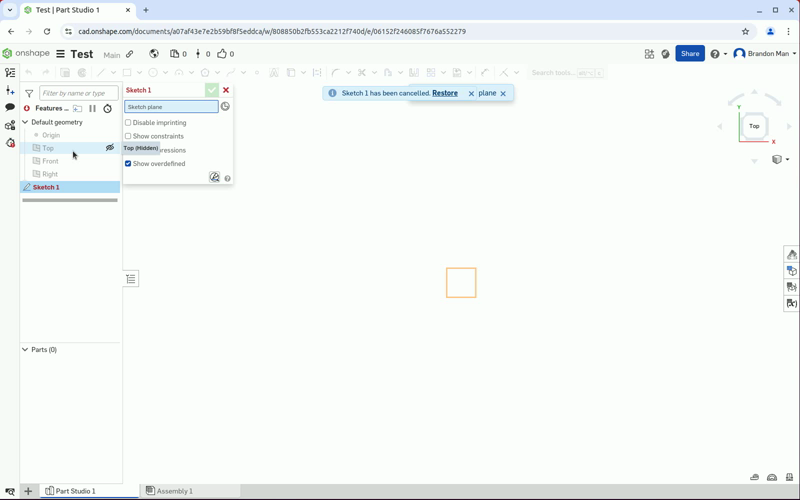
click(73, 150)
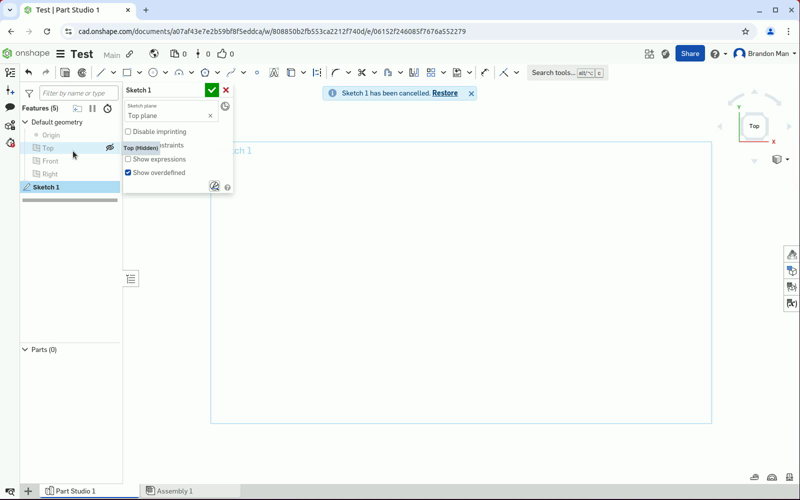
mouse_move(73, 352)
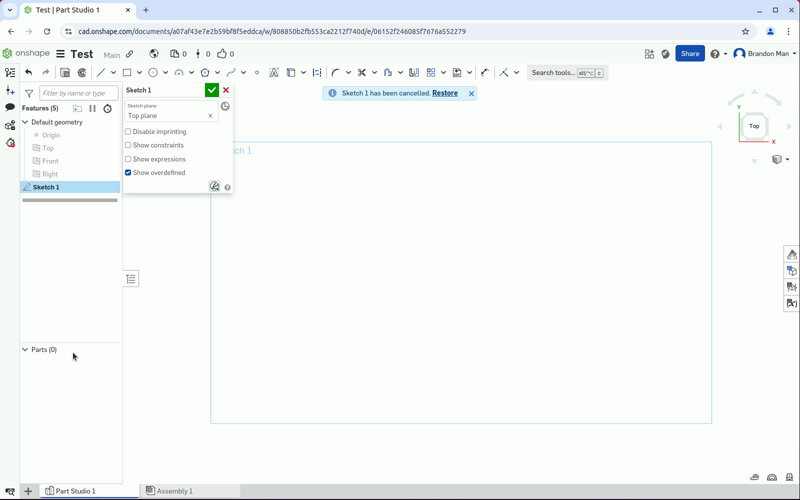
key(y)
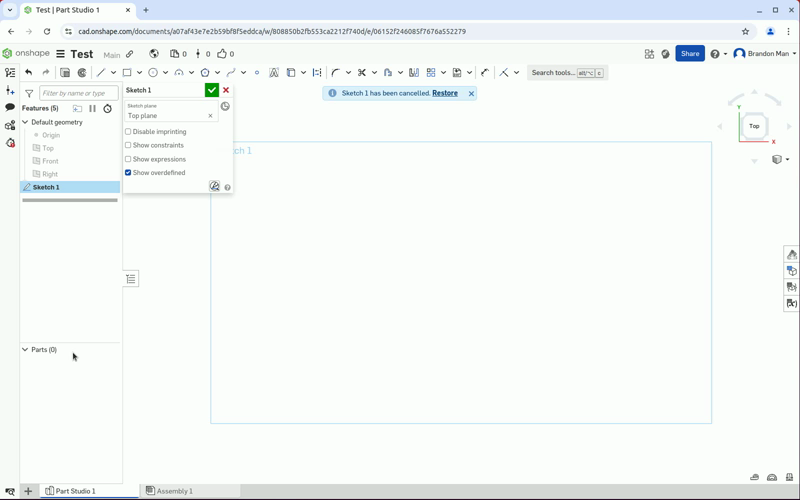
key(l)
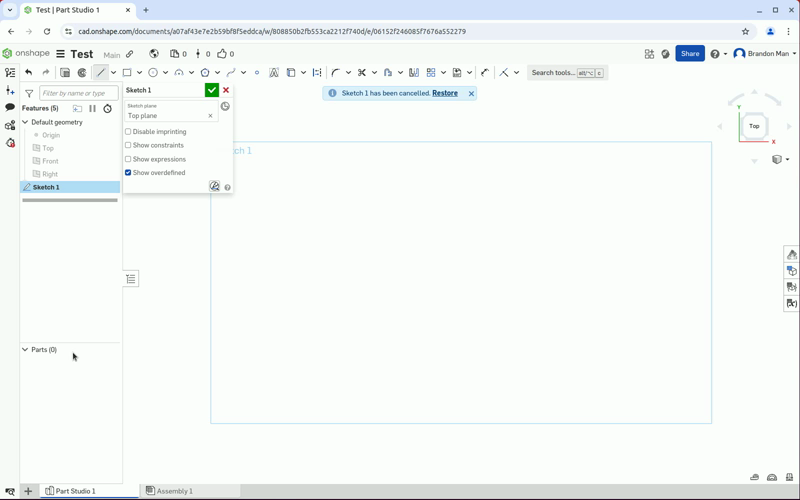
key_down(shift)
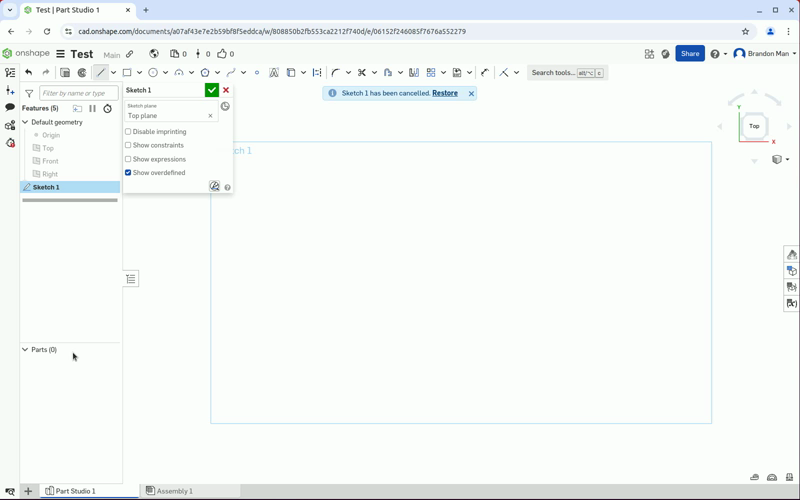
mouse_move(348, 314)
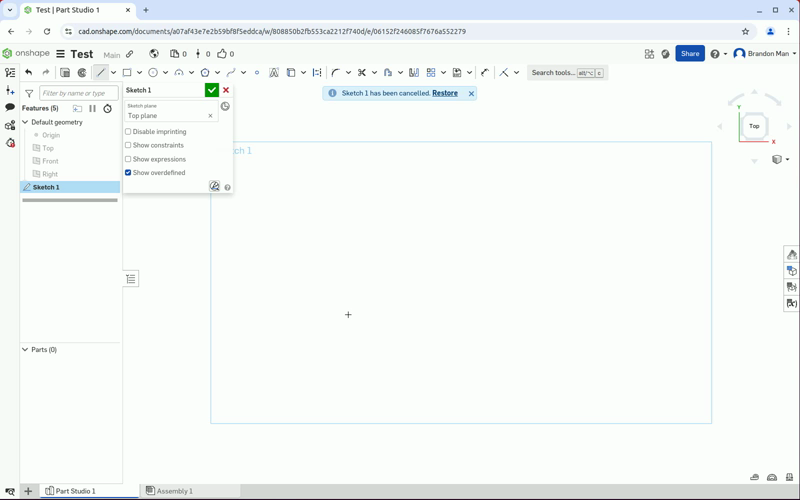
click(348, 314)
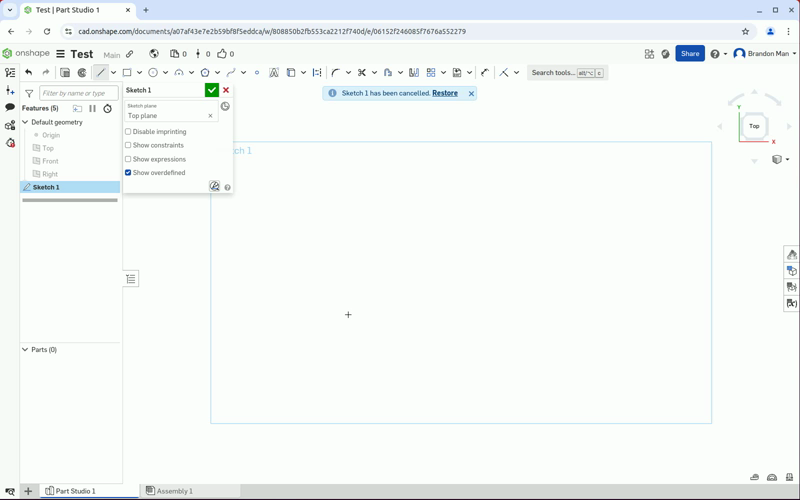
key_up(shift)
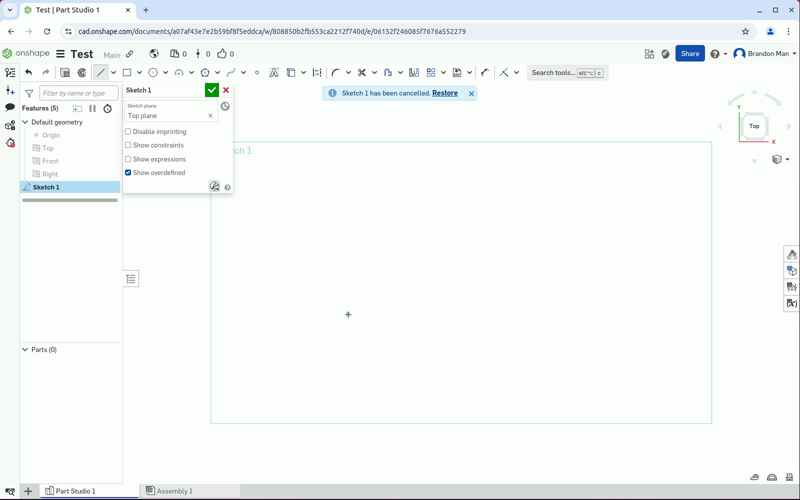
key_down(shift)
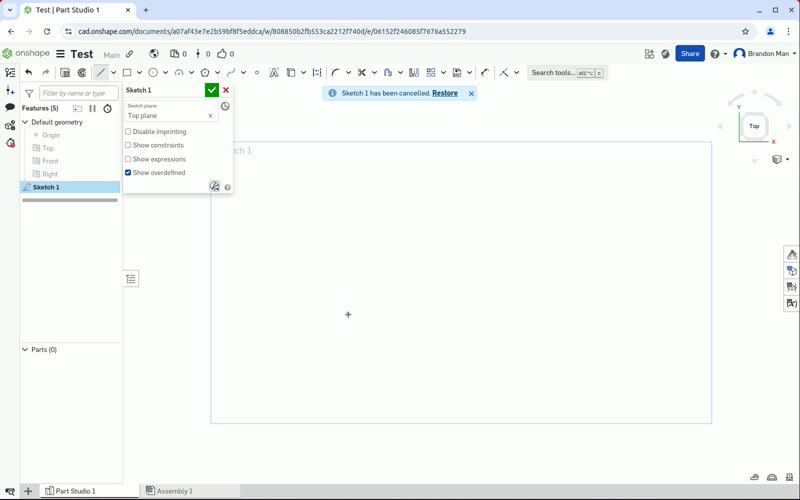
mouse_move(572, 314)
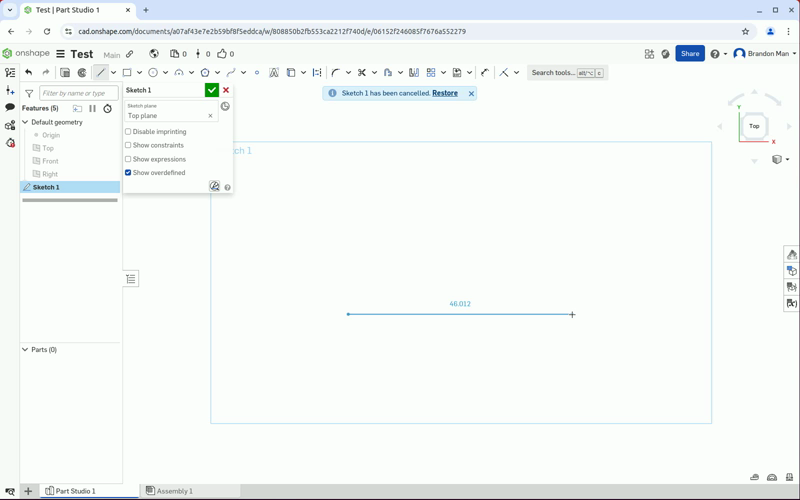
click(572, 314)
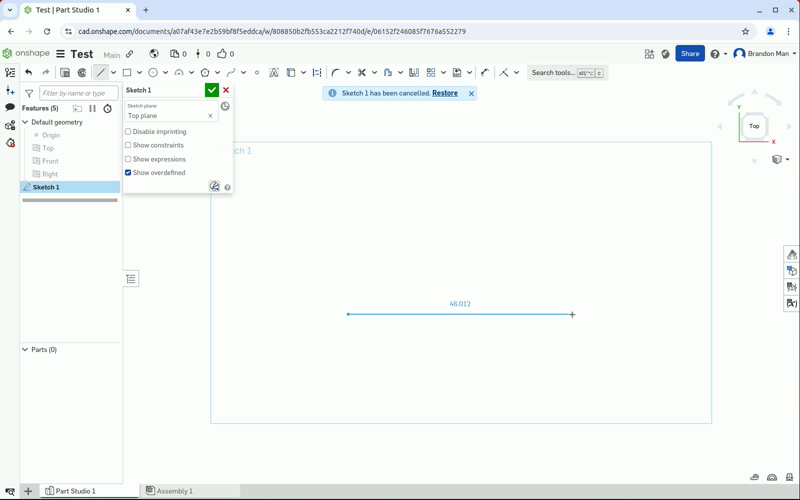
key_up(shift)
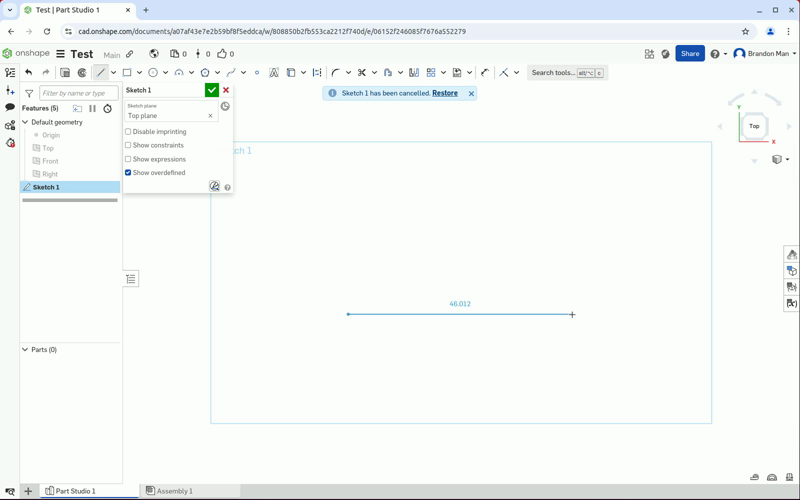
key_down(shift)
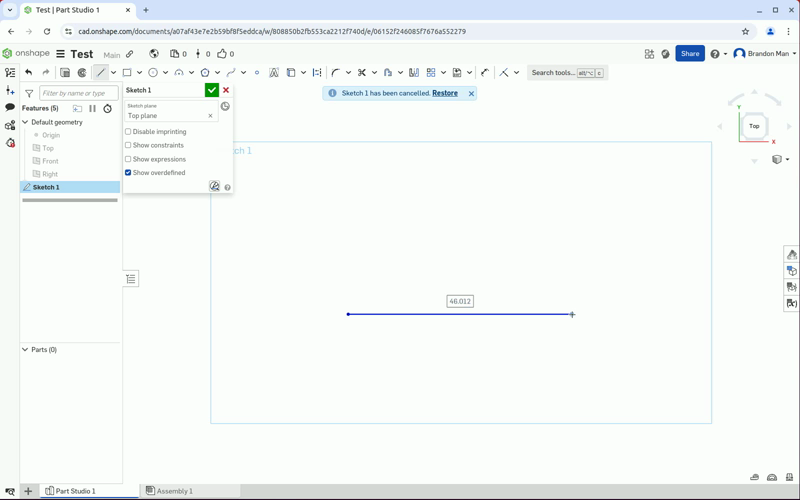
mouse_move(572, 253)
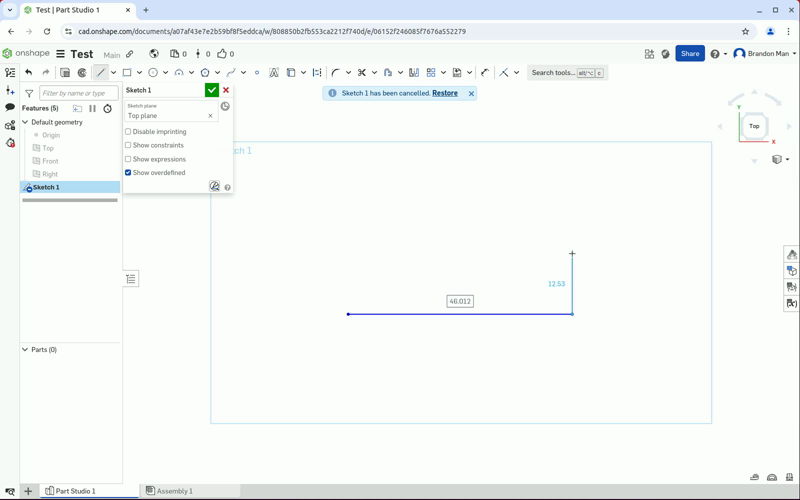
click(572, 253)
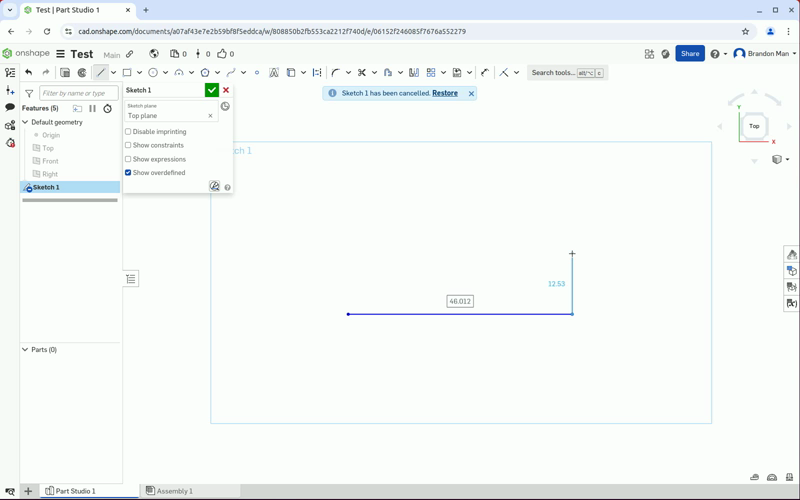
key_up(shift)
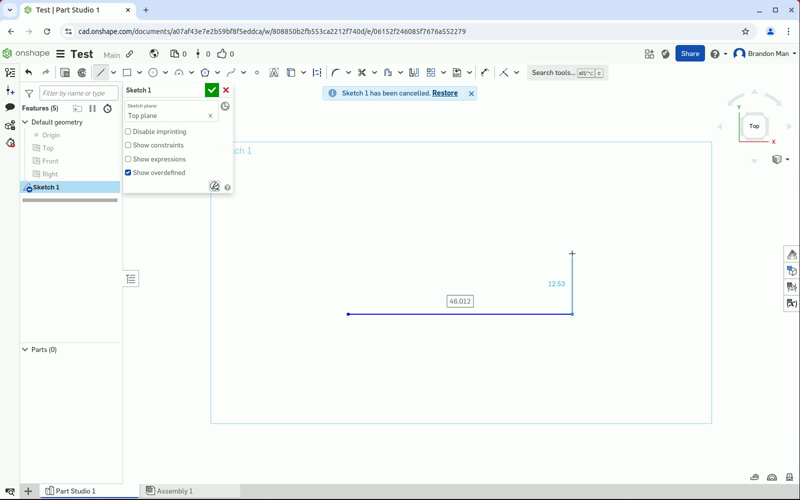
key_down(shift)
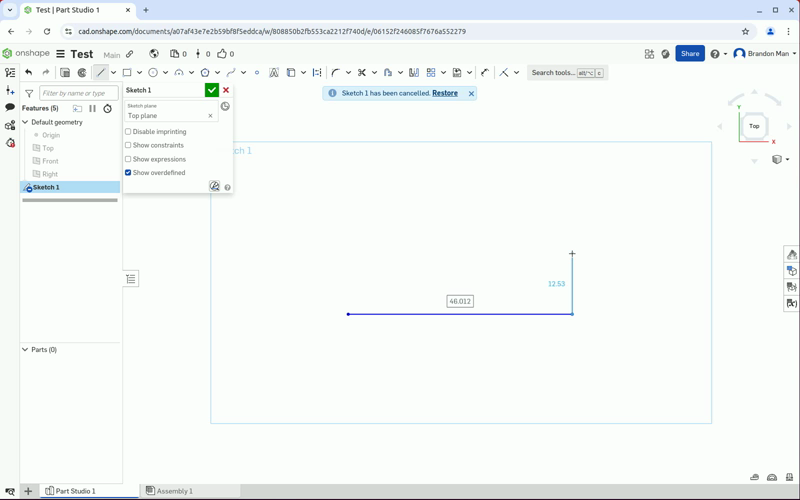
mouse_move(348, 253)
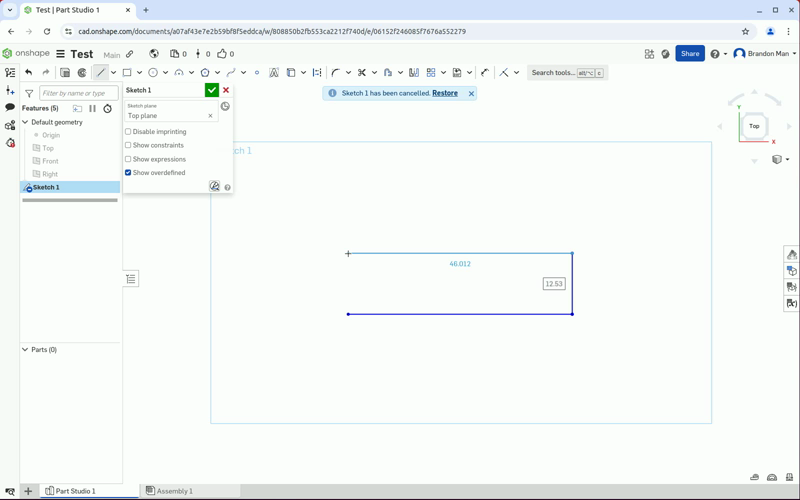
click(348, 253)
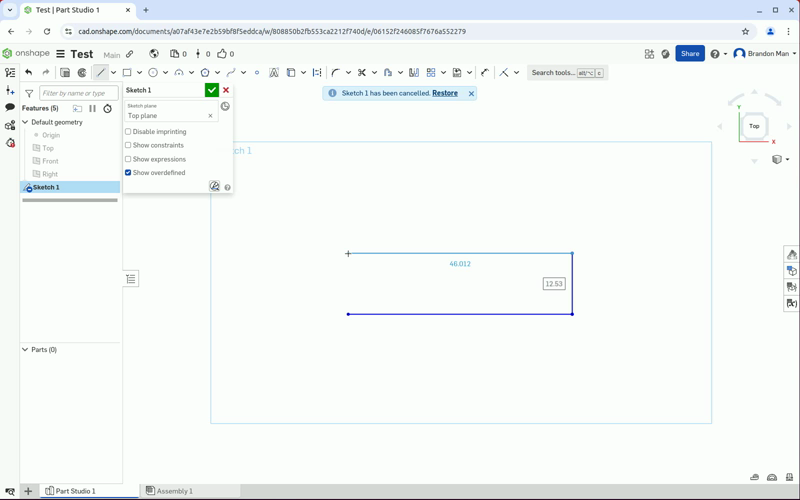
key_up(shift)
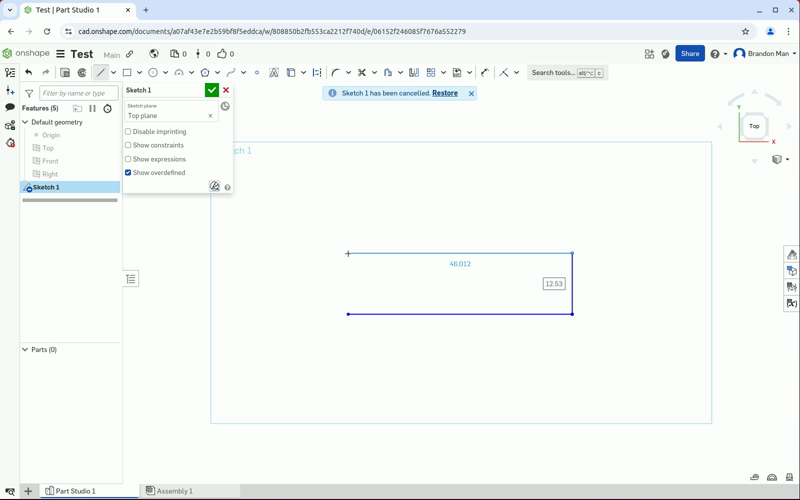
key_down(shift)
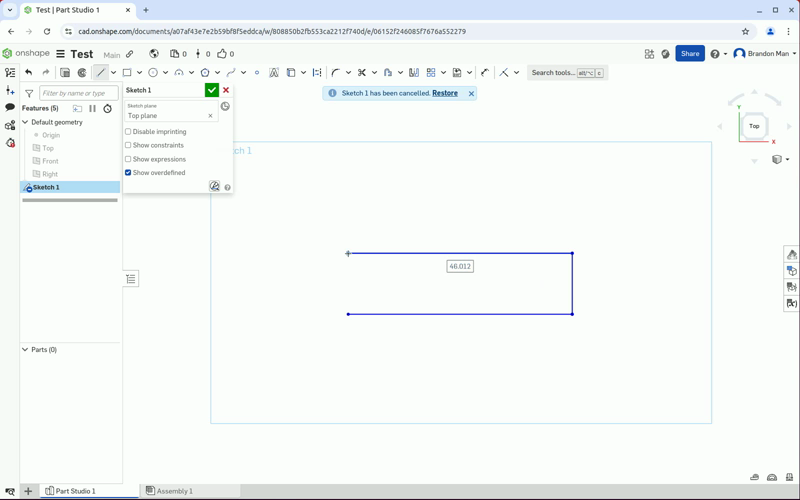
mouse_move(348, 314)
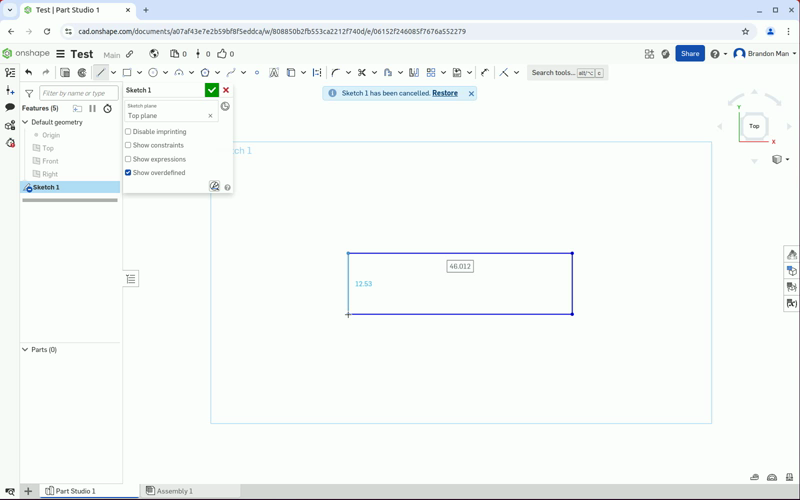
key_up(shift)
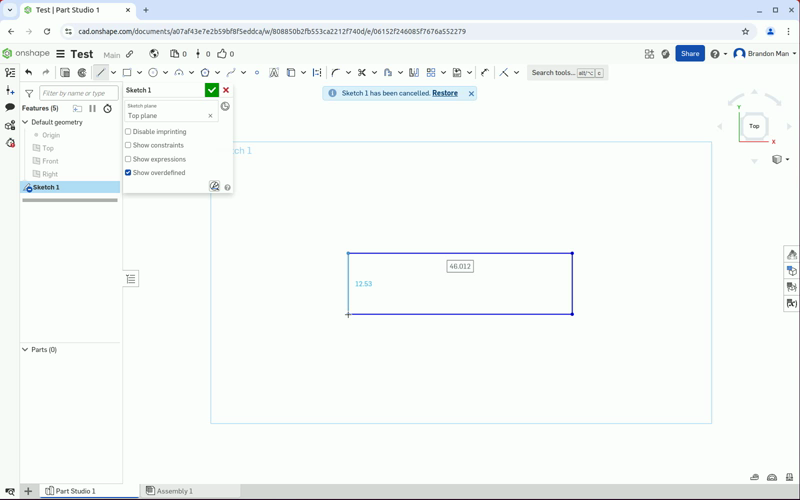
click(348, 314)
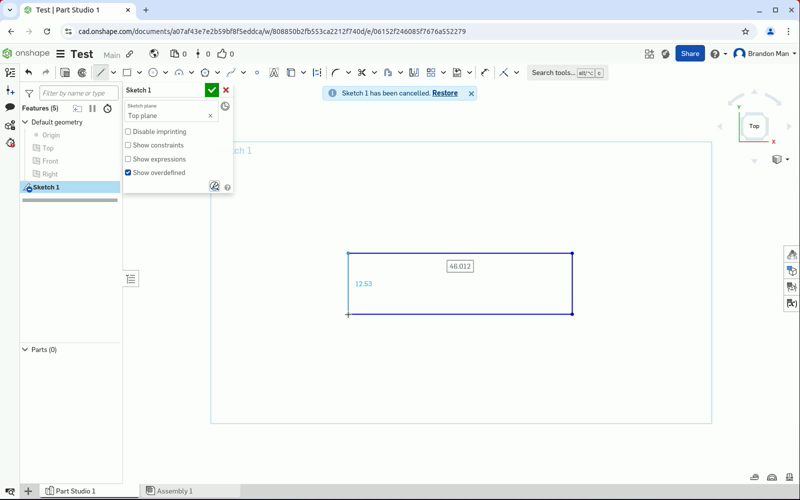
key(esc)
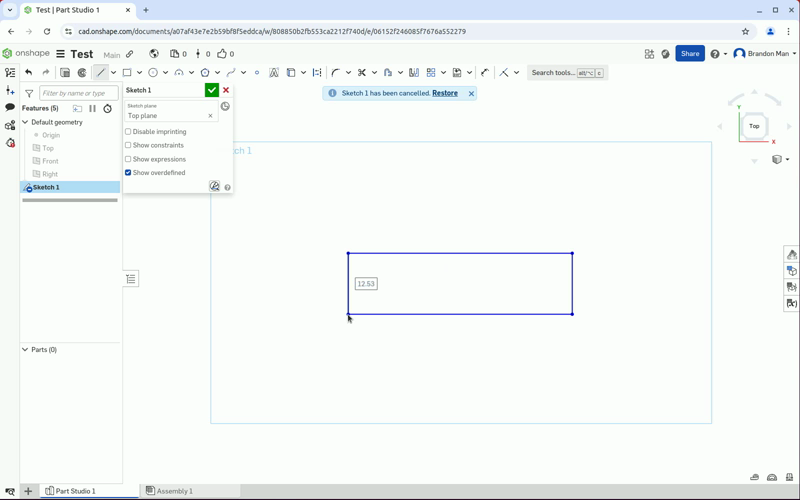
mouse_move(540, 272)
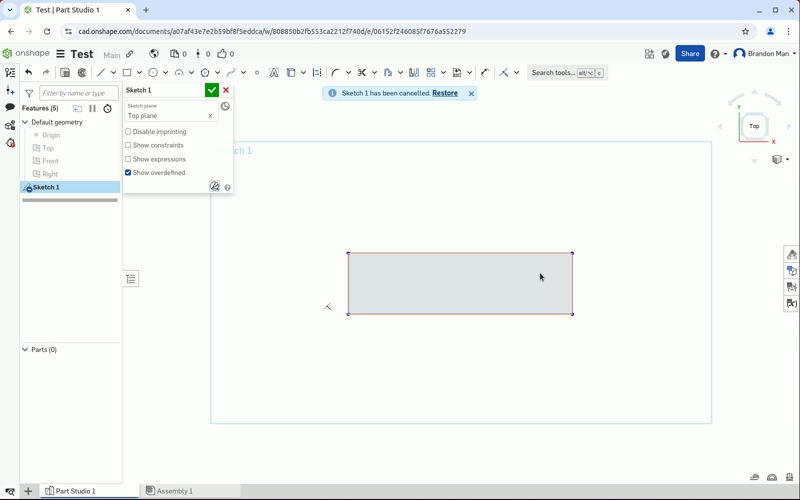
click(540, 272)
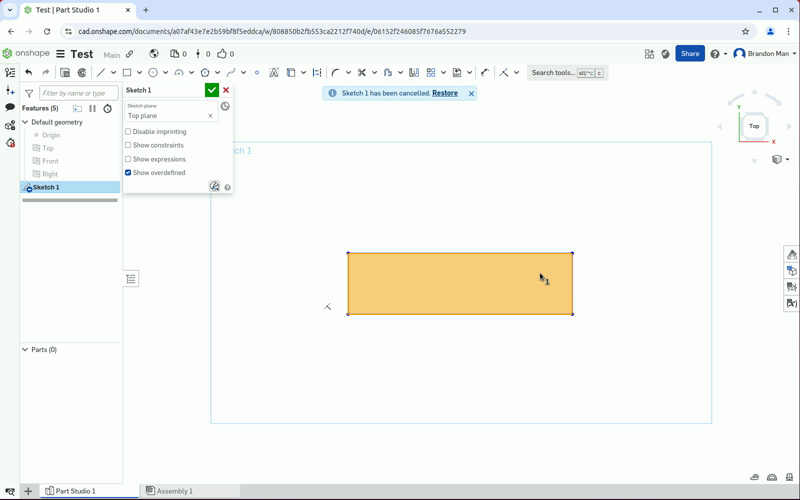
mouse_move(73, 352)
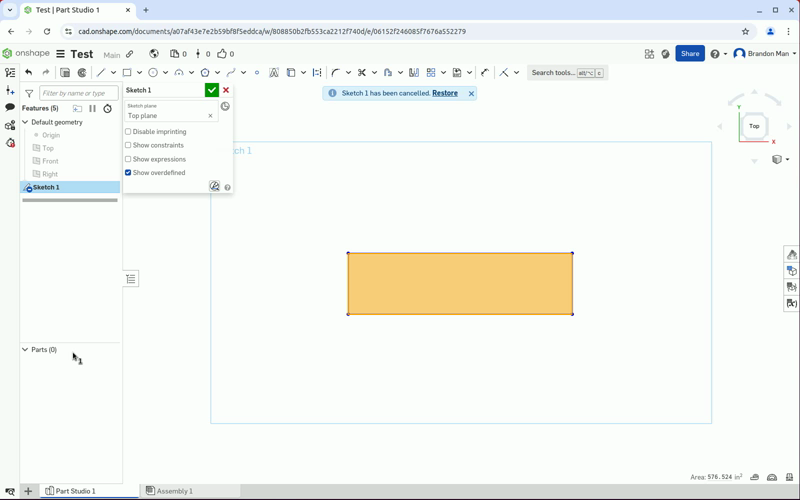
key(shift+y)
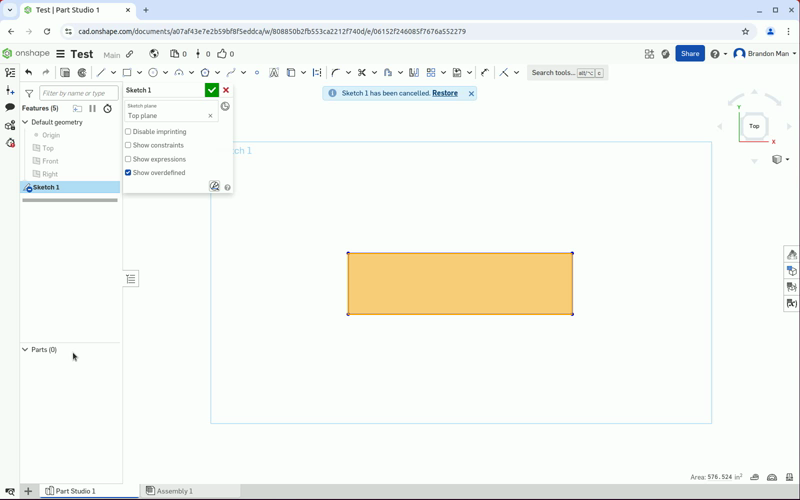
key(shift+e)
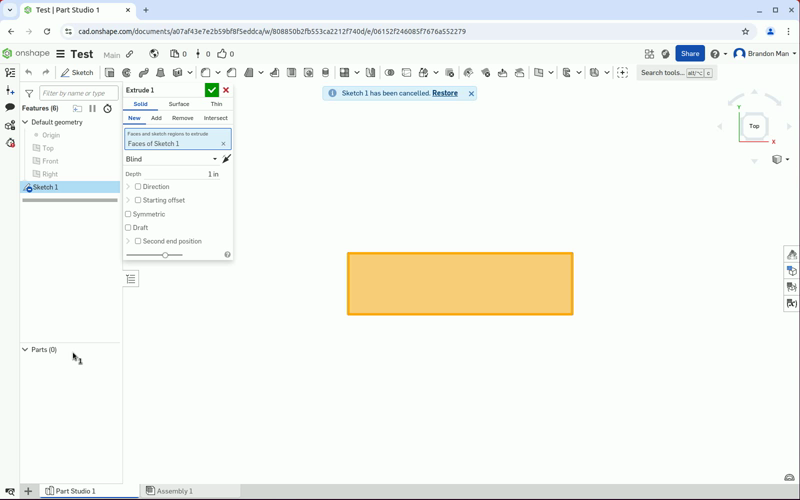
mouse_move(143, 106)
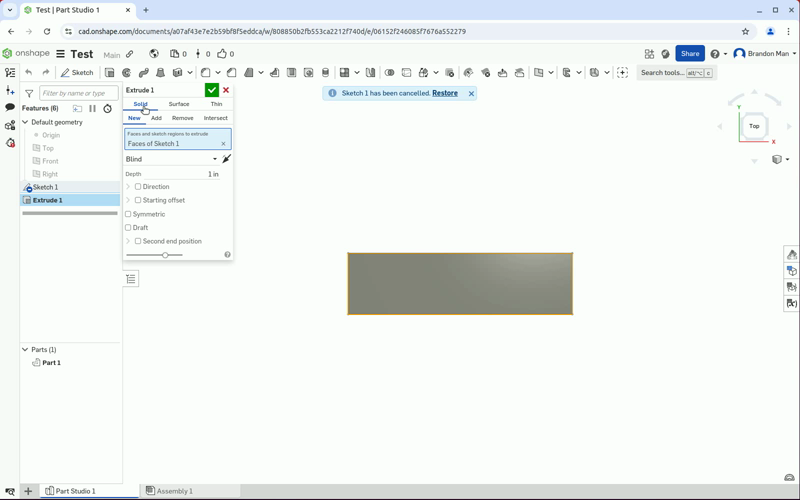
click(143, 106)
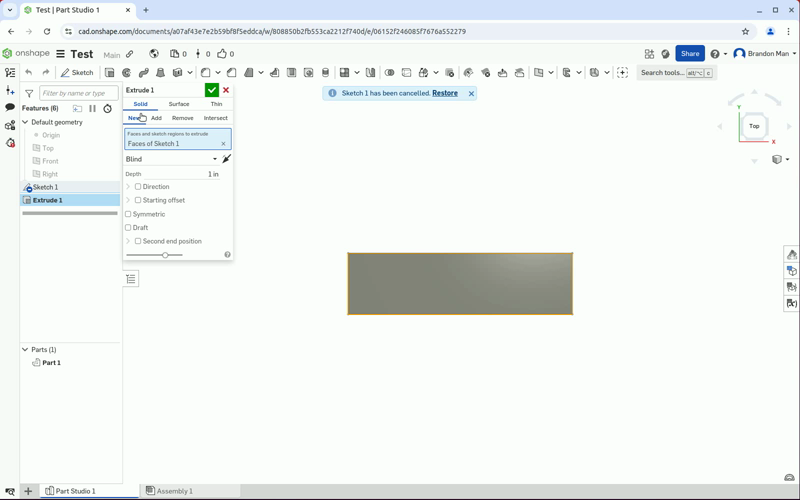
mouse_move(137, 120)
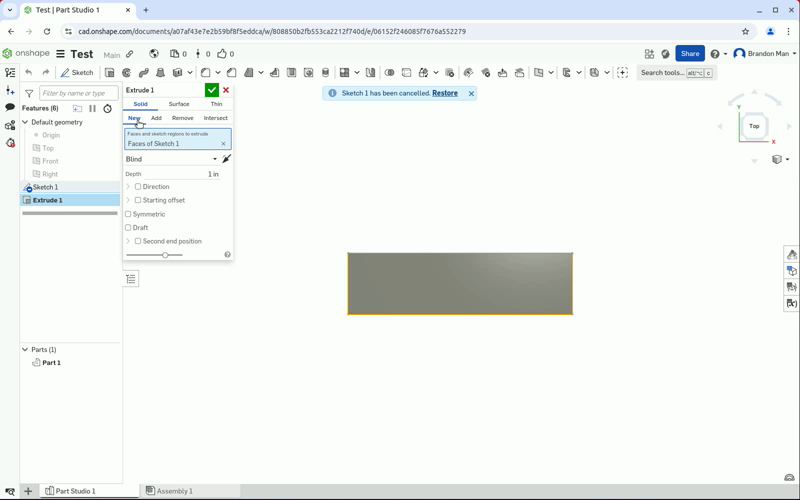
click(137, 120)
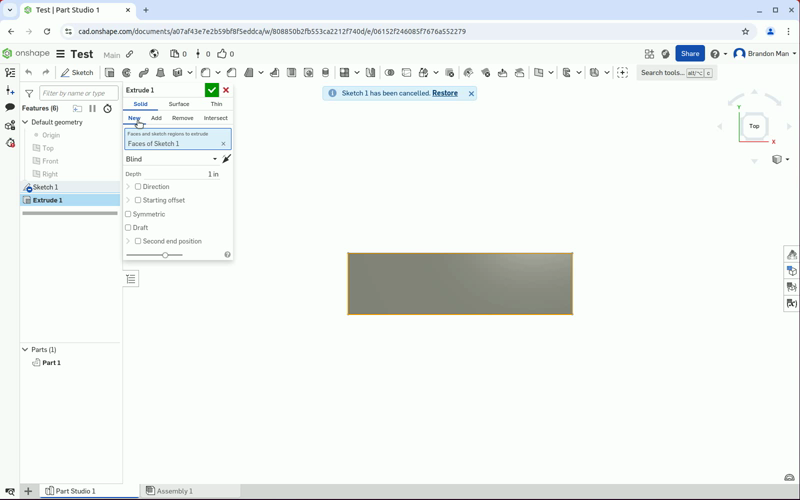
key(tab, 4)
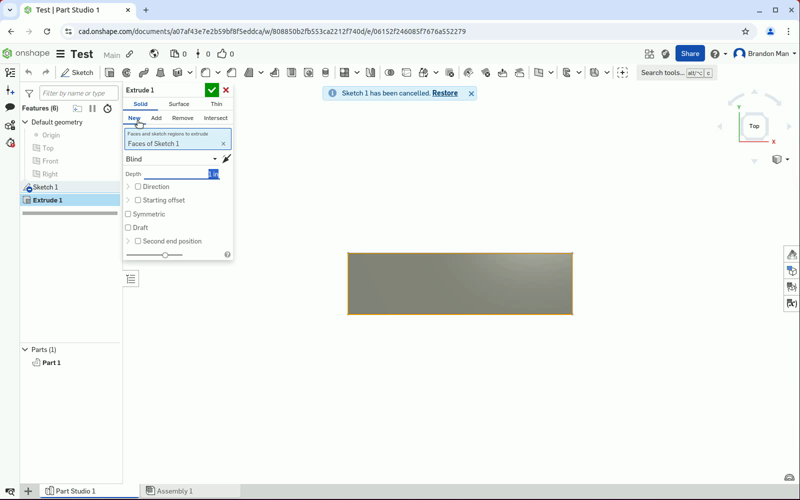
text(3.129)
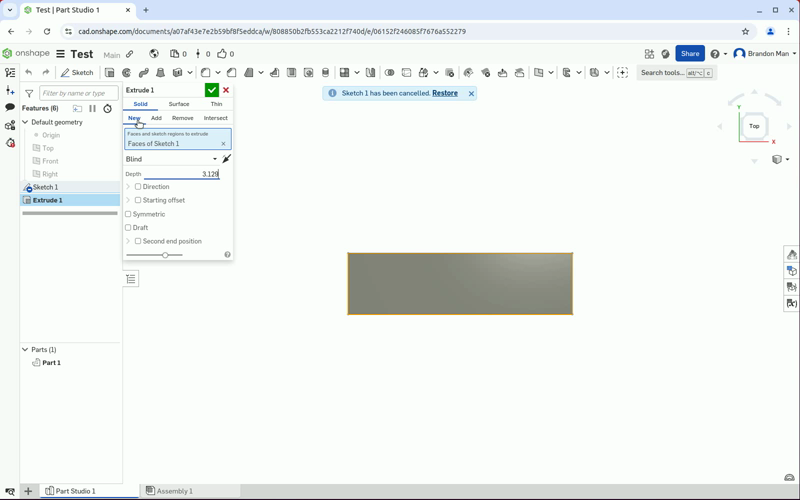
key(enter)
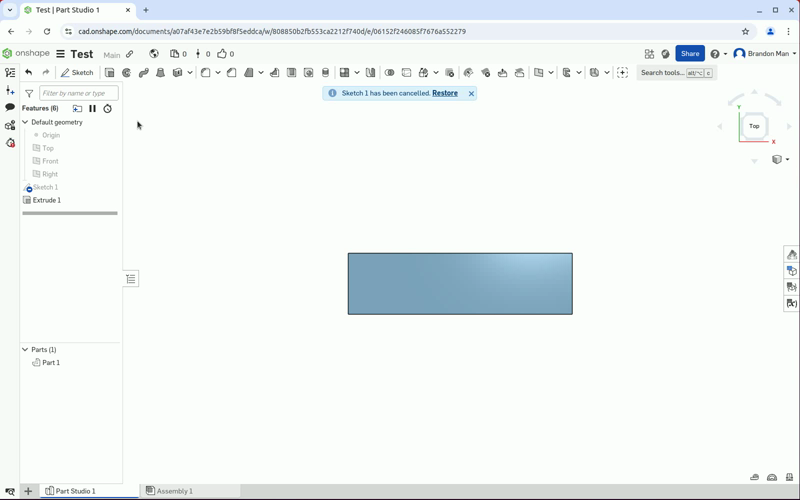
key(shift+h)
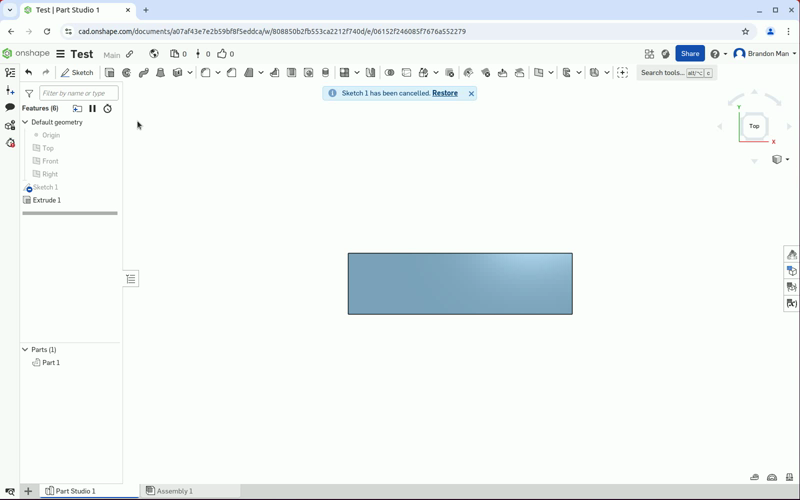
key(shift+h)
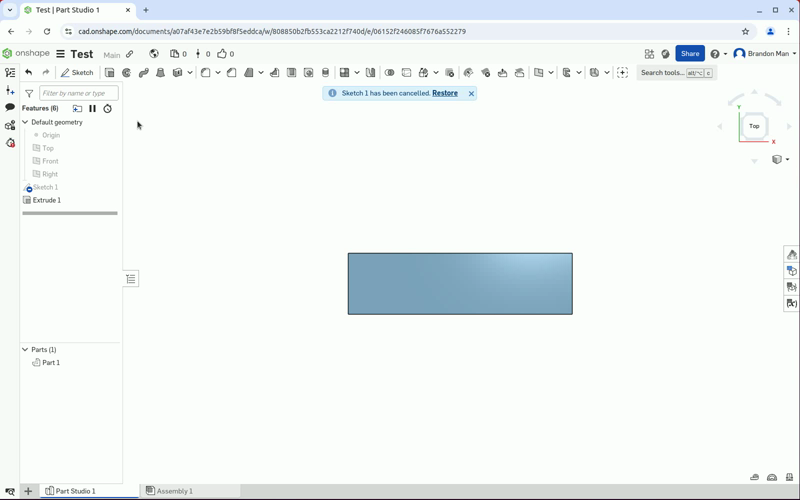
mouse_move(73, 189)
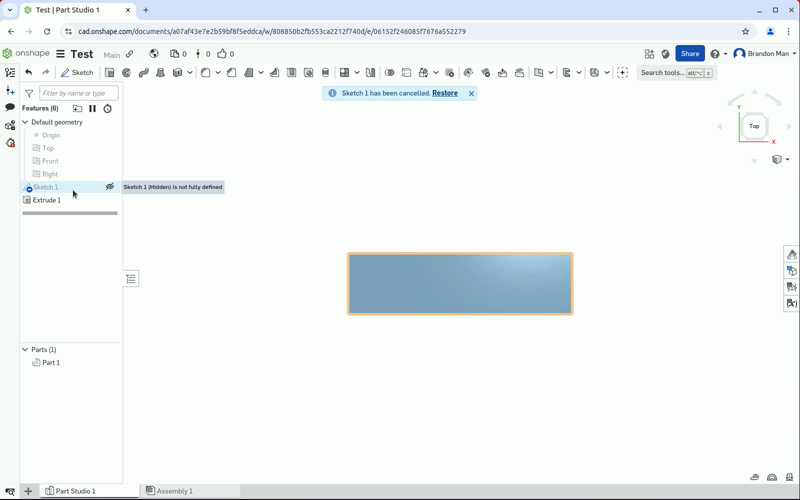
click(73, 189)
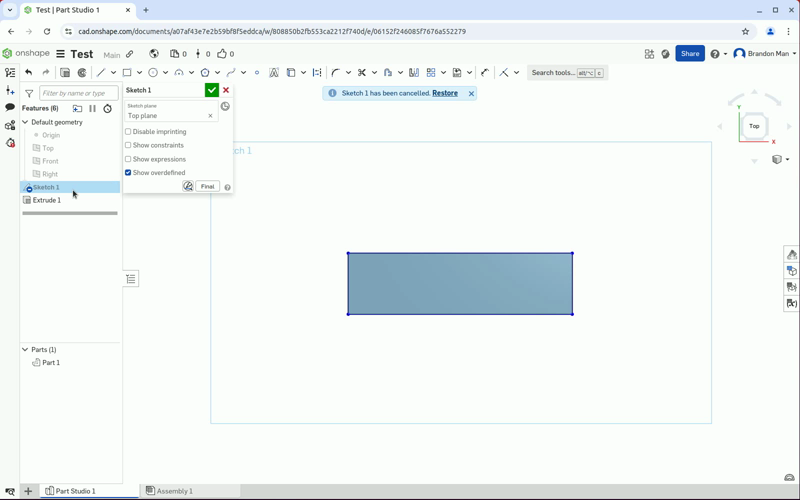
mouse_move(229, 92)
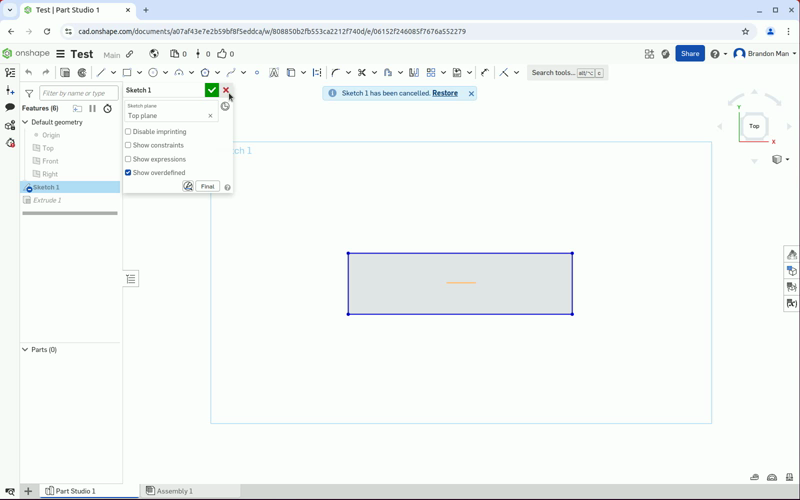
click(229, 92)
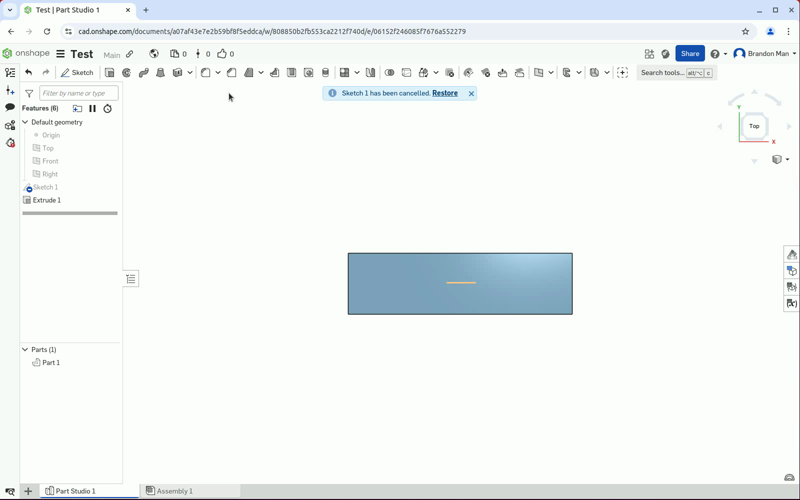
mouse_move(541, 75)
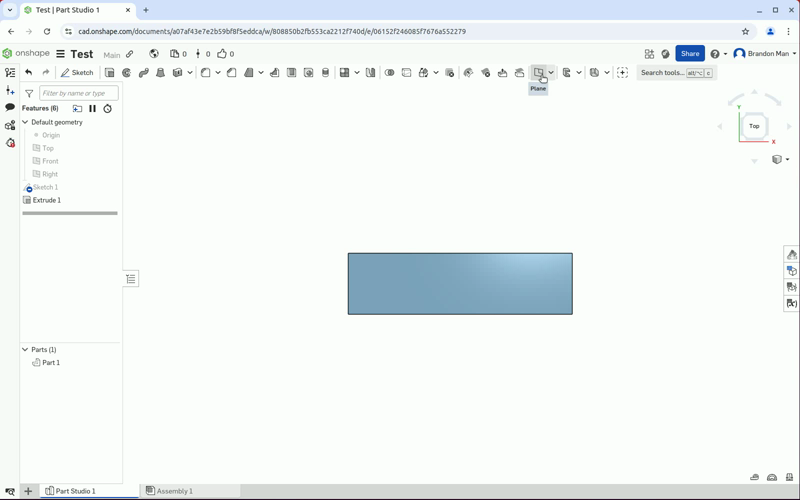
click(541, 75)
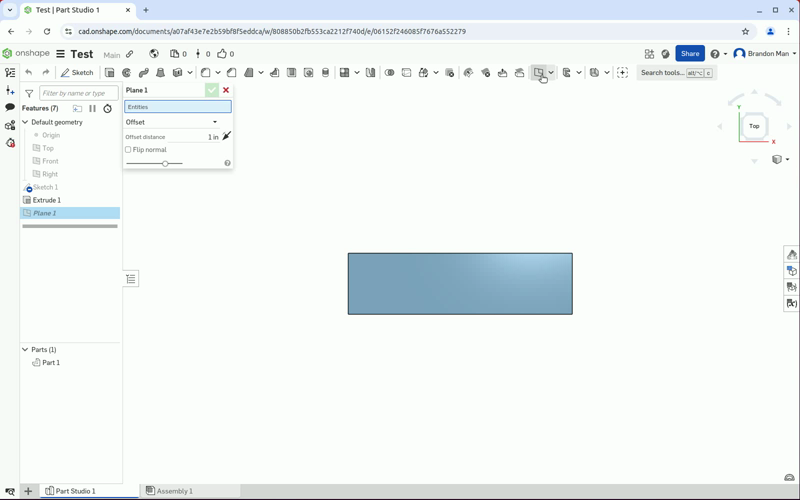
mouse_move(73, 150)
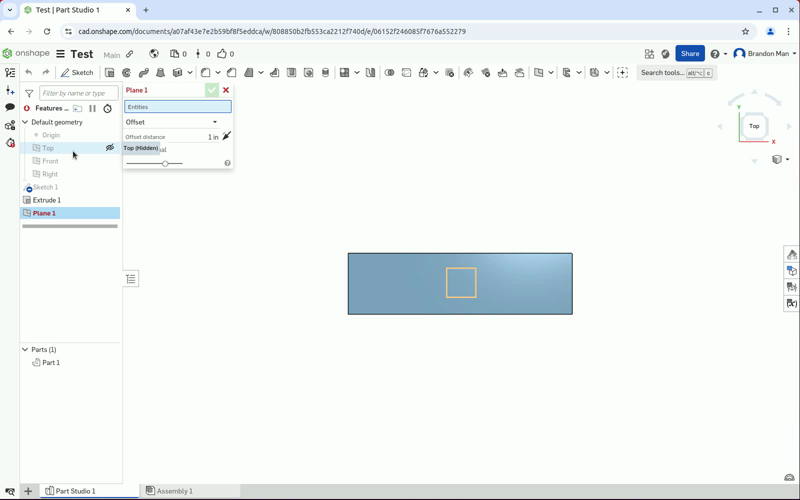
click(73, 150)
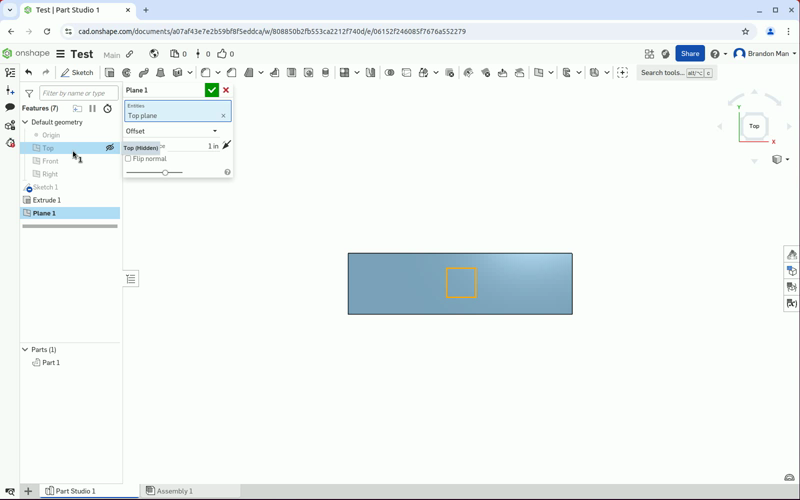
key(tab, 2)
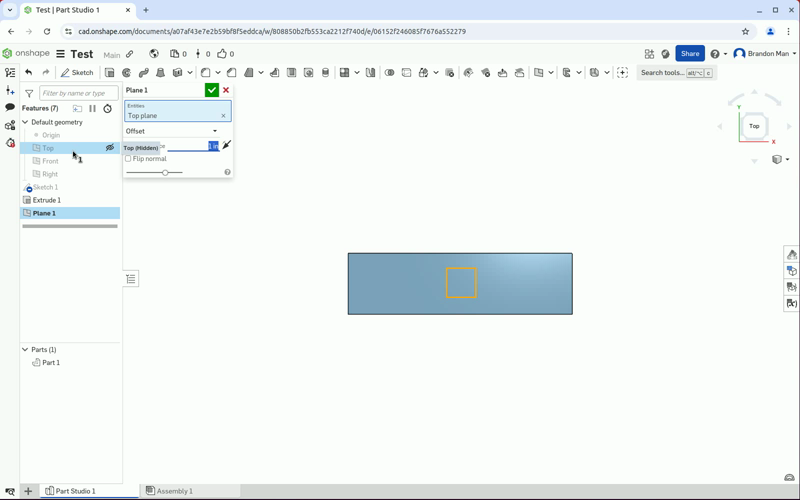
text(3.143)
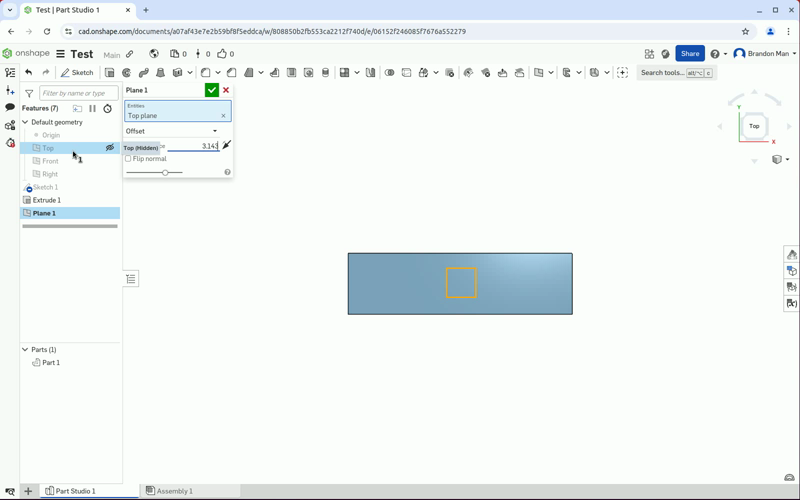
key(enter, 2)
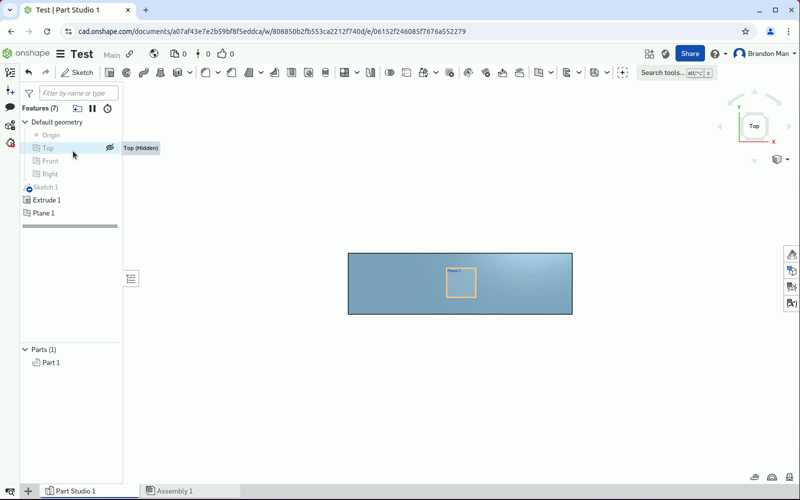
key(shift+s)
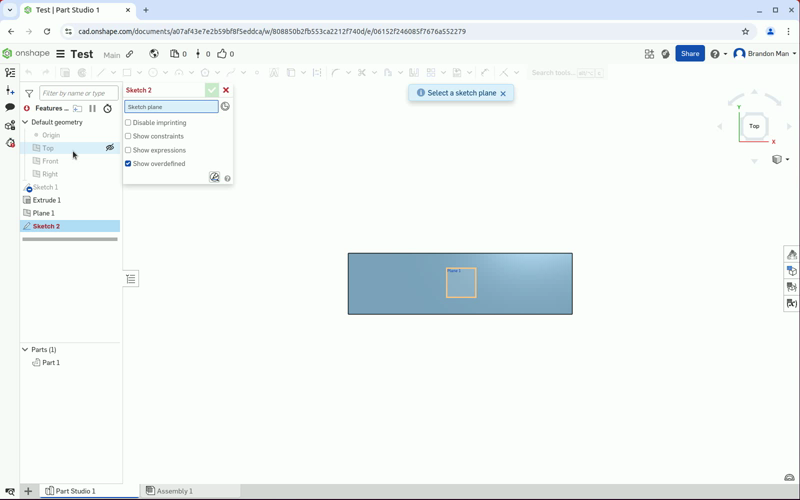
mouse_move(73, 215)
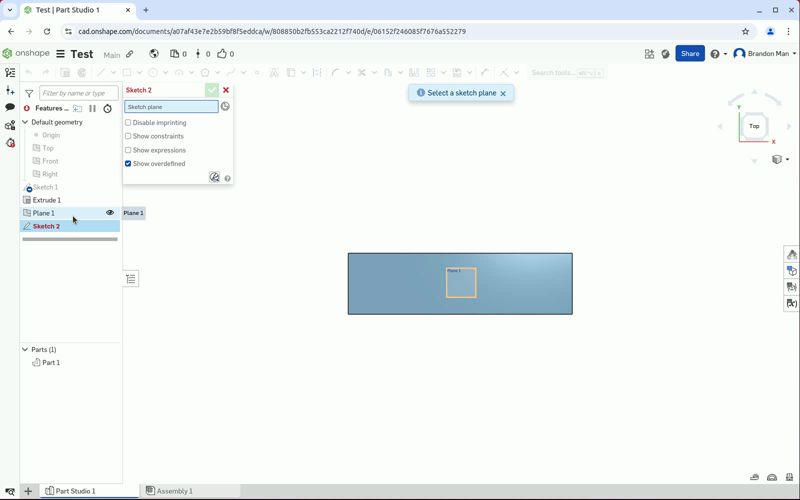
click(73, 215)
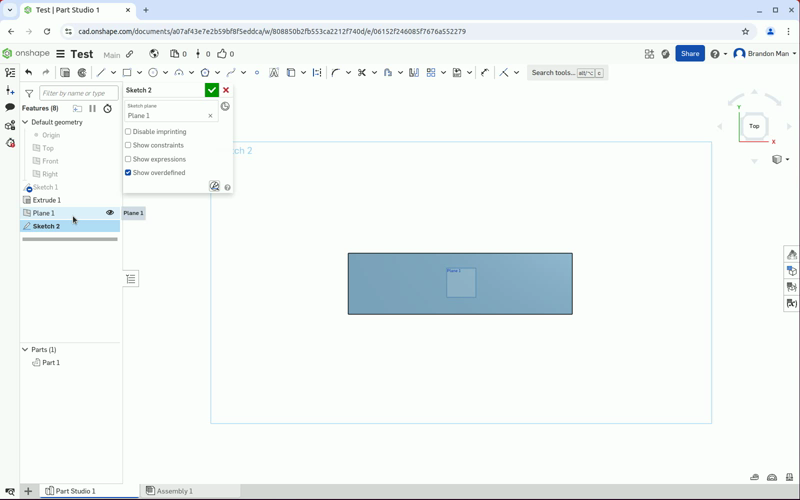
mouse_move(73, 352)
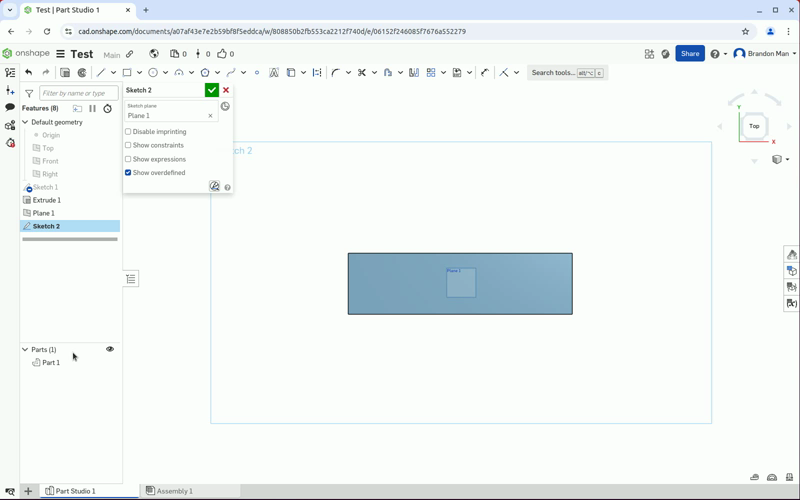
key(y)
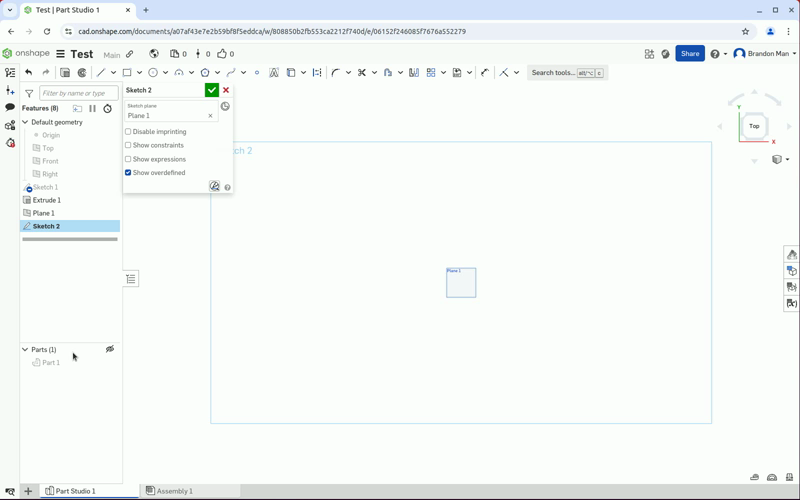
key(l)
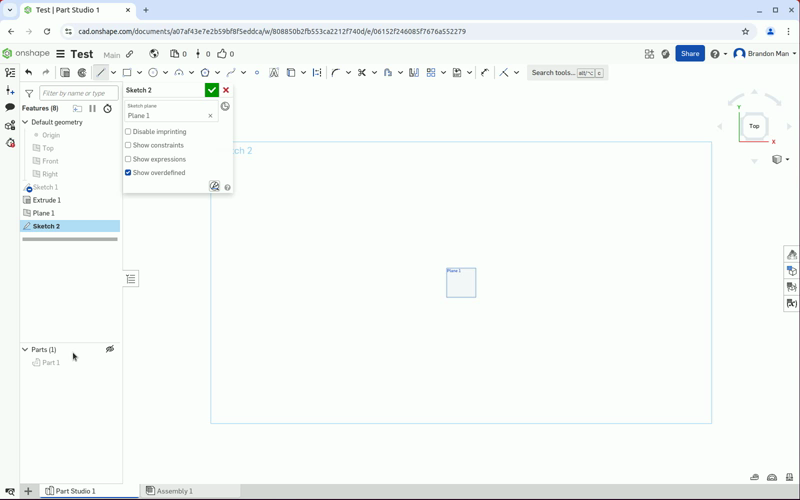
key_down(shift)
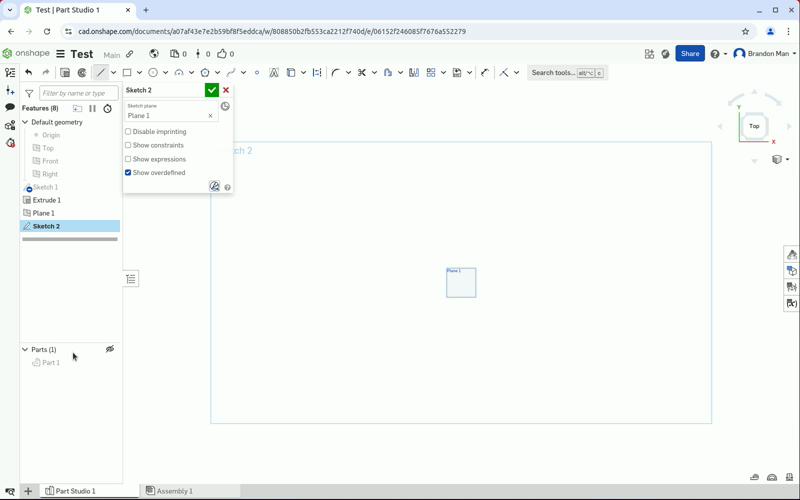
mouse_move(522, 314)
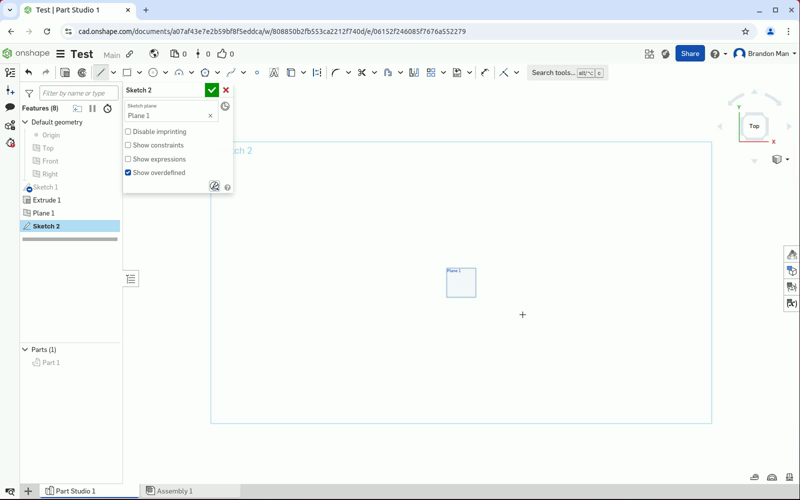
click(522, 314)
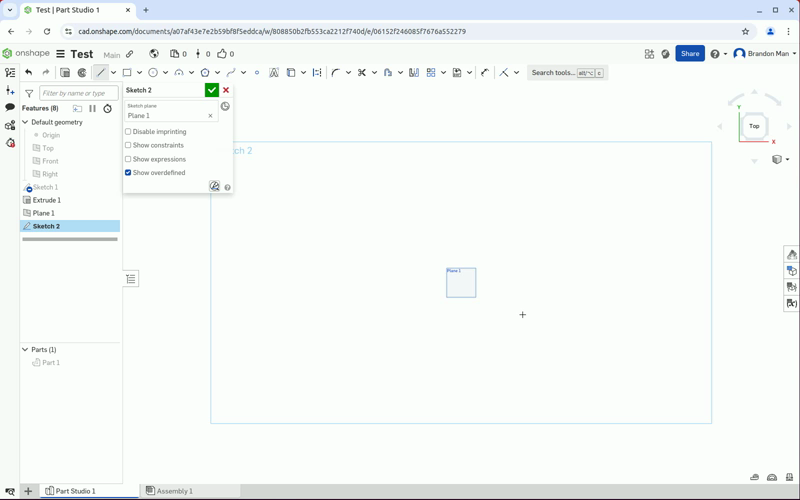
key_up(shift)
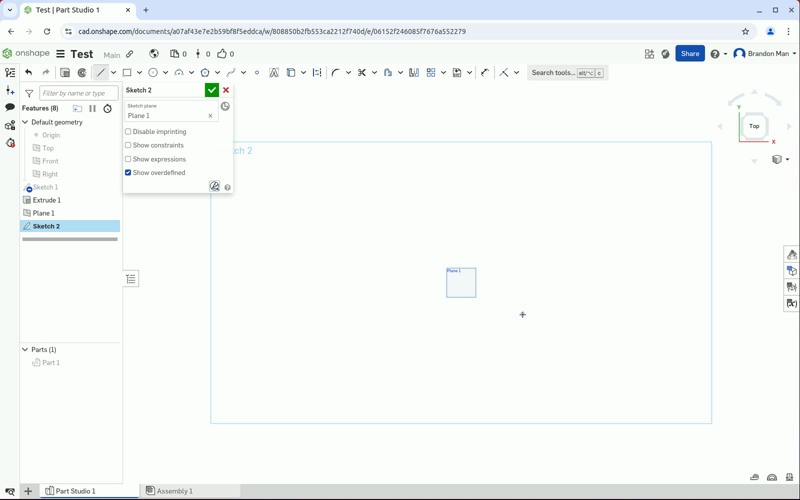
key_down(shift)
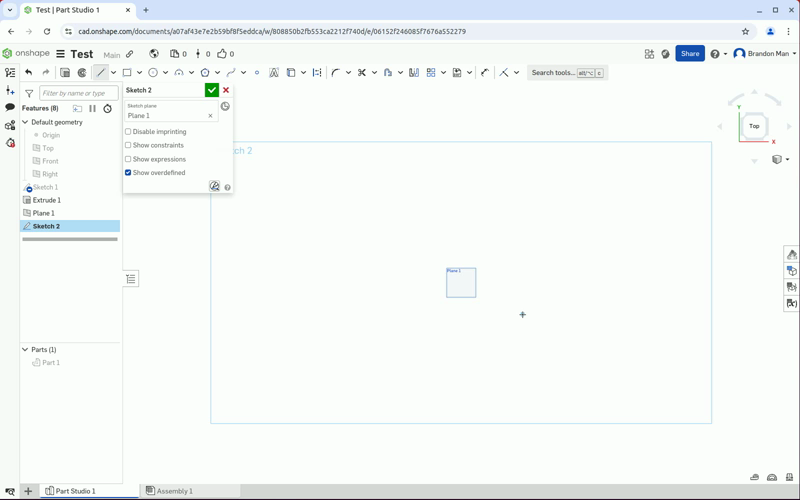
mouse_move(552, 314)
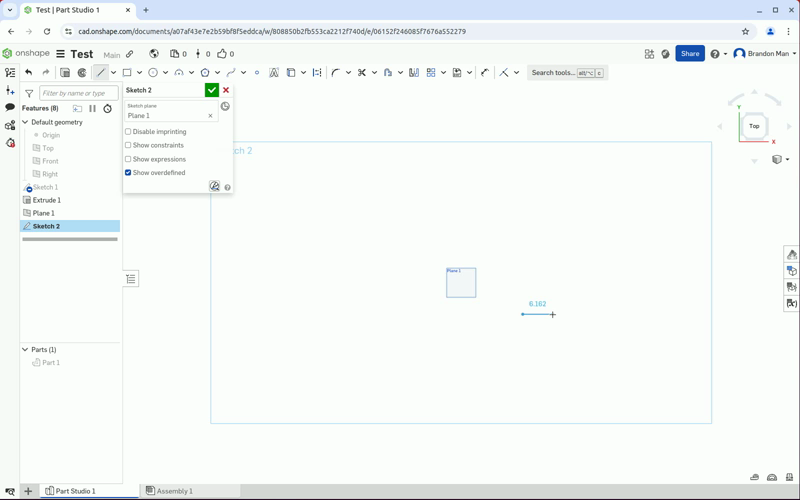
mouse_move(566, 314)
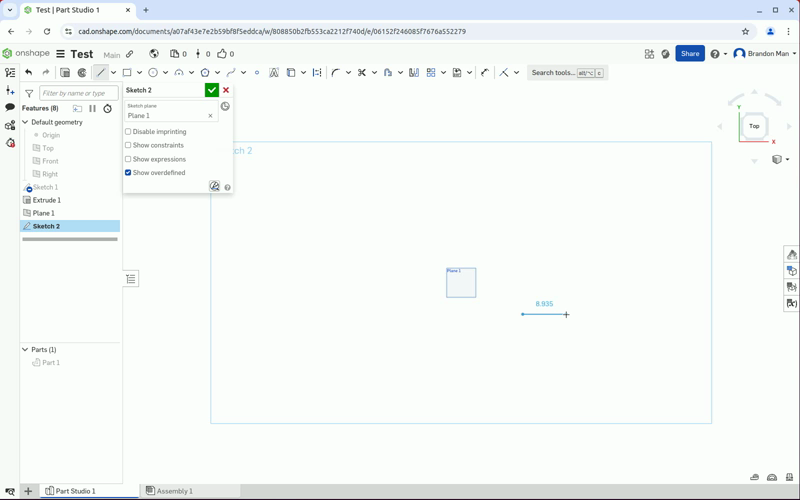
click(566, 314)
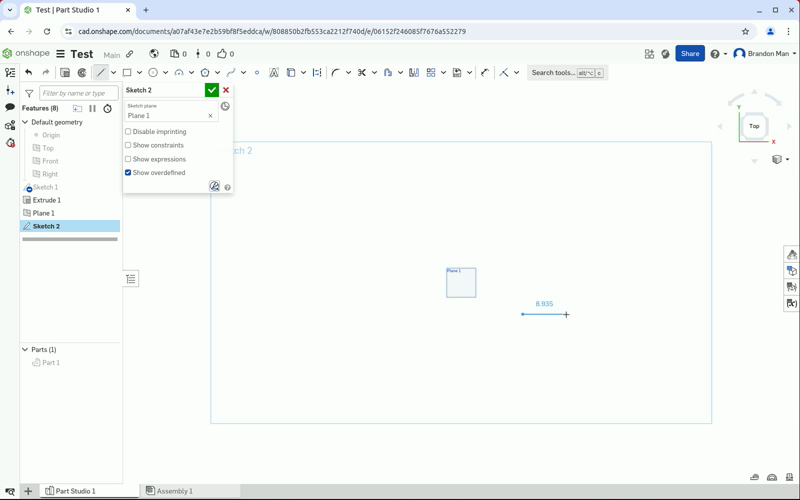
key_up(shift)
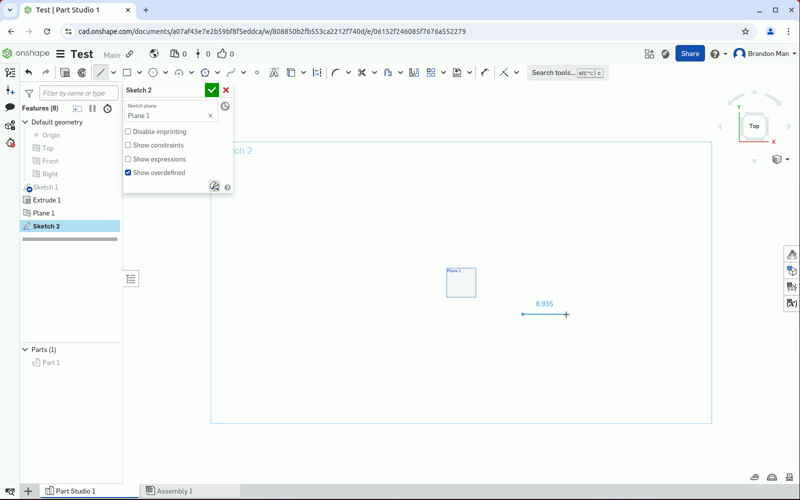
key_down(shift)
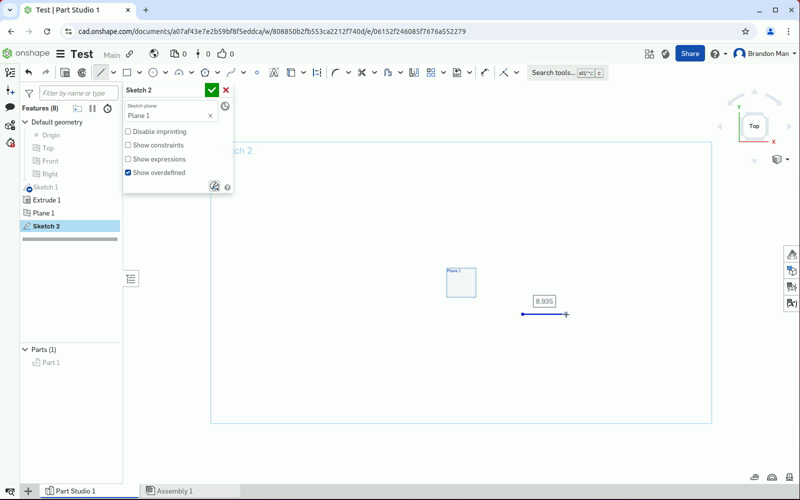
mouse_move(566, 252)
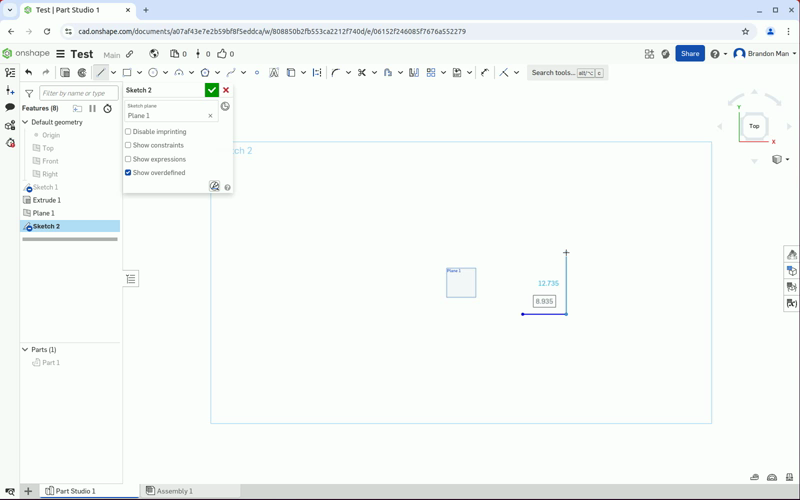
click(566, 252)
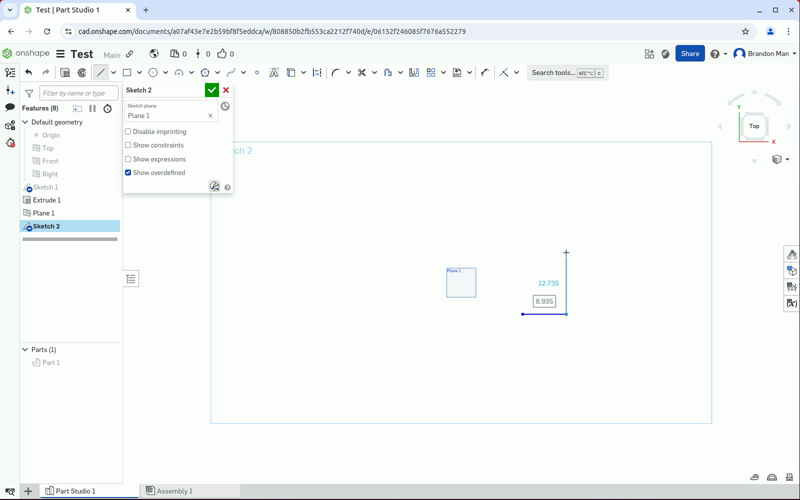
key_up(shift)
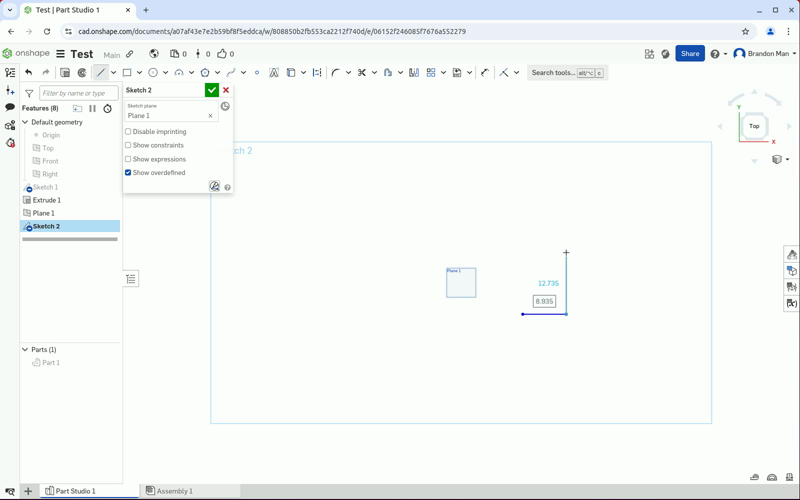
key_down(shift)
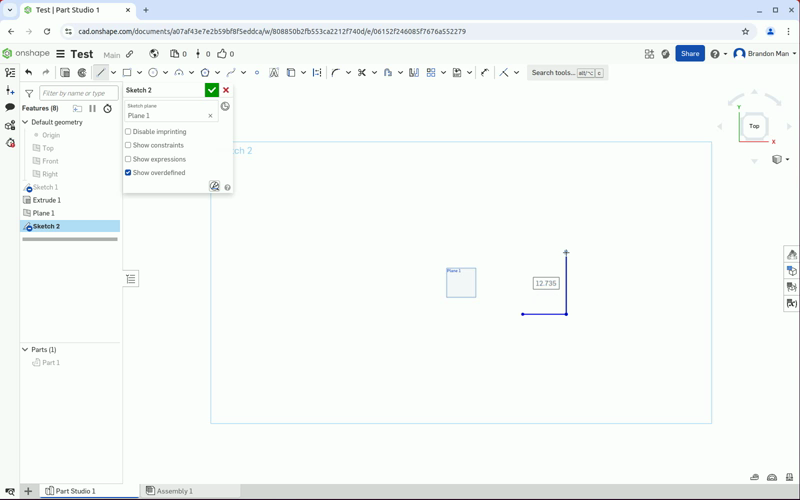
mouse_move(589, 252)
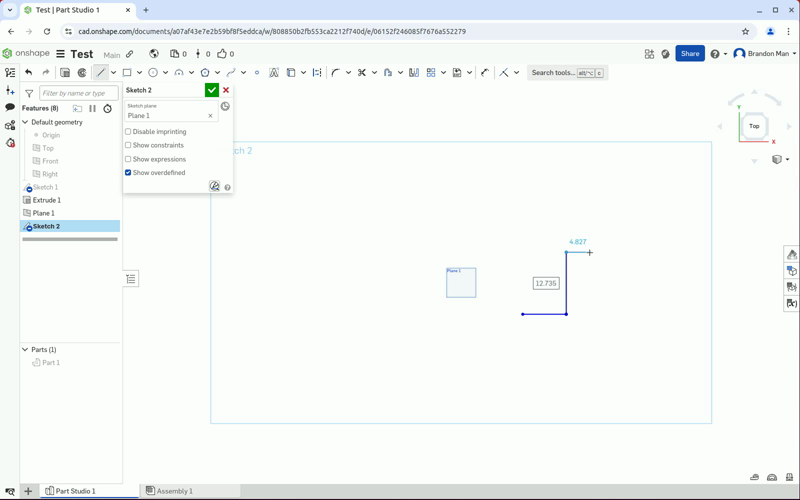
mouse_move(522, 252)
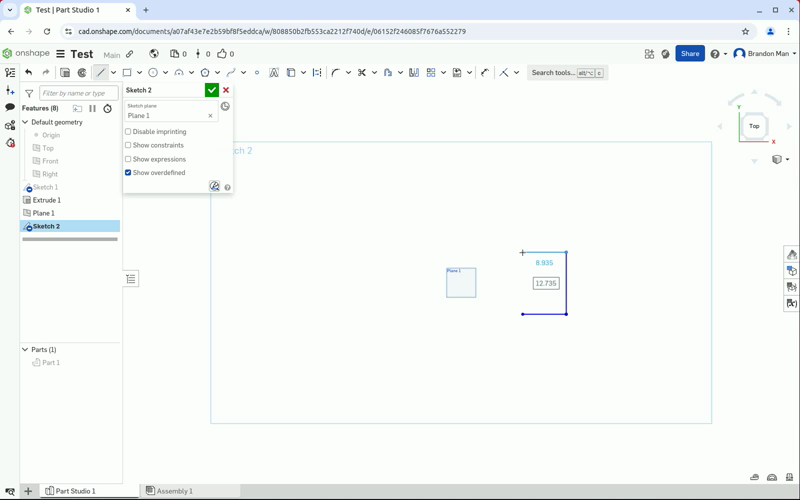
click(522, 252)
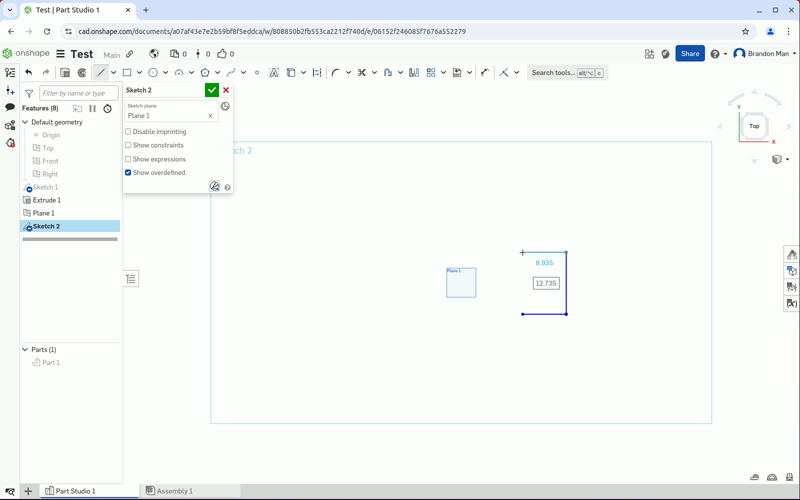
key_up(shift)
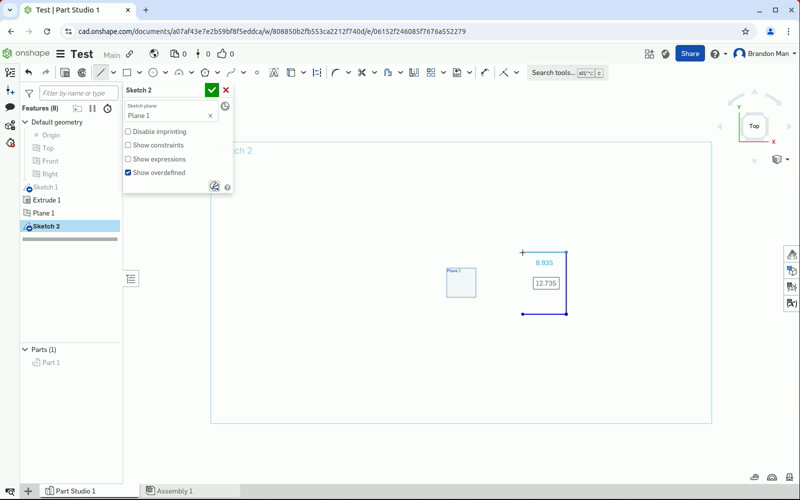
key_down(shift)
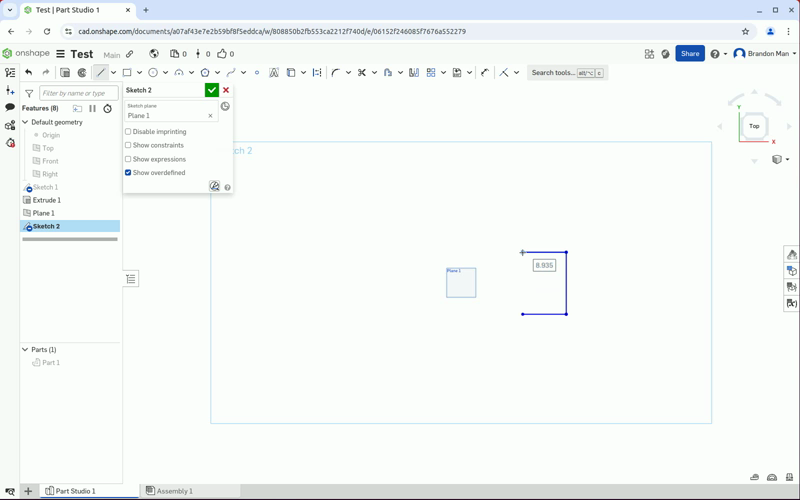
mouse_move(522, 314)
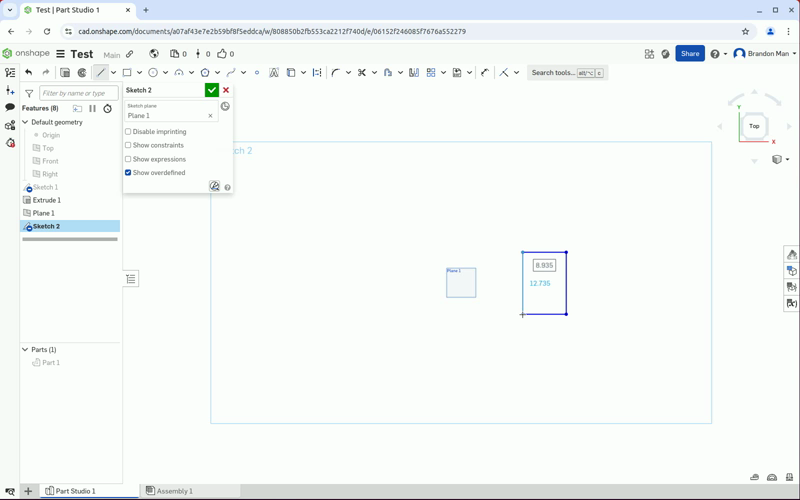
key_up(shift)
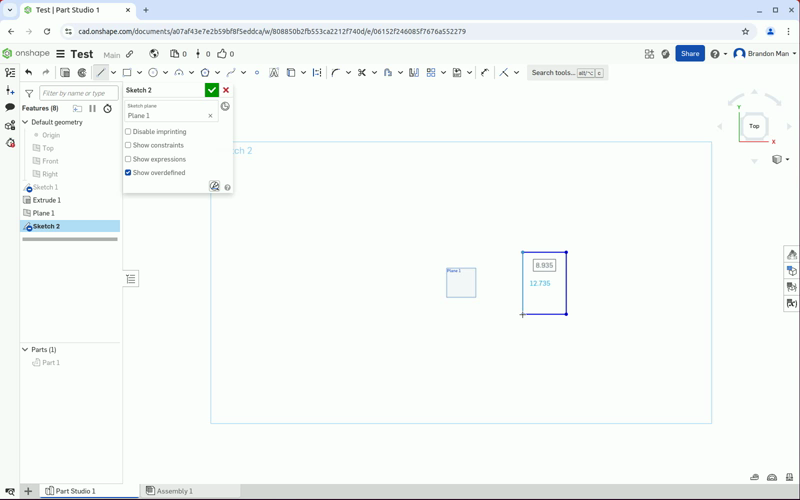
click(522, 314)
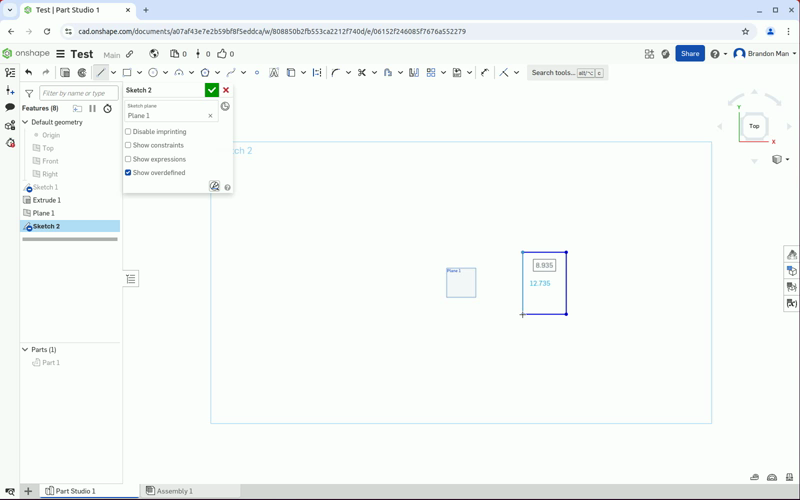
key(esc)
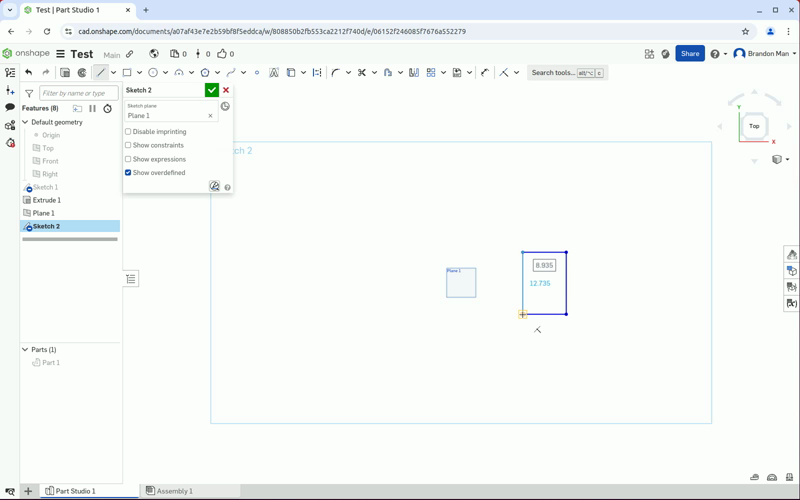
mouse_move(556, 292)
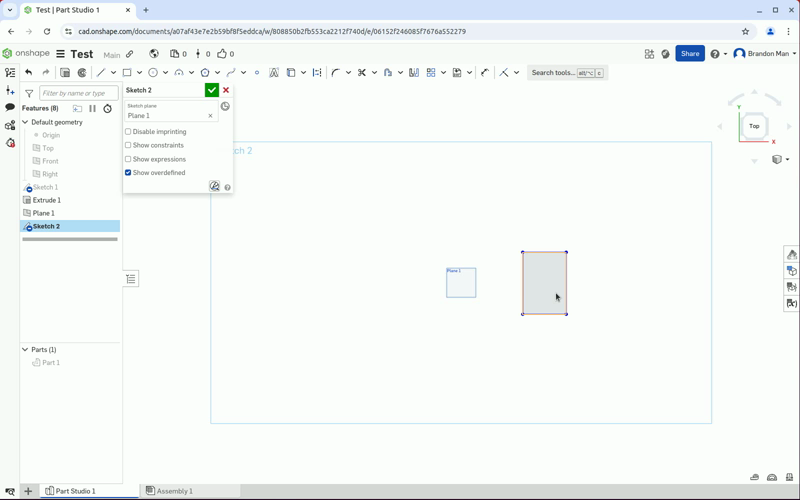
click(556, 292)
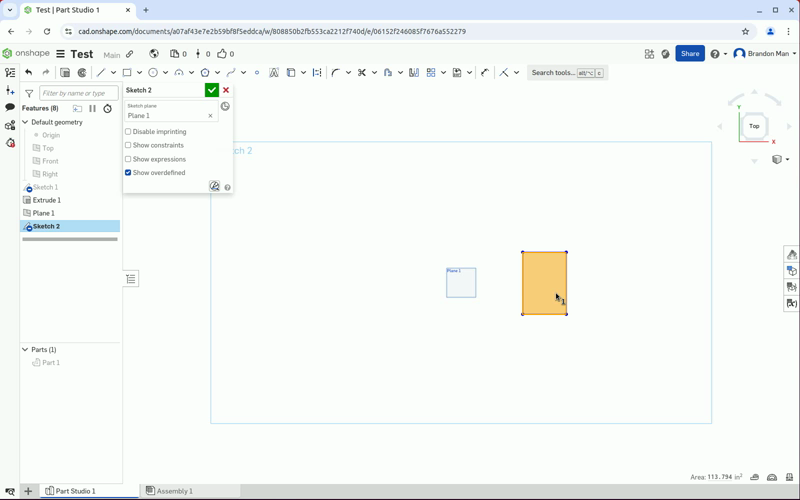
mouse_move(73, 352)
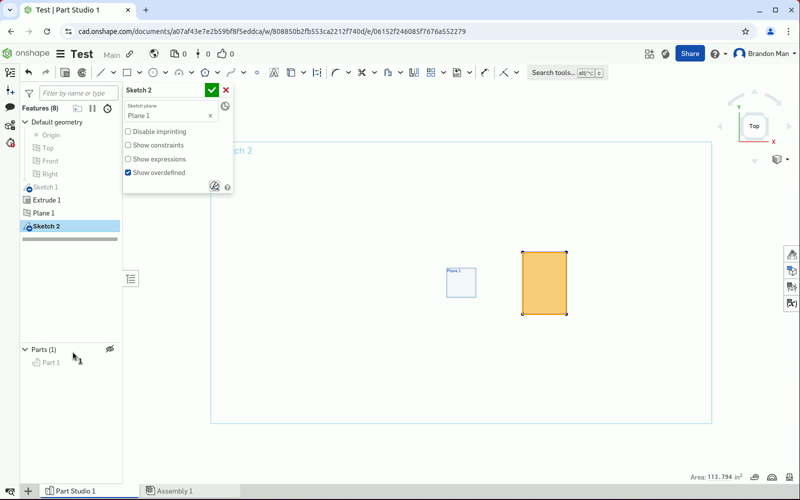
key(shift+y)
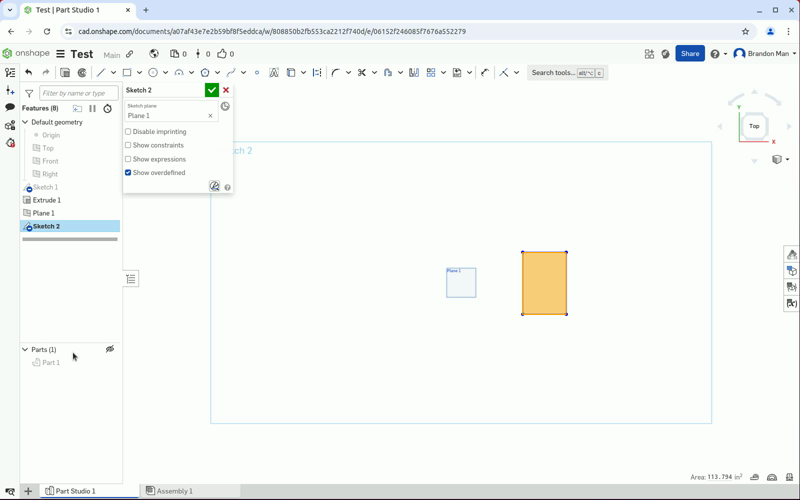
key(shift+e)
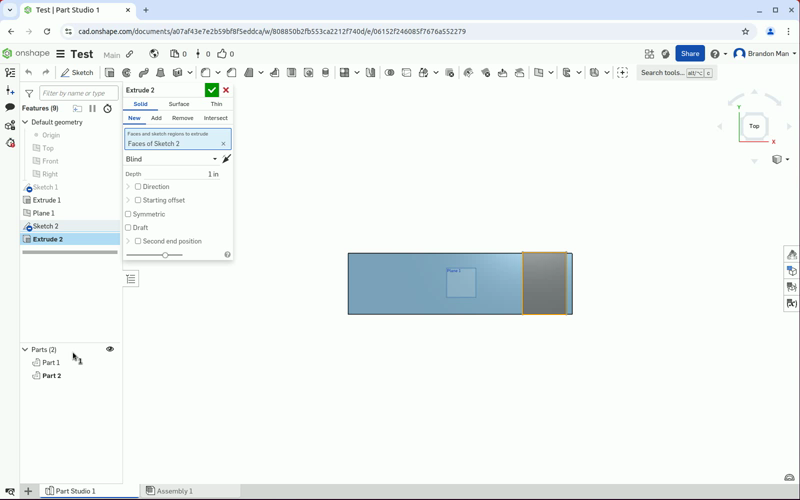
mouse_move(143, 106)
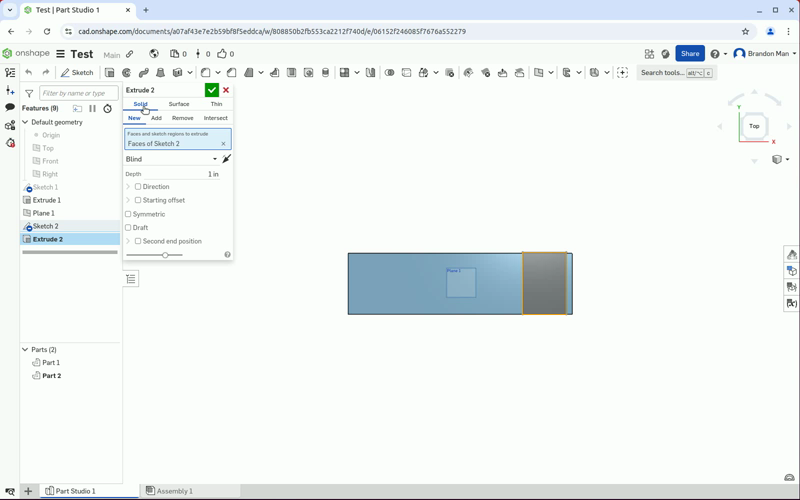
click(143, 106)
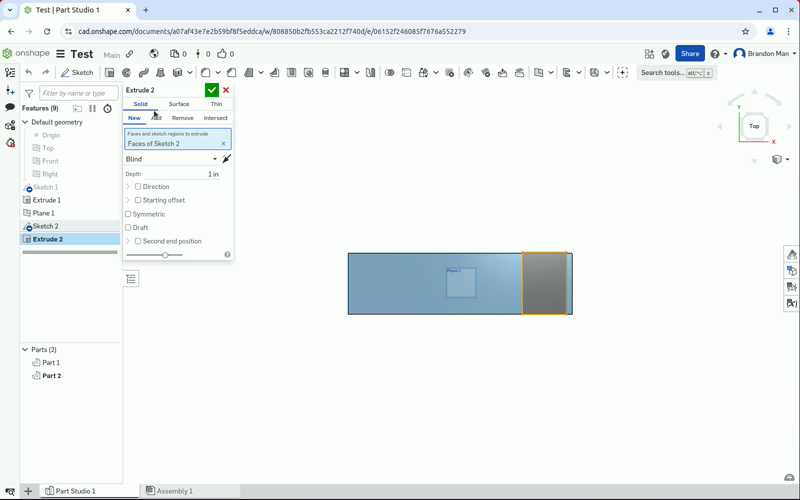
mouse_move(186, 120)
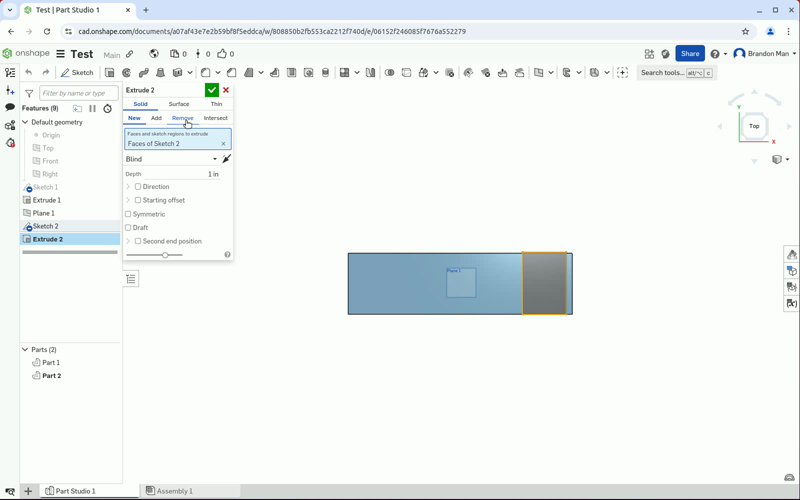
click(186, 120)
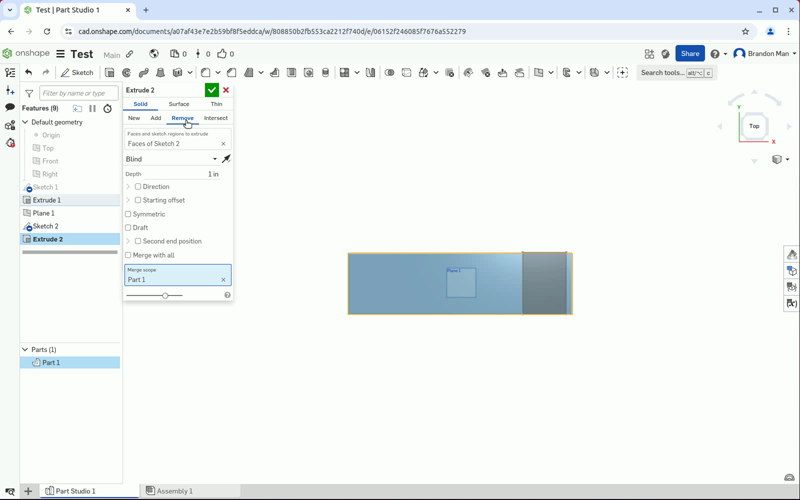
key(tab, 4)
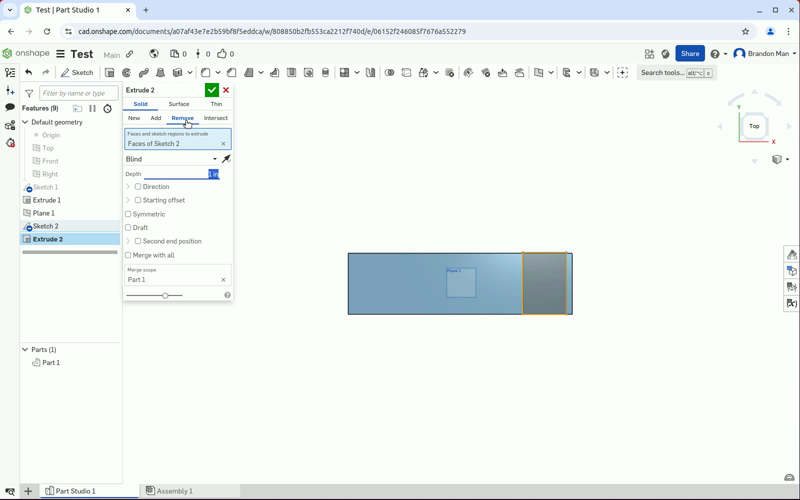
text(2.166)
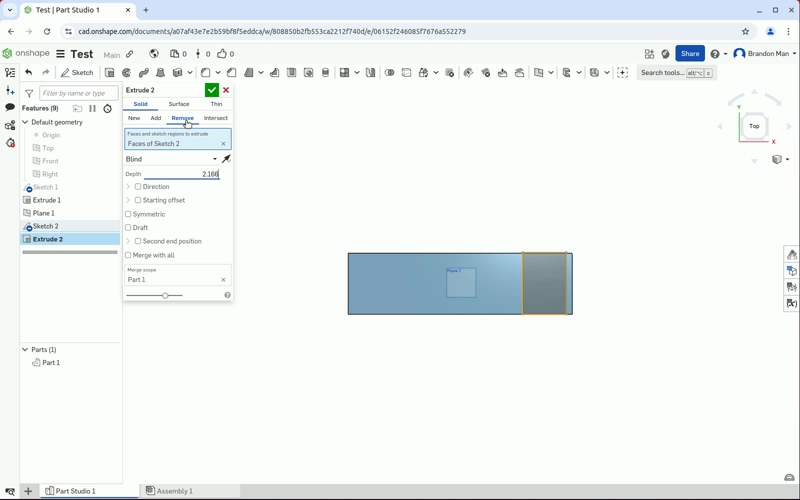
key(tab, 6)
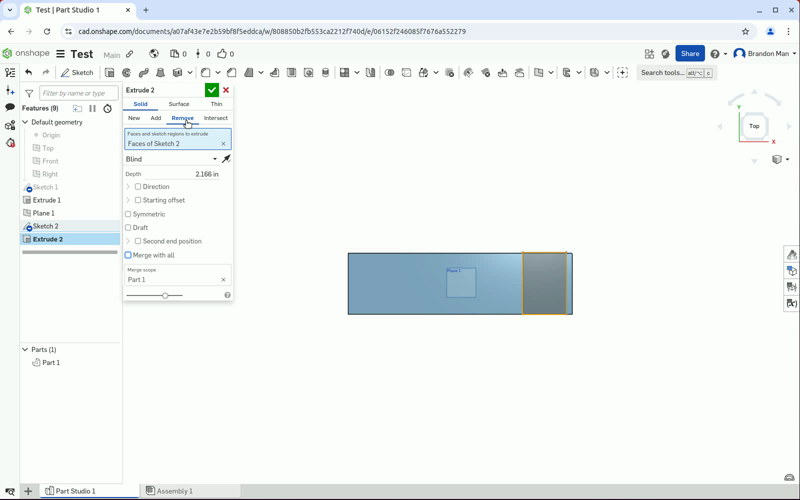
key(space)
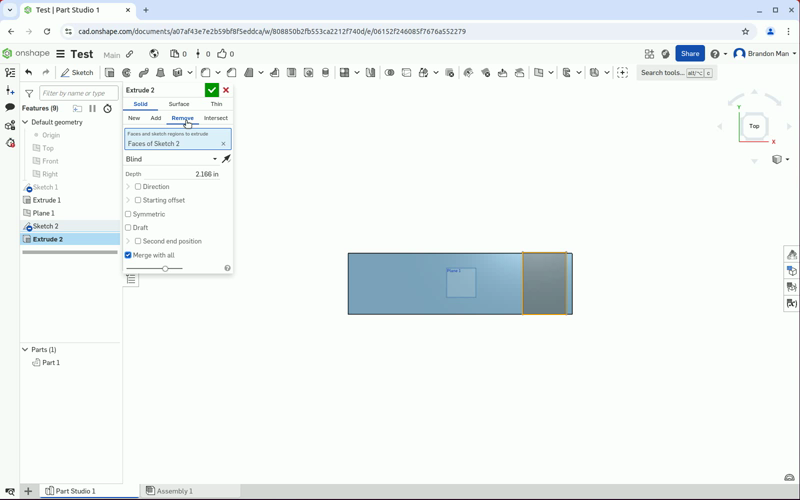
key(enter)
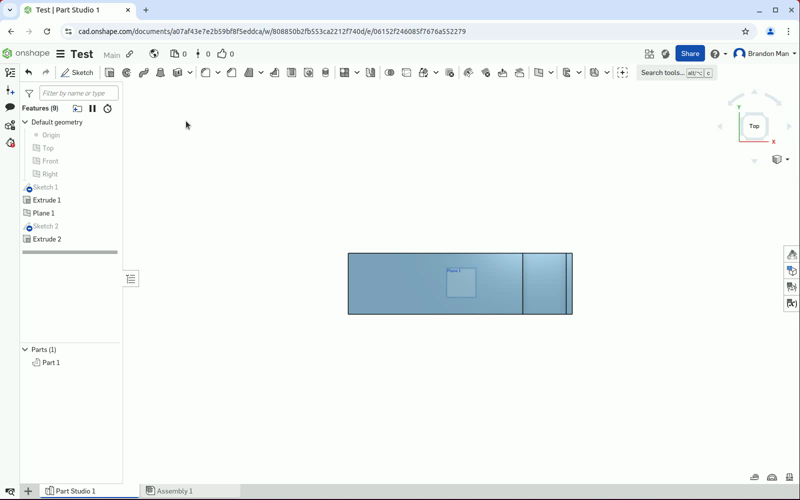
key(shift+h)
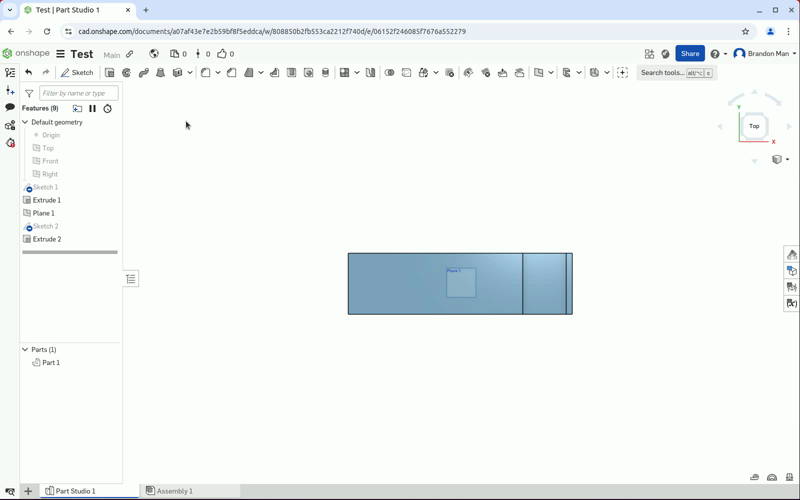
key(shift+h)
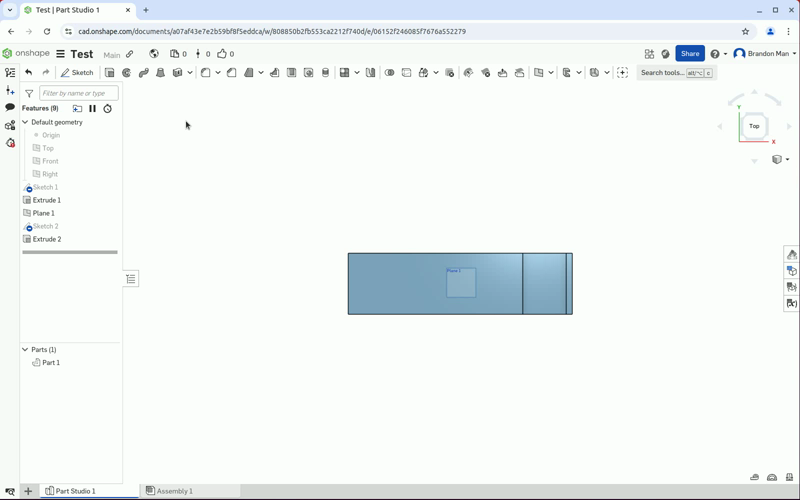
mouse_move(73, 189)
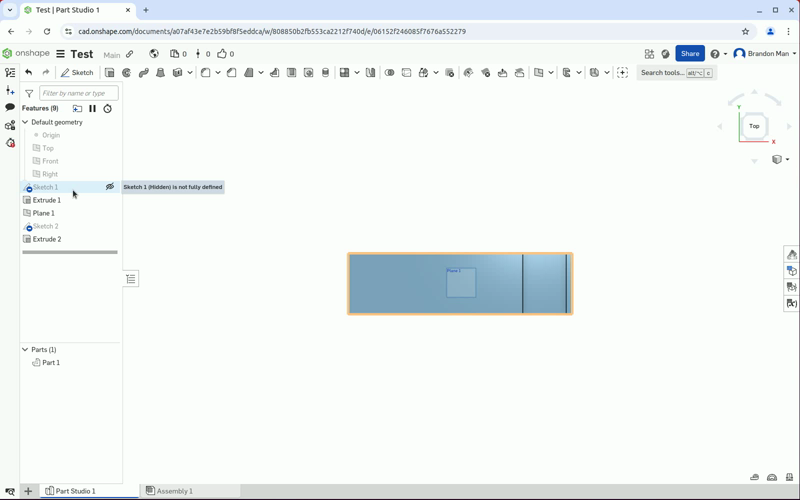
click(73, 189)
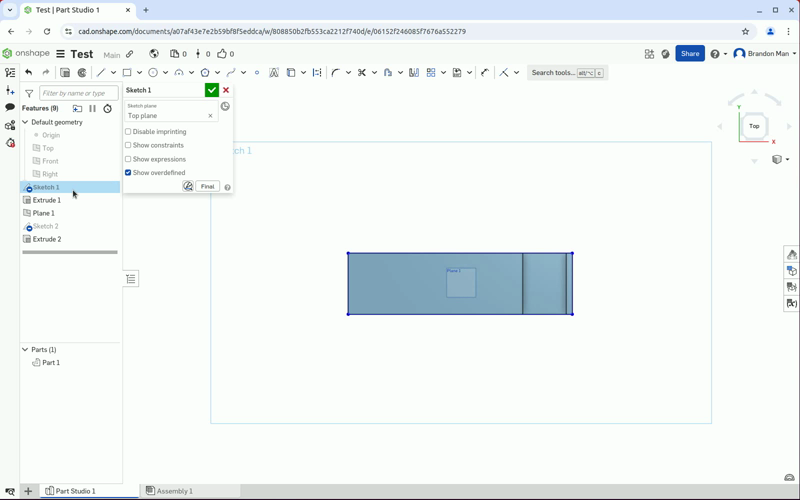
mouse_move(229, 92)
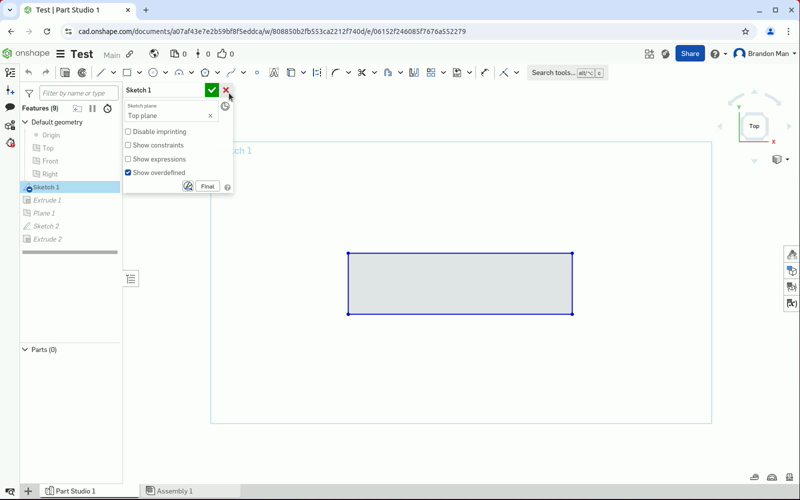
click(229, 92)
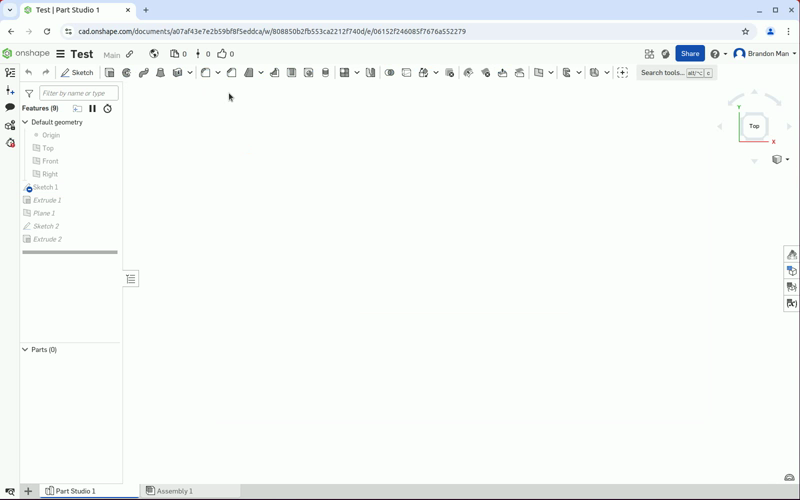
key(shift+s)
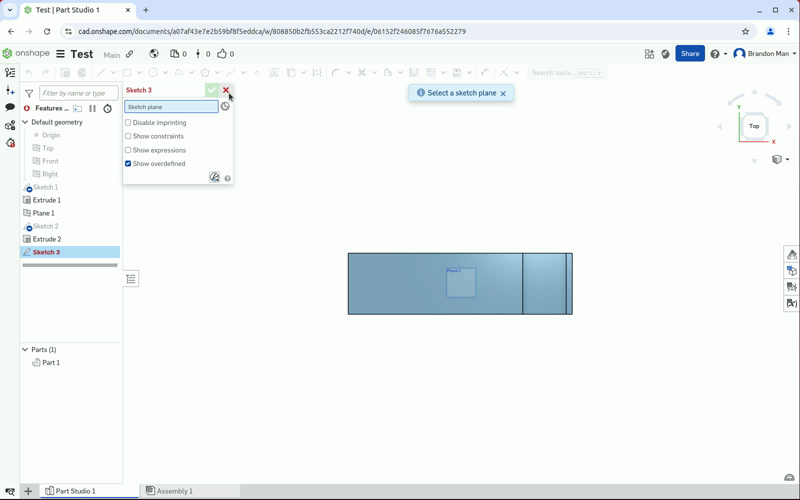
mouse_move(73, 215)
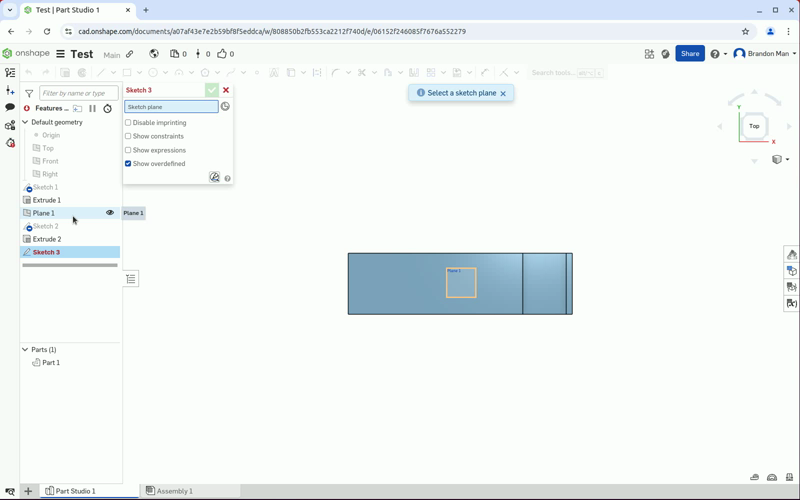
click(73, 215)
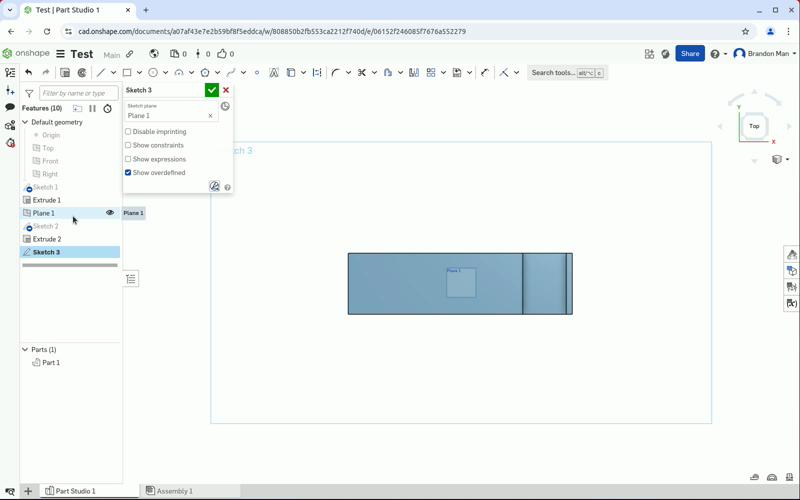
mouse_move(73, 352)
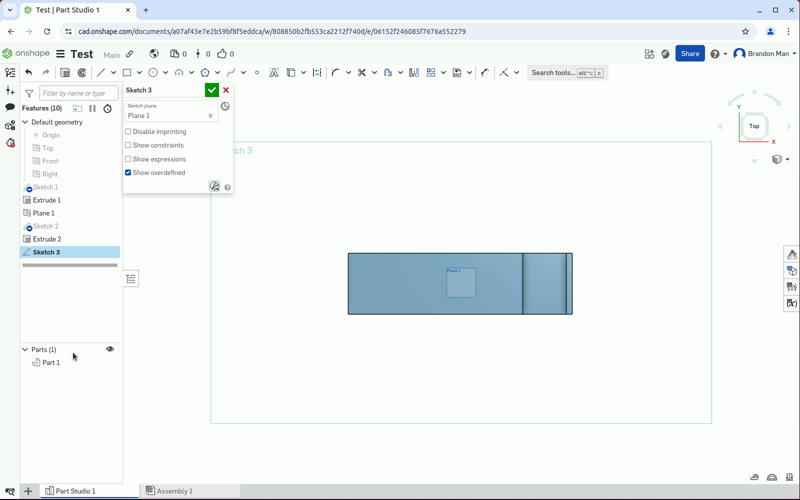
key(y)
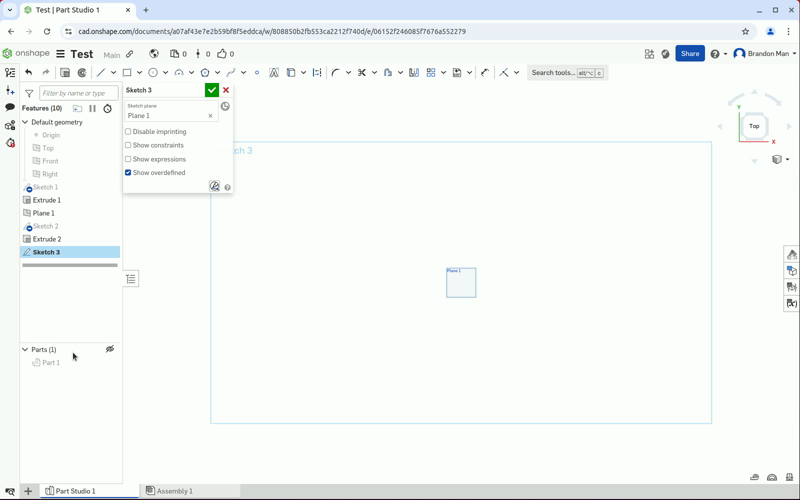
key(l)
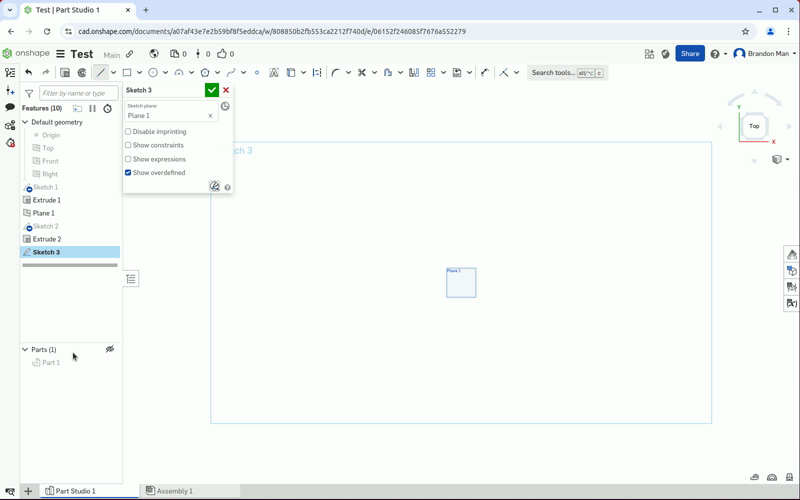
key_down(shift)
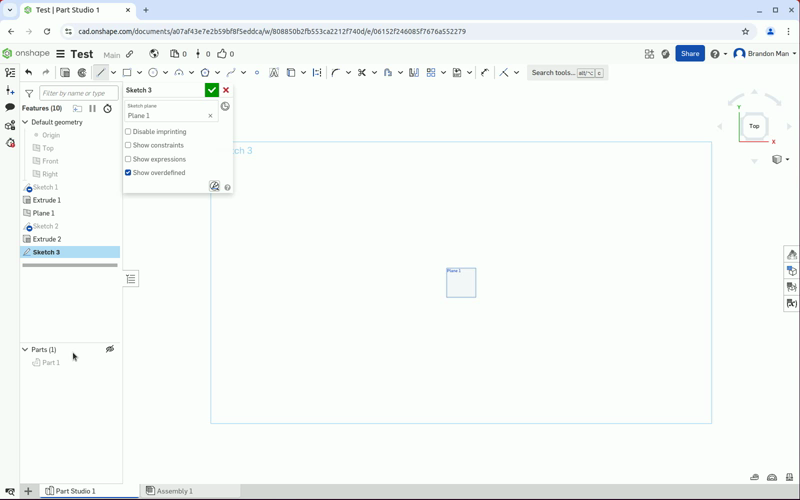
mouse_move(353, 314)
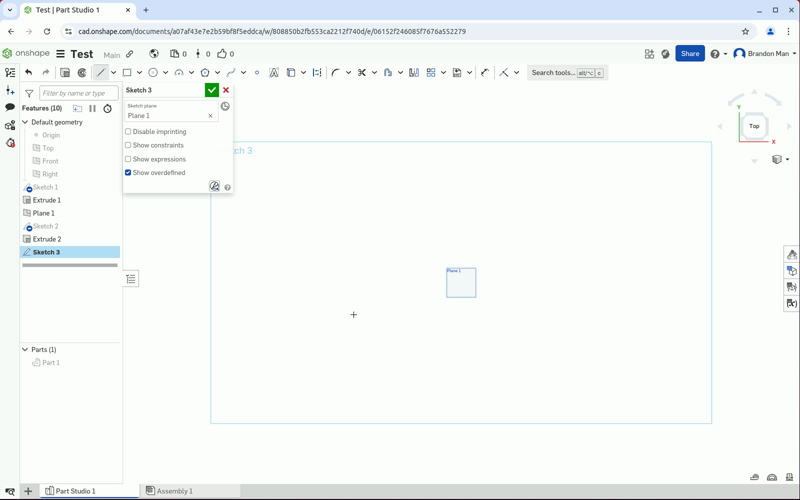
click(353, 314)
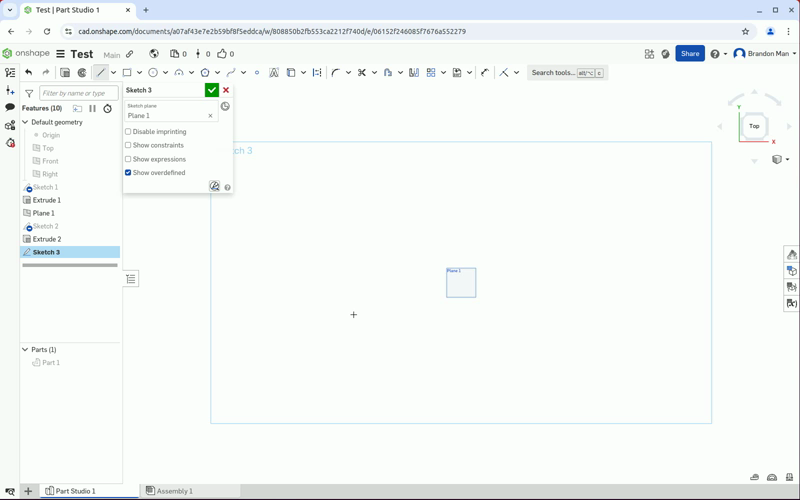
key_up(shift)
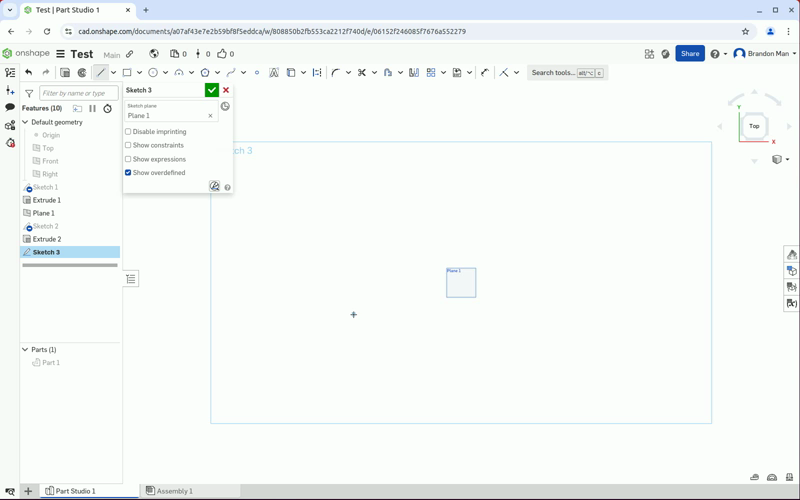
key_down(shift)
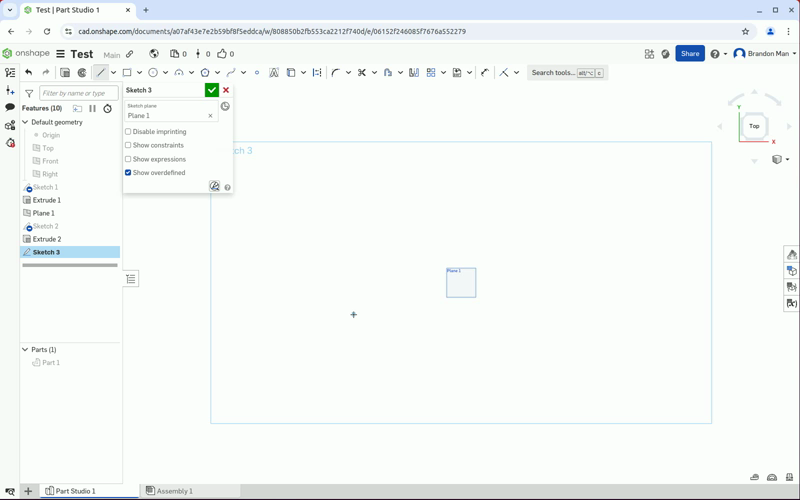
mouse_move(383, 314)
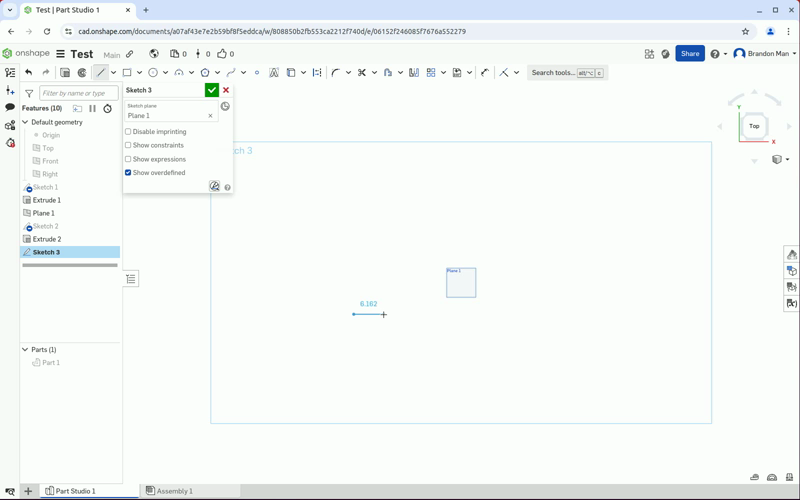
mouse_move(397, 314)
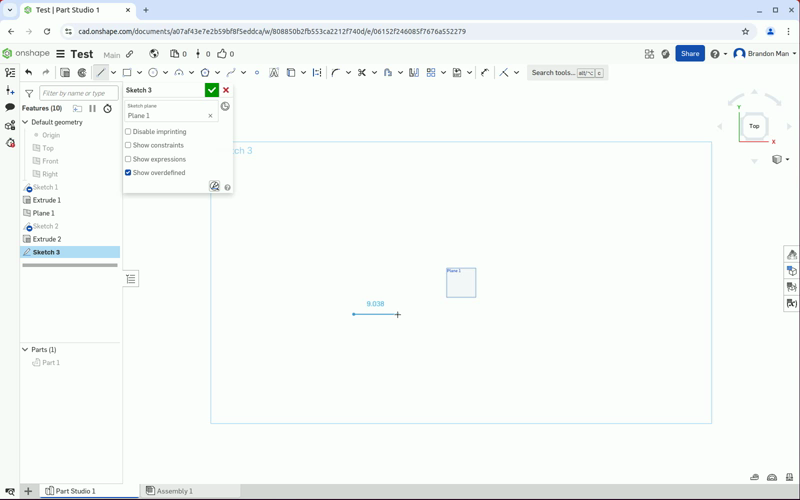
click(397, 314)
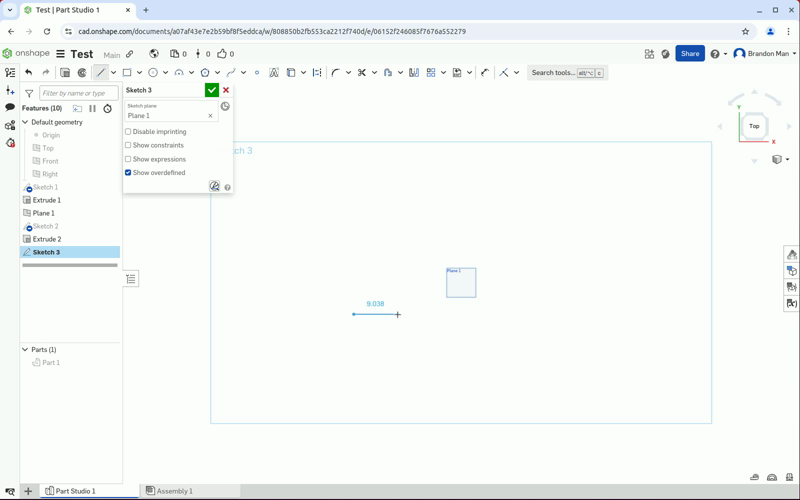
key_up(shift)
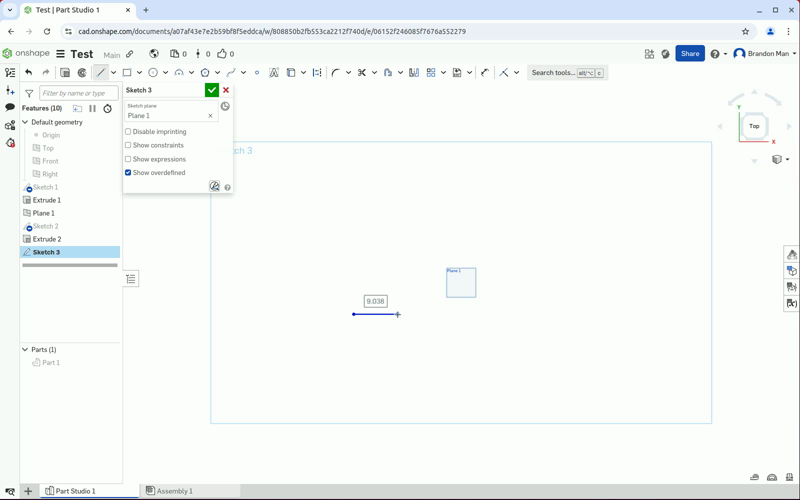
key_down(shift)
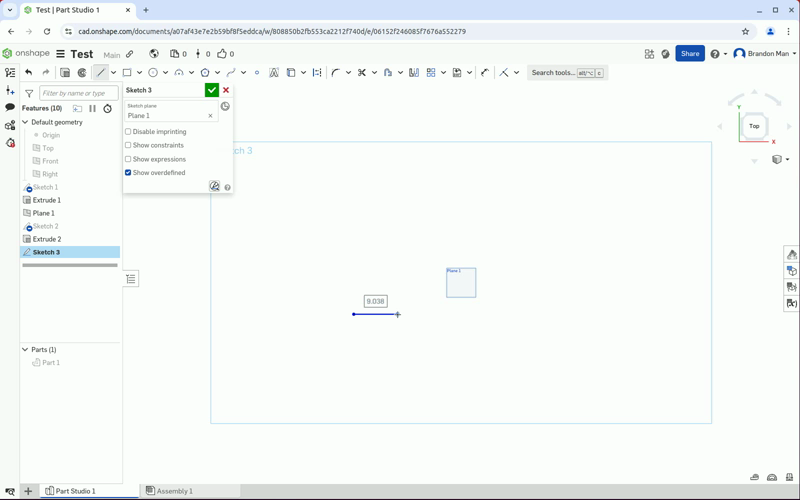
mouse_move(397, 252)
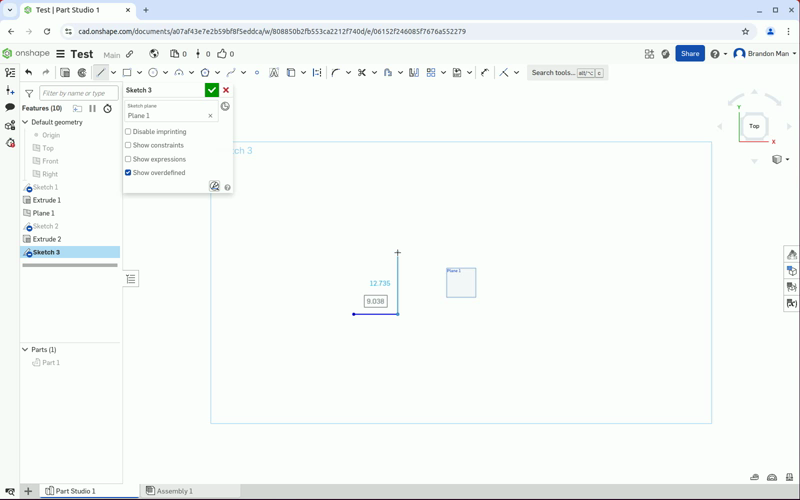
click(397, 252)
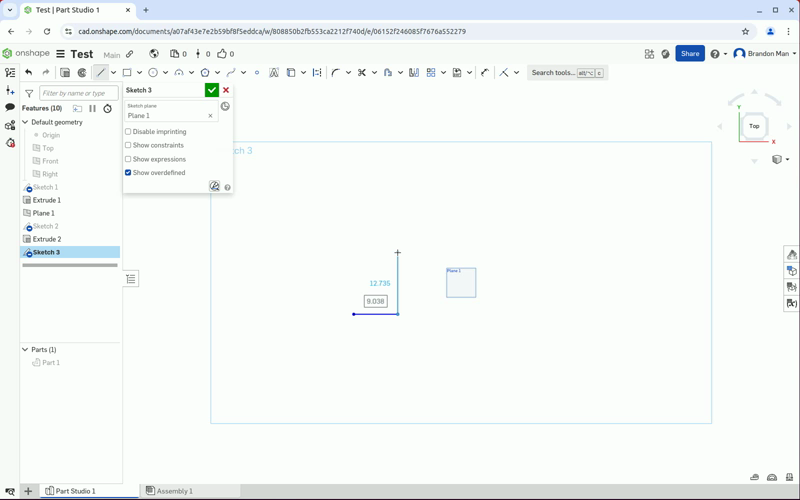
key_up(shift)
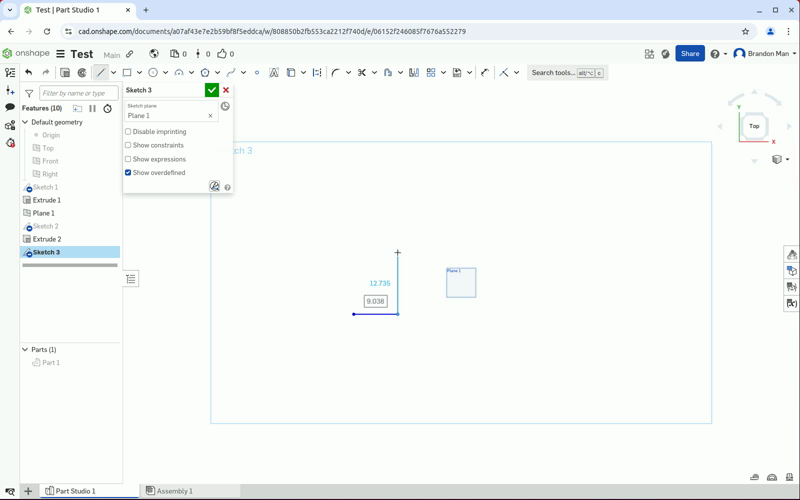
key_down(shift)
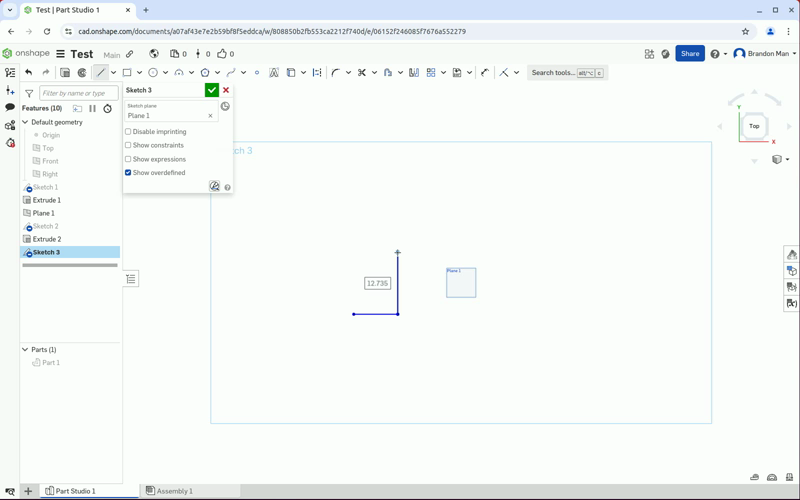
mouse_move(427, 252)
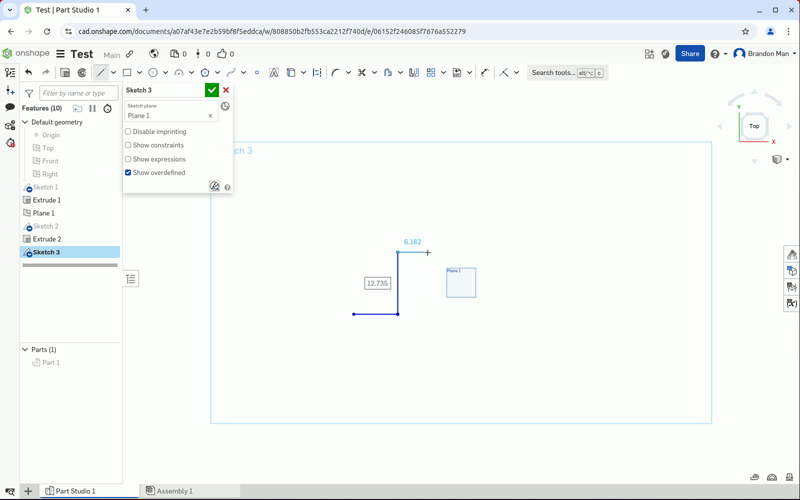
mouse_move(353, 252)
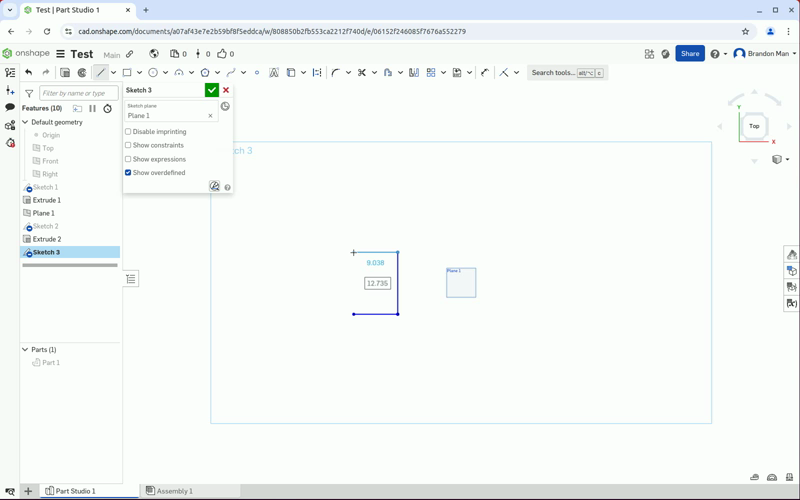
click(353, 252)
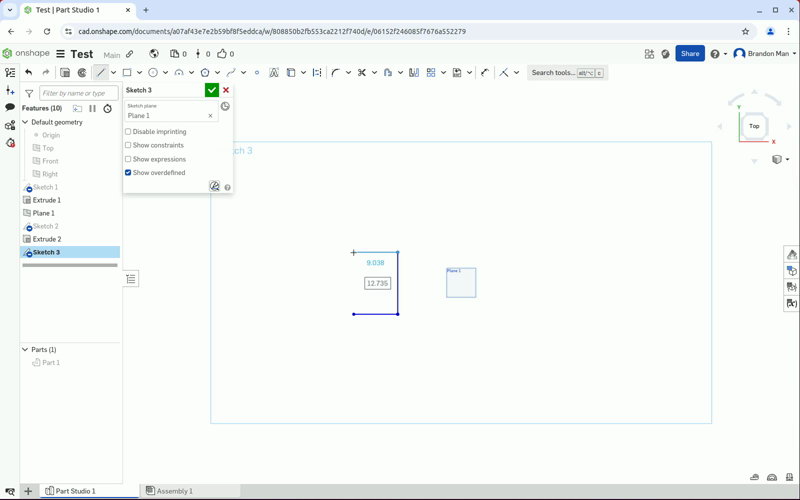
key_up(shift)
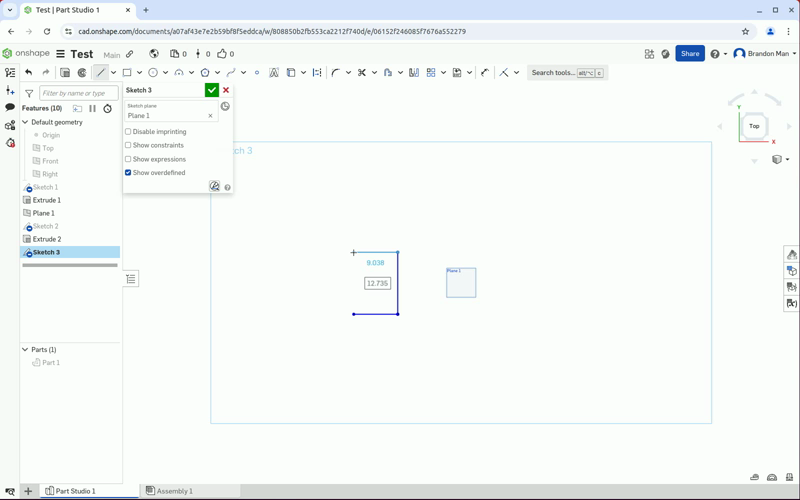
key_down(shift)
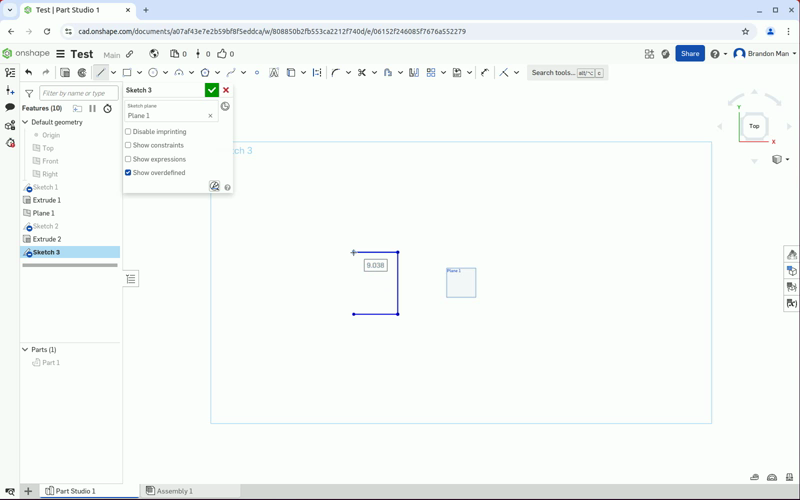
mouse_move(353, 314)
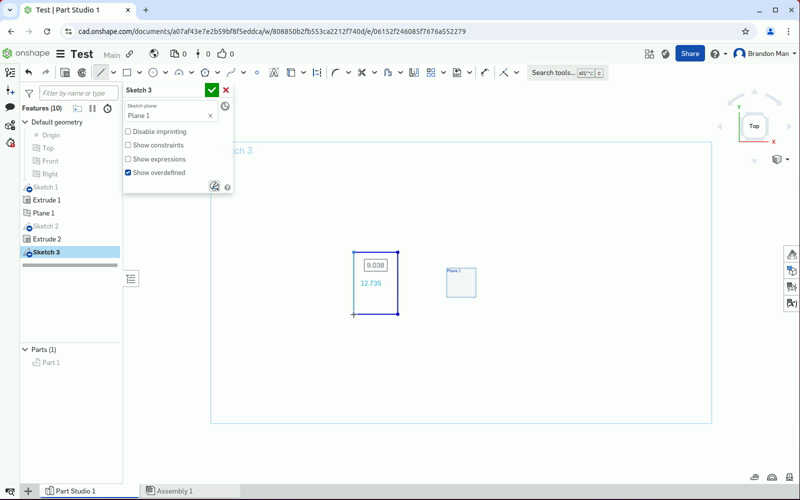
key_up(shift)
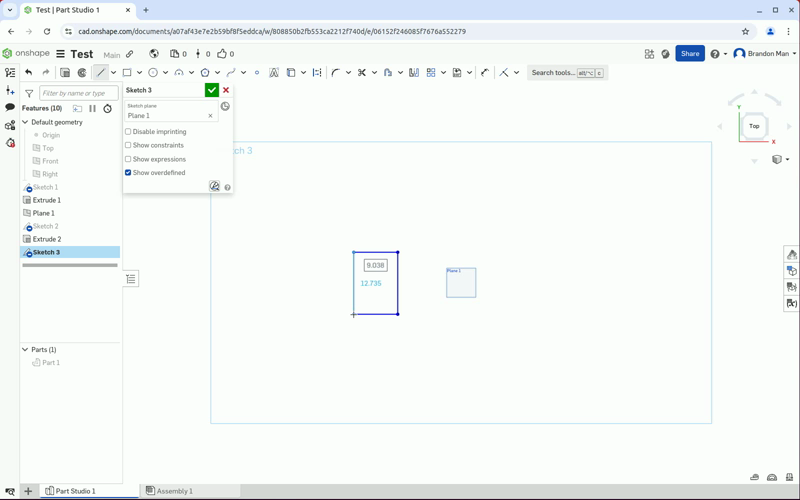
click(353, 314)
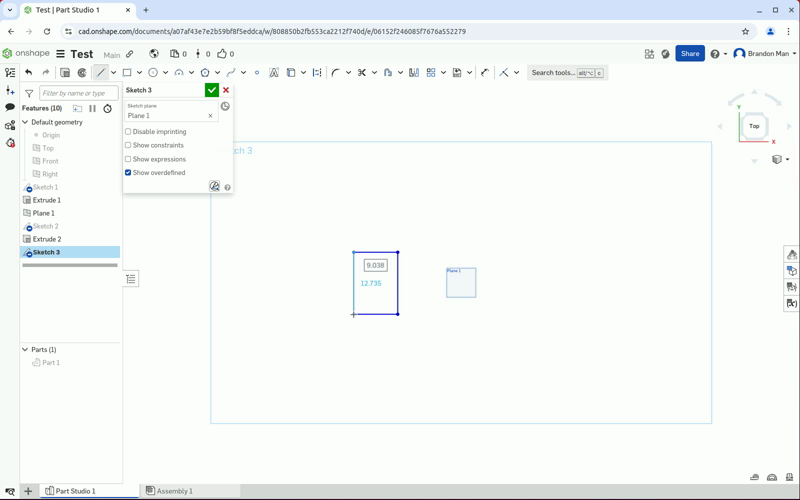
key(esc)
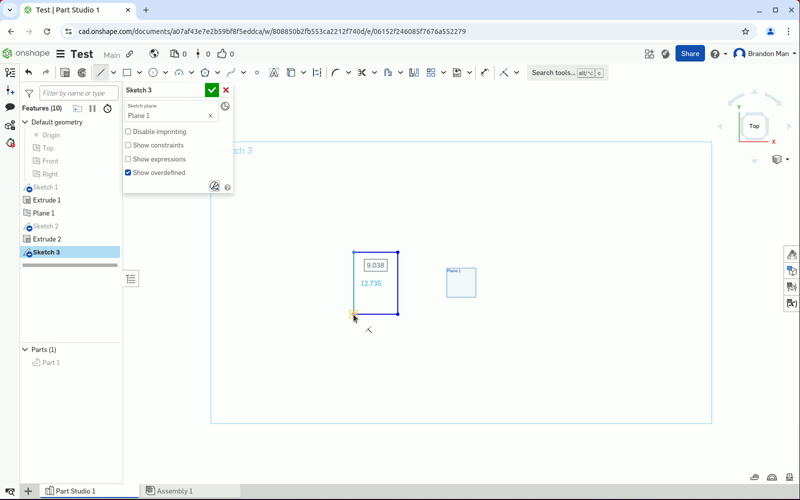
mouse_move(372, 298)
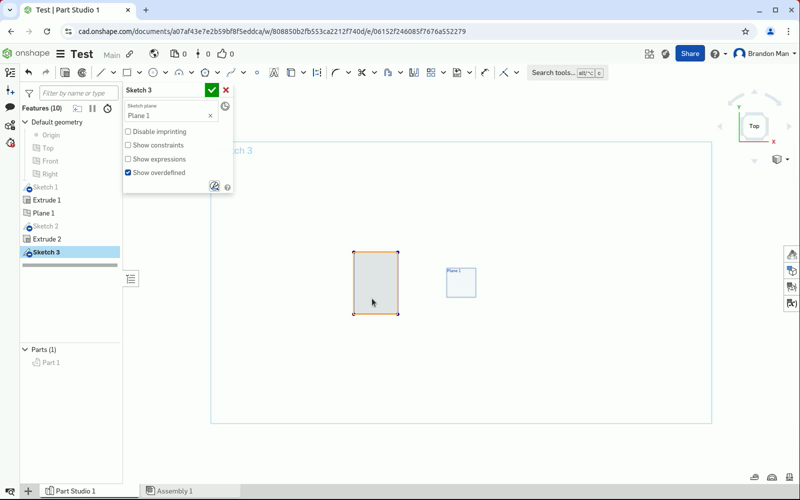
click(372, 298)
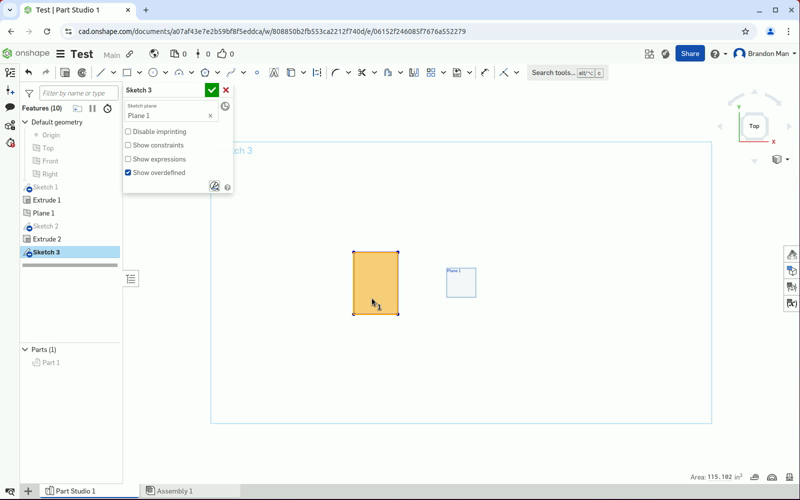
mouse_move(73, 352)
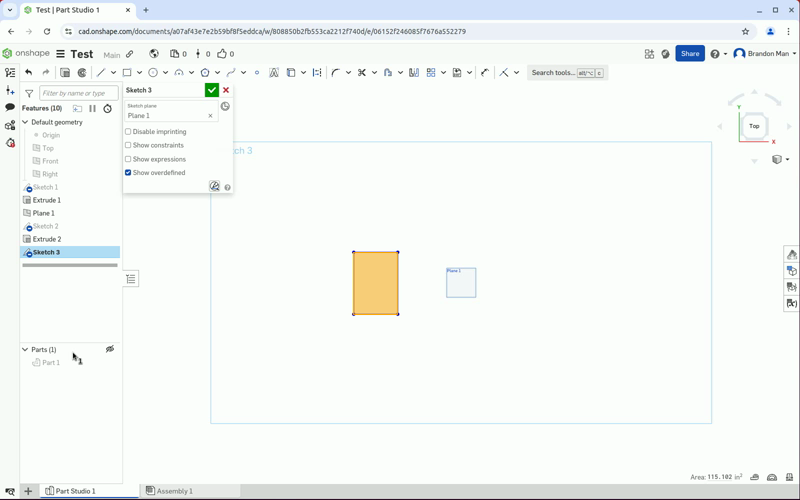
key(shift+y)
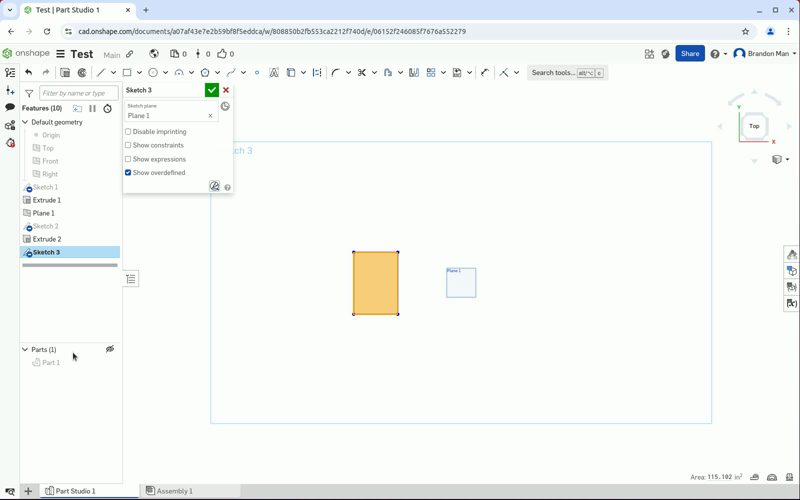
key(shift+e)
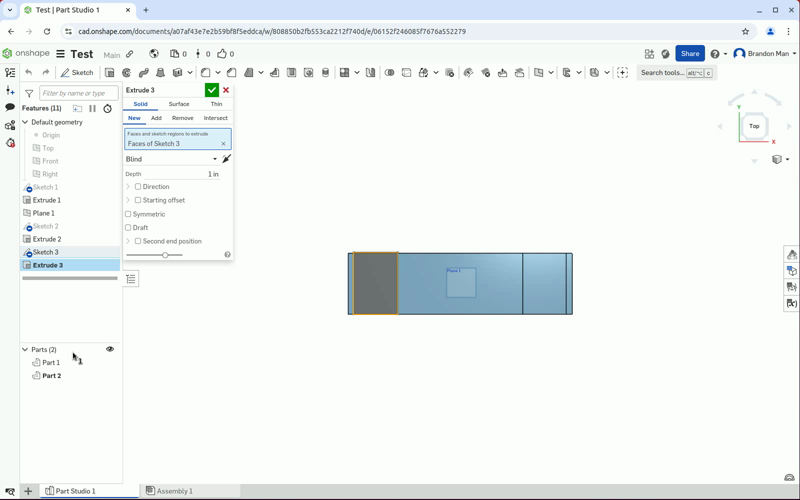
mouse_move(143, 106)
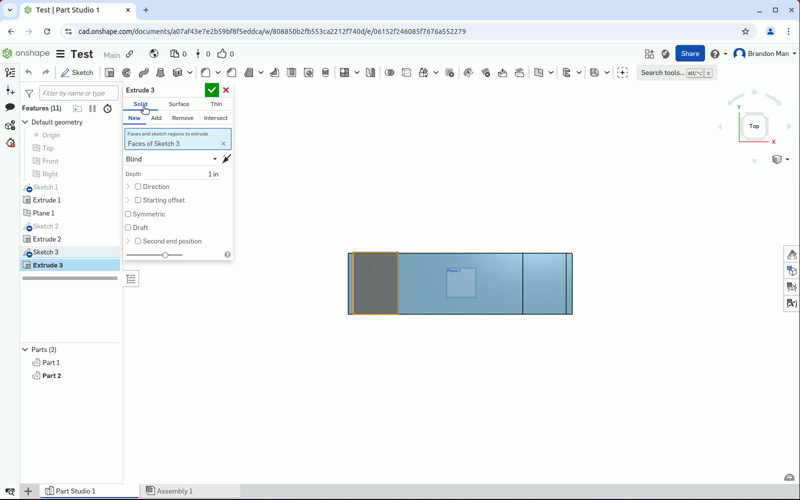
click(143, 106)
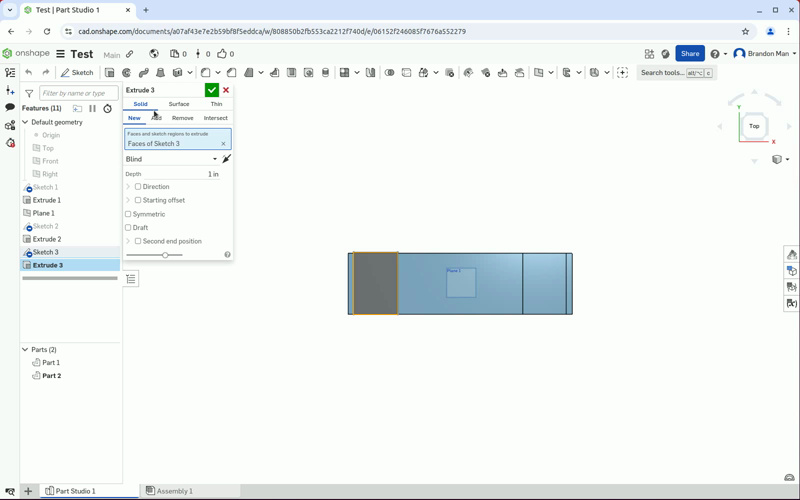
mouse_move(186, 120)
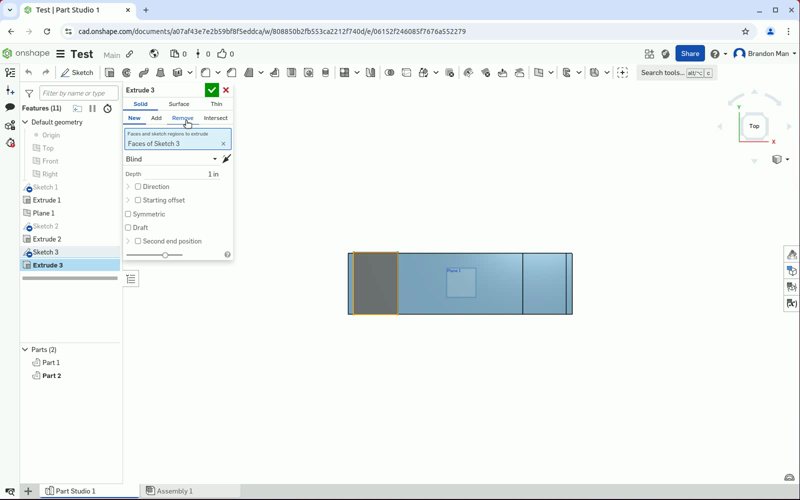
click(186, 120)
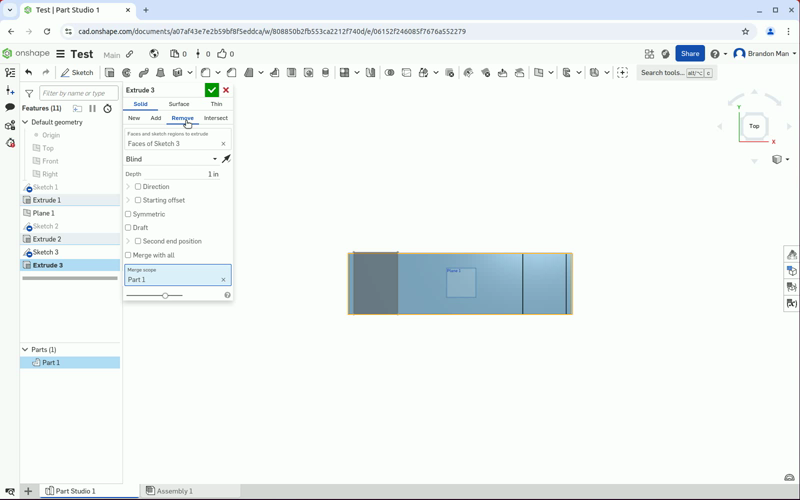
key(tab, 4)
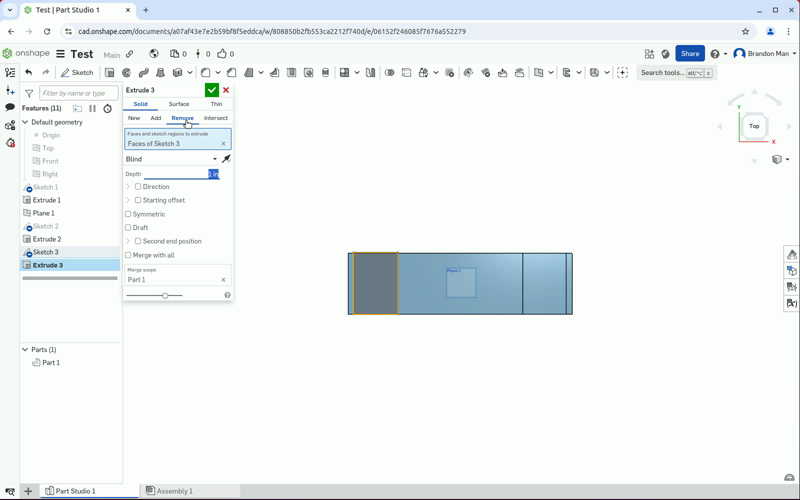
text(2.166)
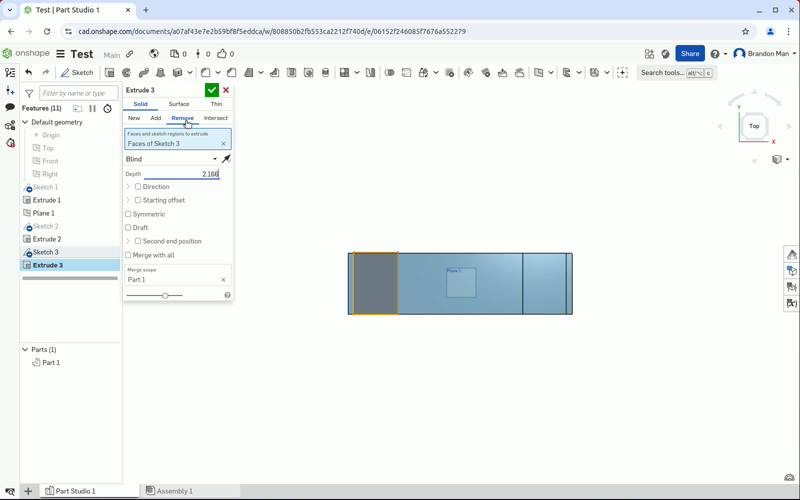
key(tab, 6)
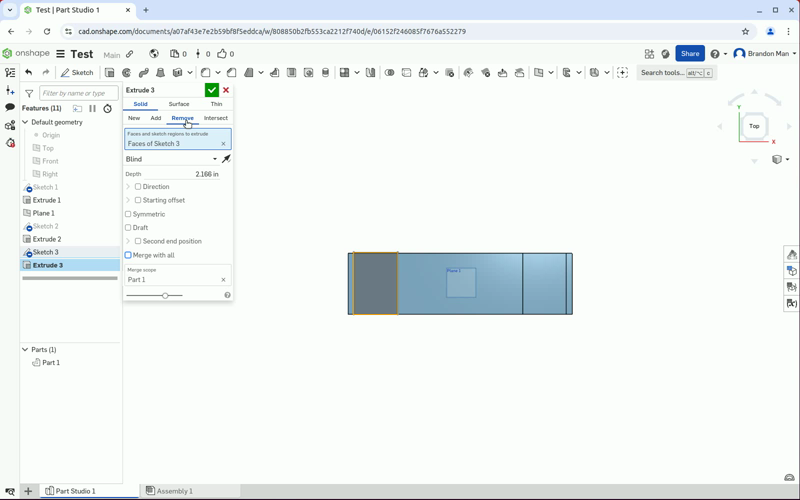
key(space)
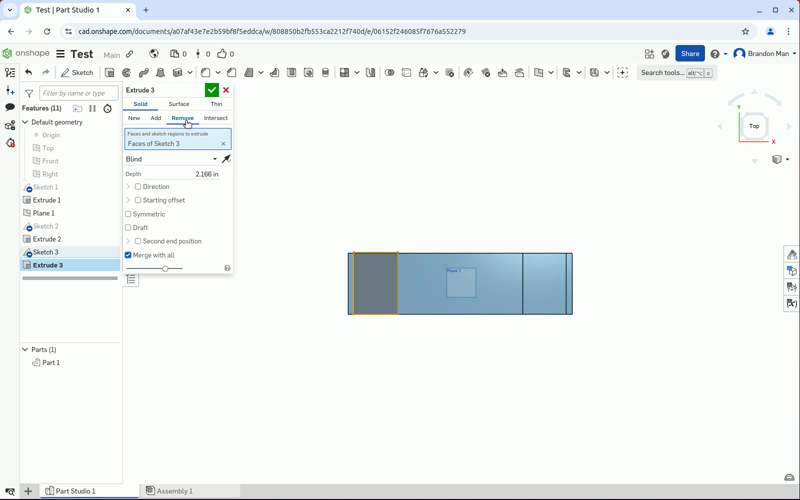
key(enter)
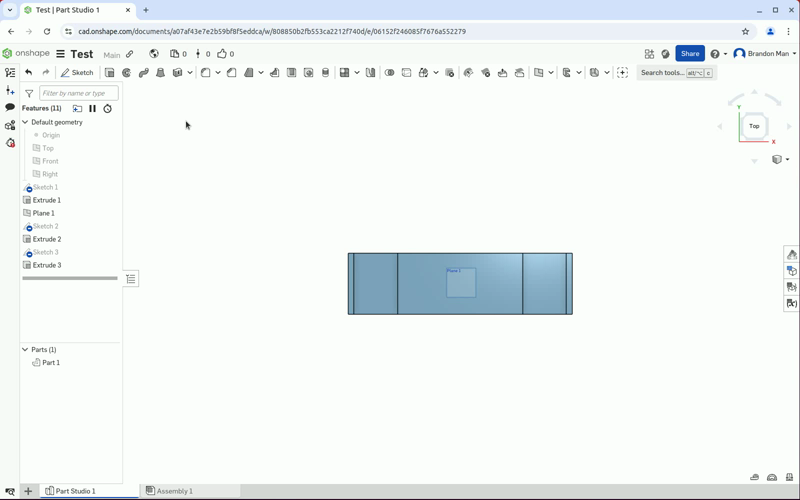
key(shift+h)
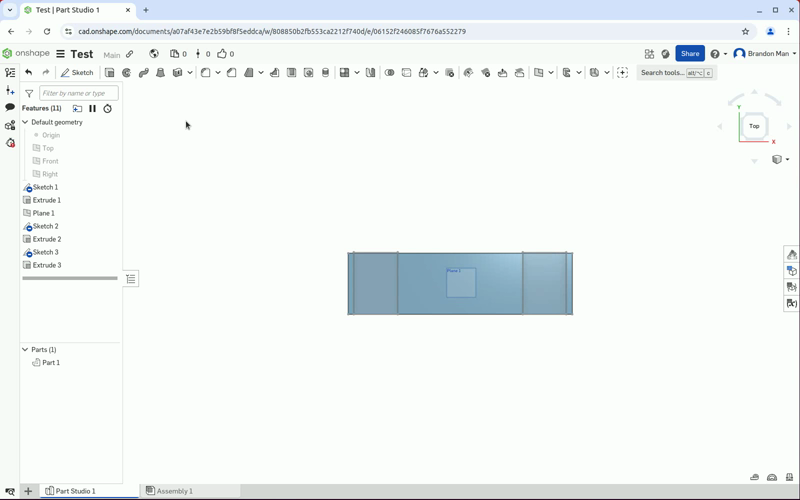
key(shift+h)
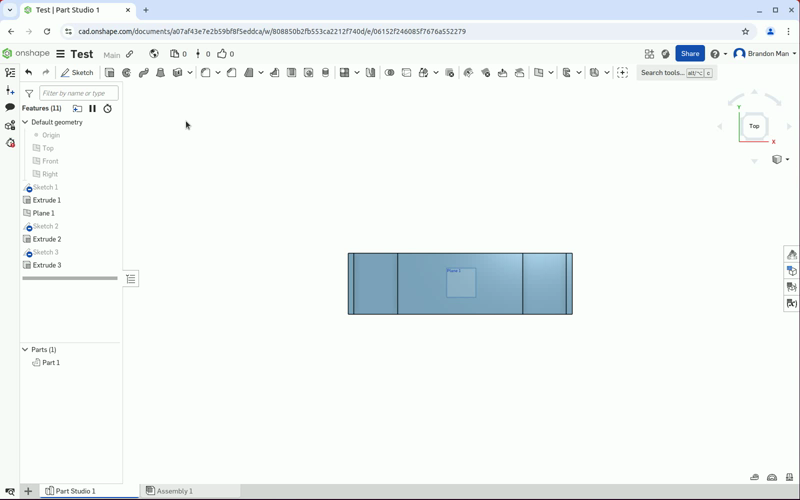
mouse_move(73, 189)
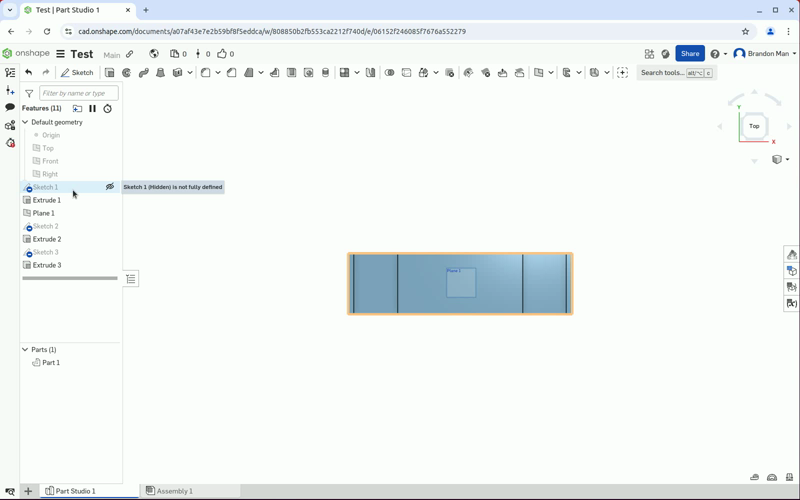
click(73, 189)
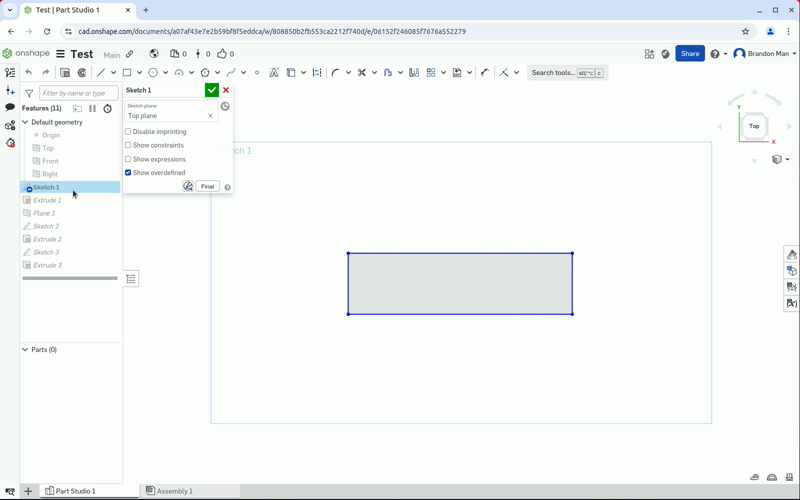
mouse_move(229, 92)
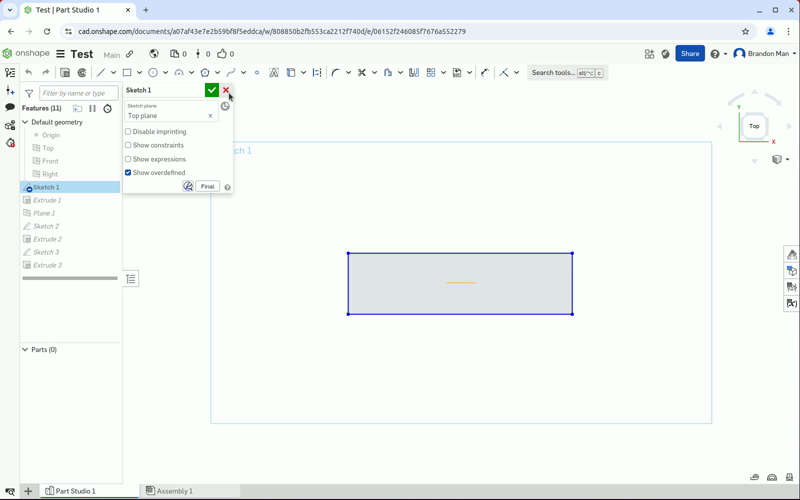
click(229, 92)
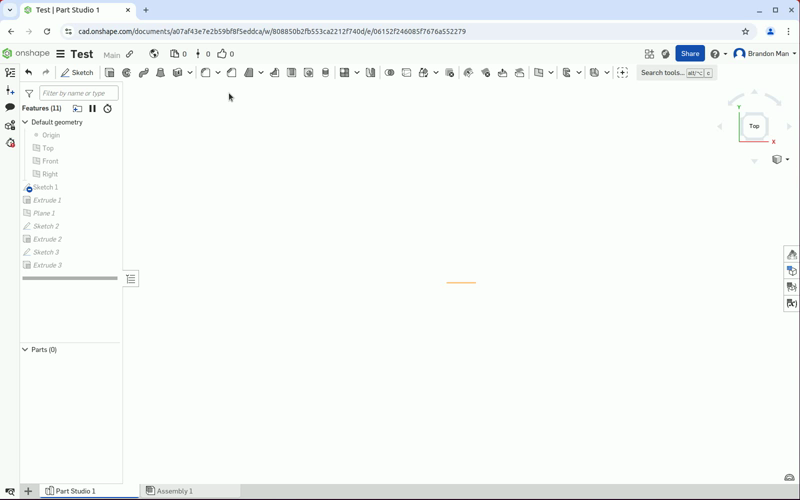
mouse_move(541, 75)
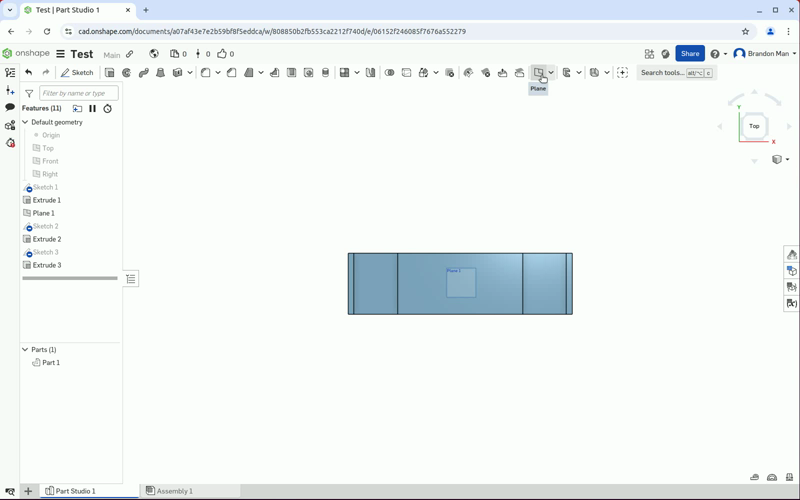
click(541, 75)
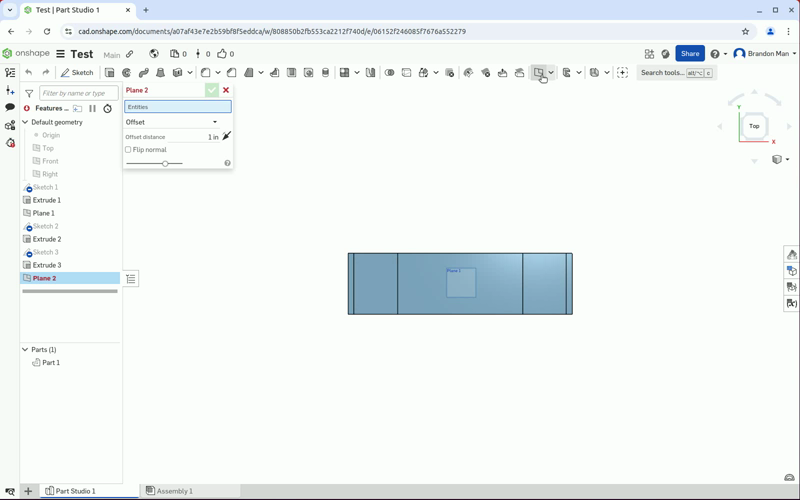
mouse_move(73, 150)
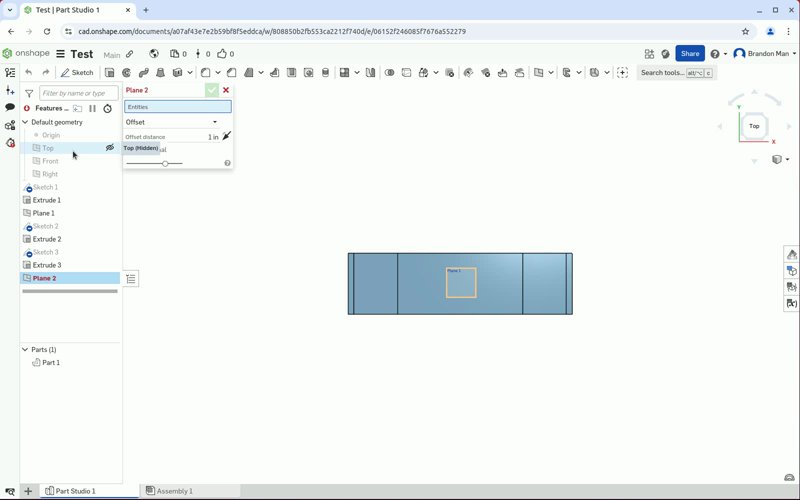
click(73, 150)
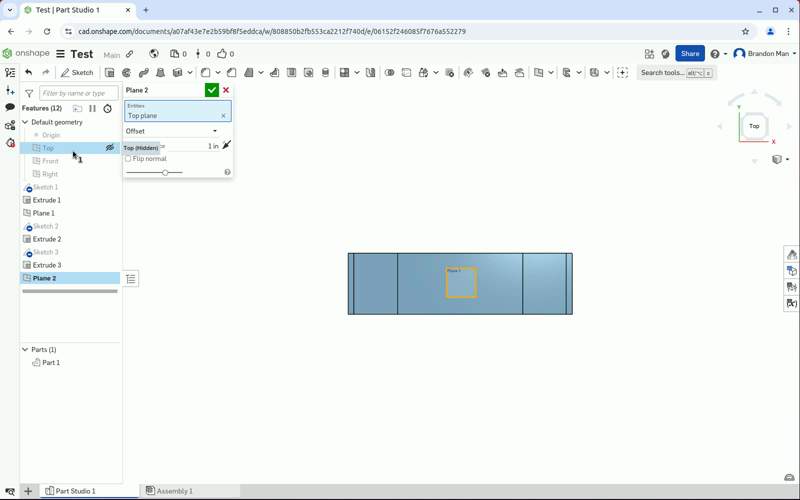
key(tab, 2)
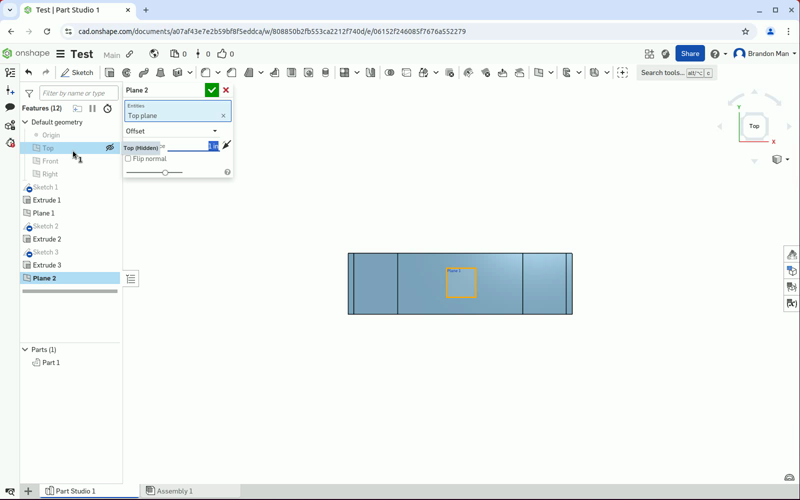
text(0.955)
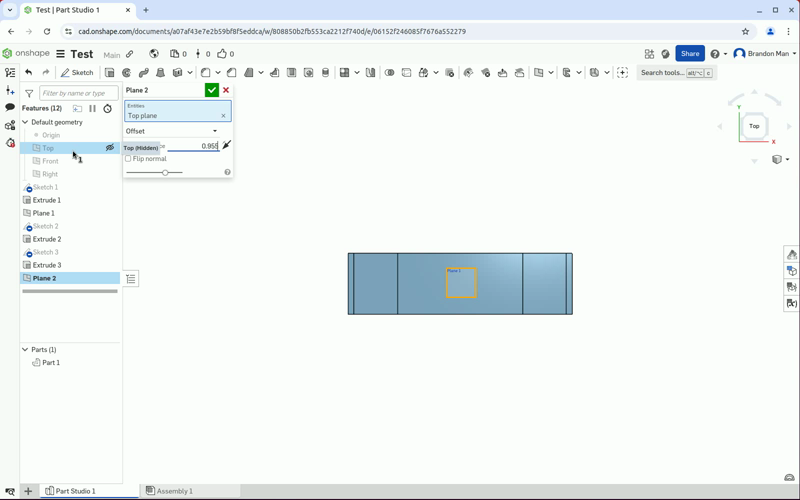
key(enter, 2)
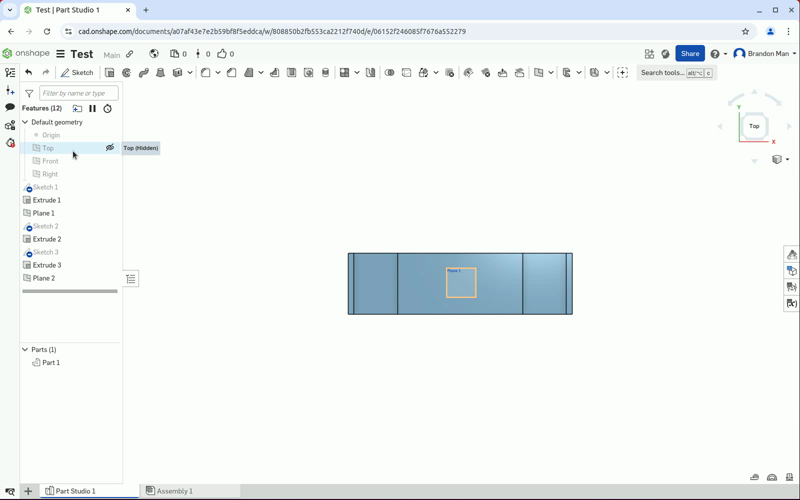
key(shift+s)
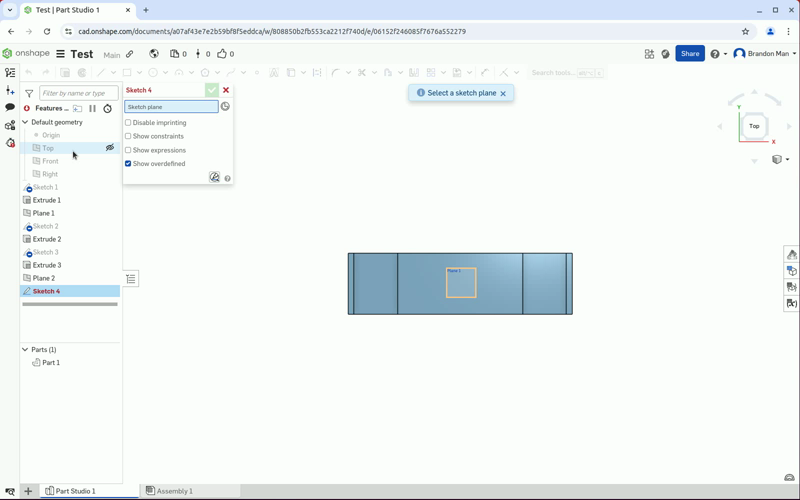
mouse_move(73, 280)
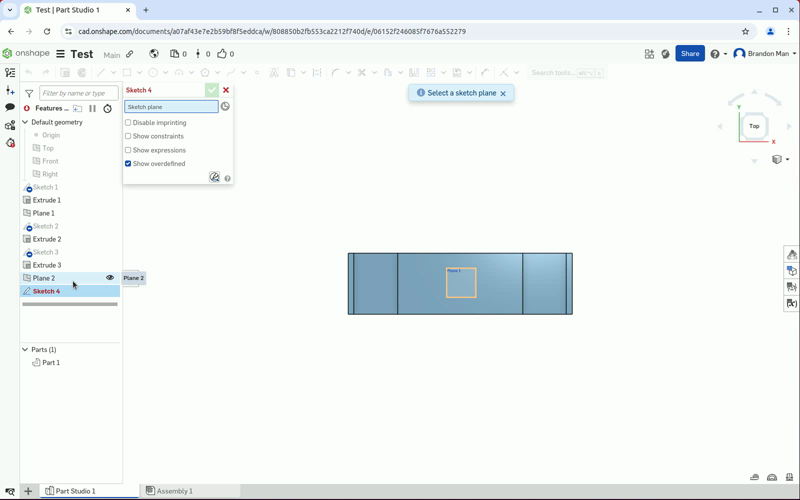
click(73, 280)
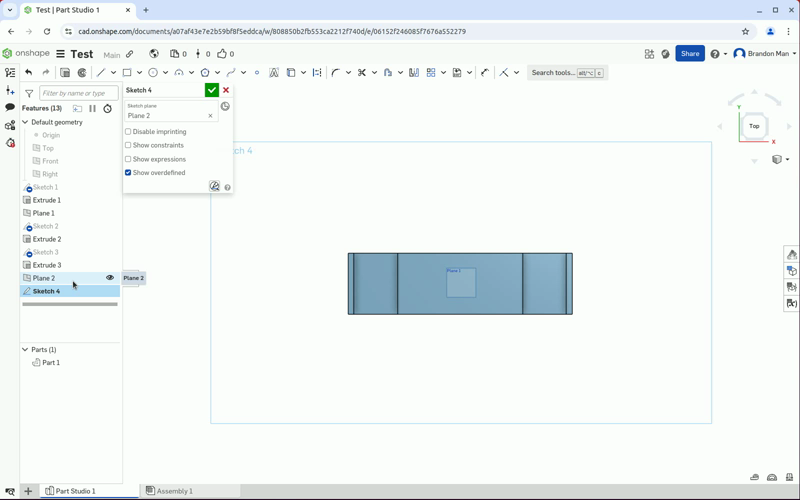
mouse_move(73, 352)
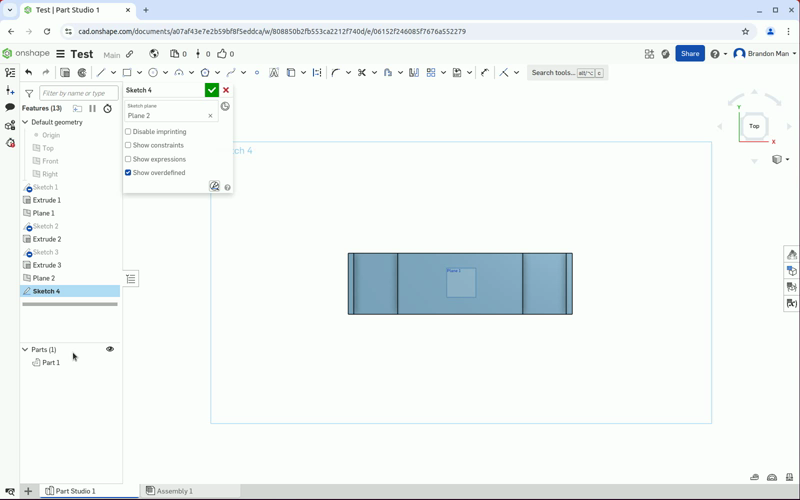
key(y)
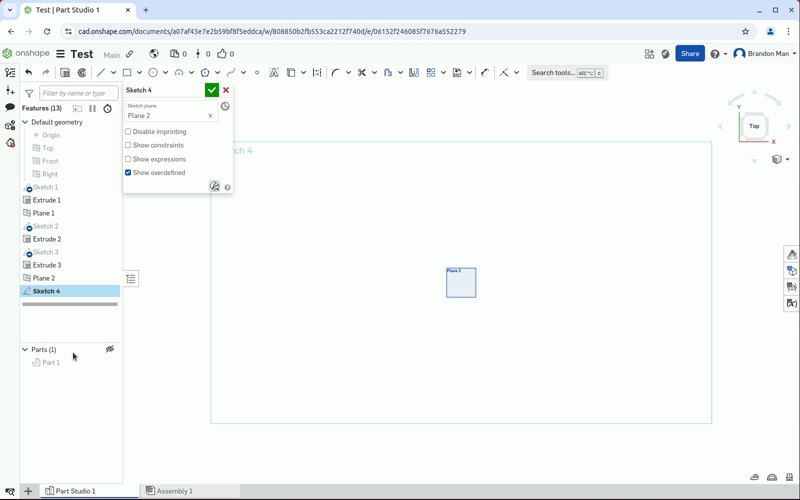
key(c)
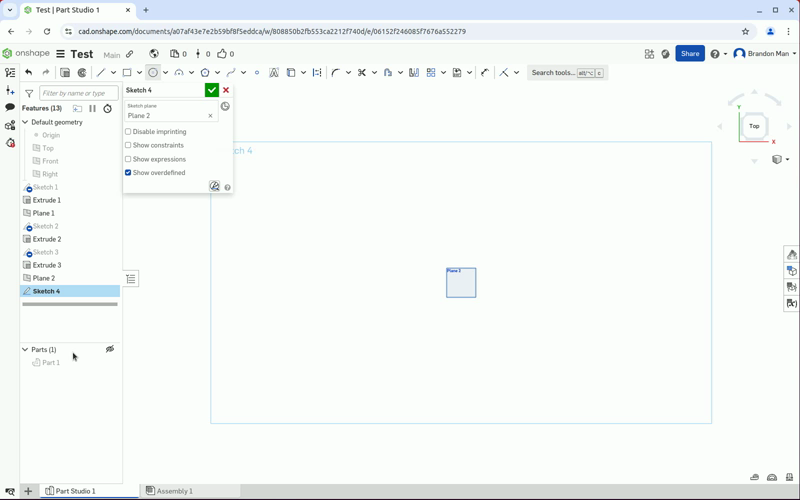
key_down(shift)
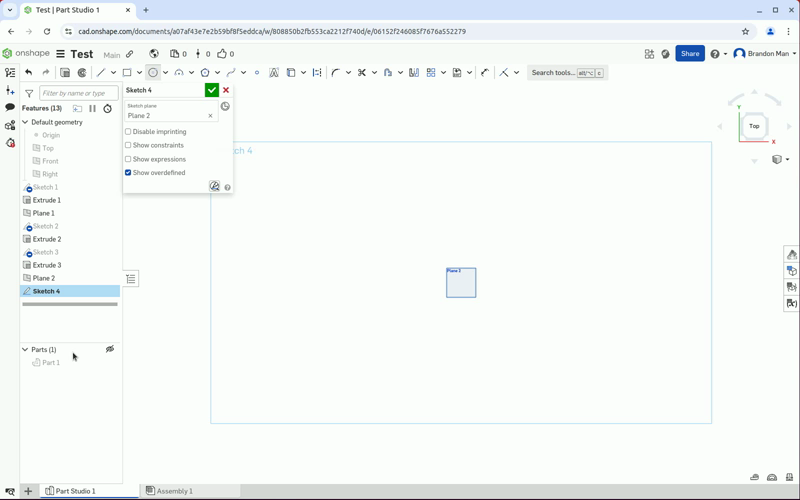
mouse_move(545, 282)
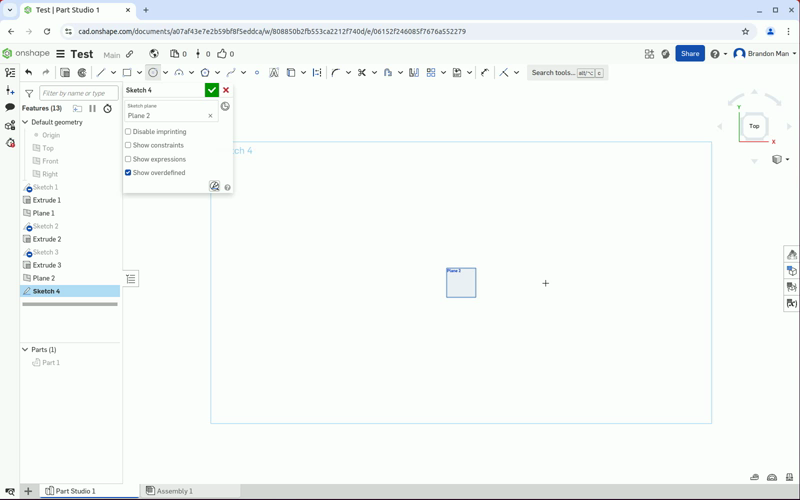
click(545, 282)
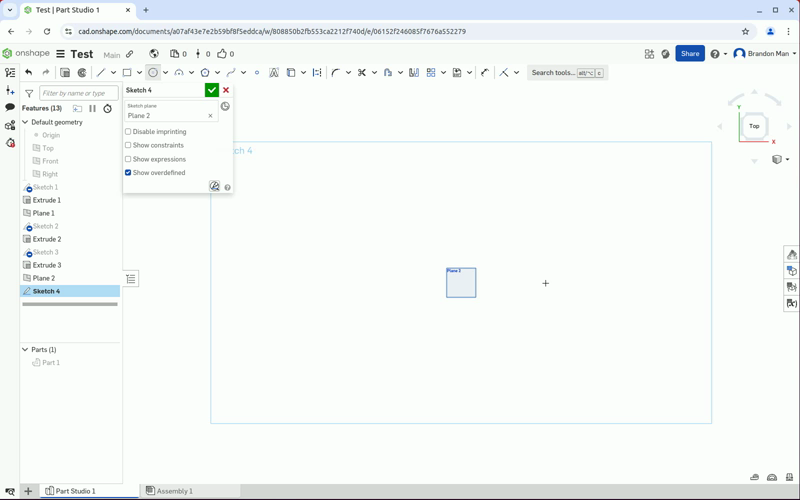
key_up(shift)
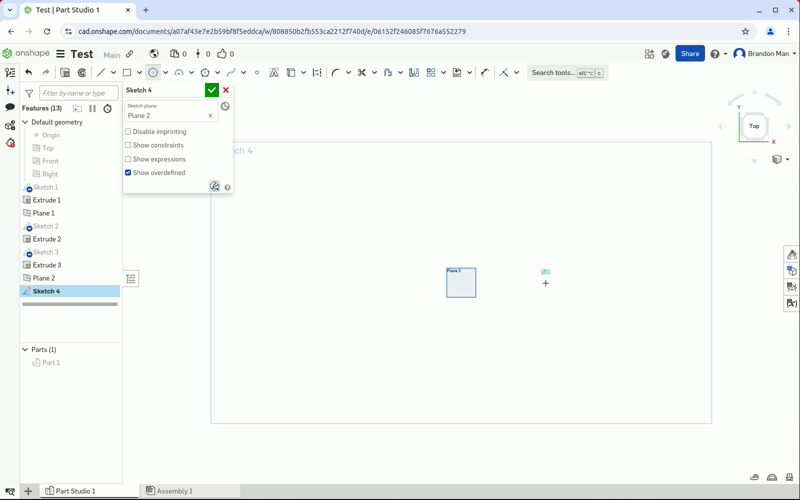
mouse_move(555, 282)
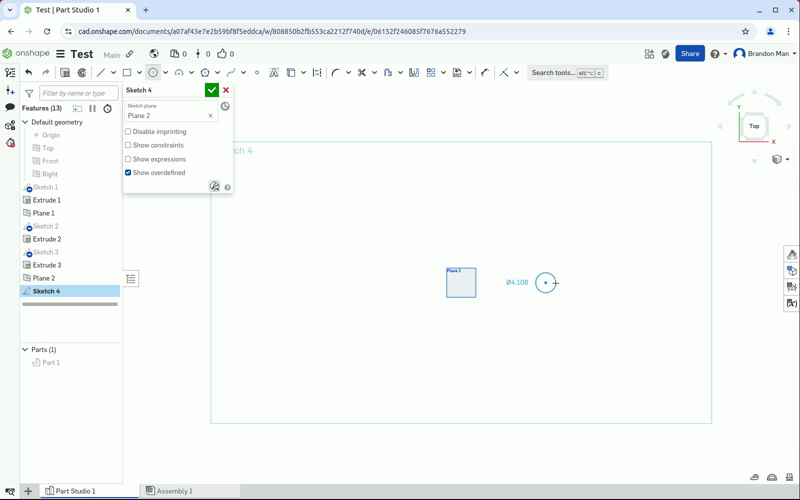
click(555, 282)
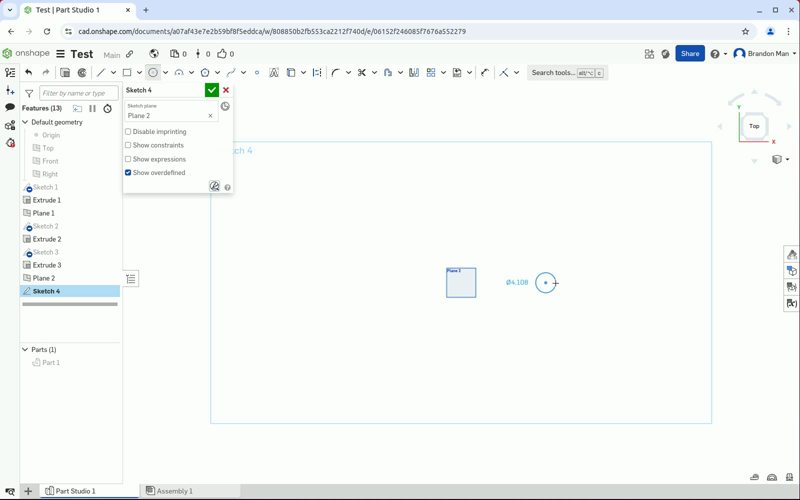
key(esc)
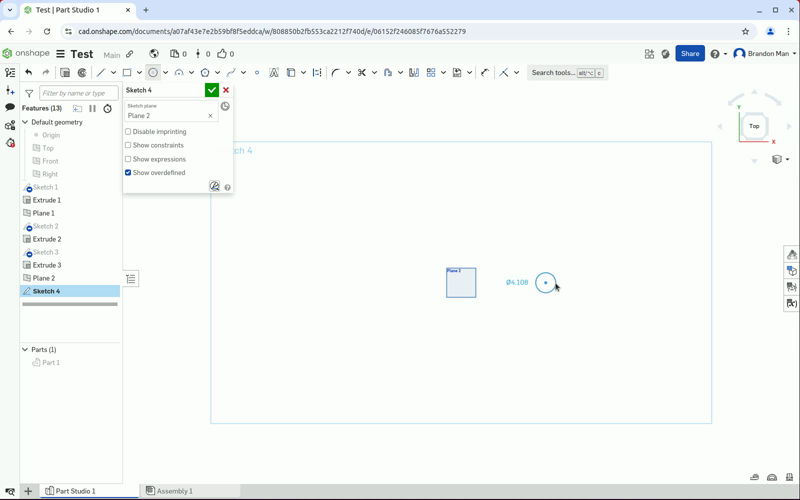
mouse_move(553, 281)
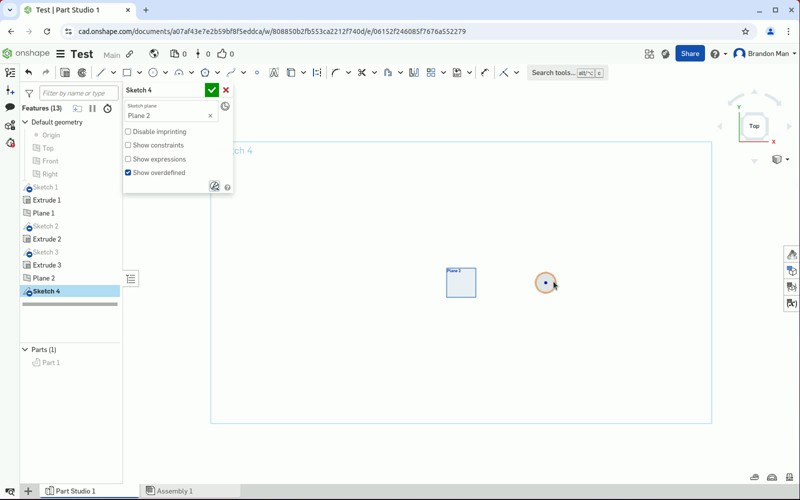
scroll(6)
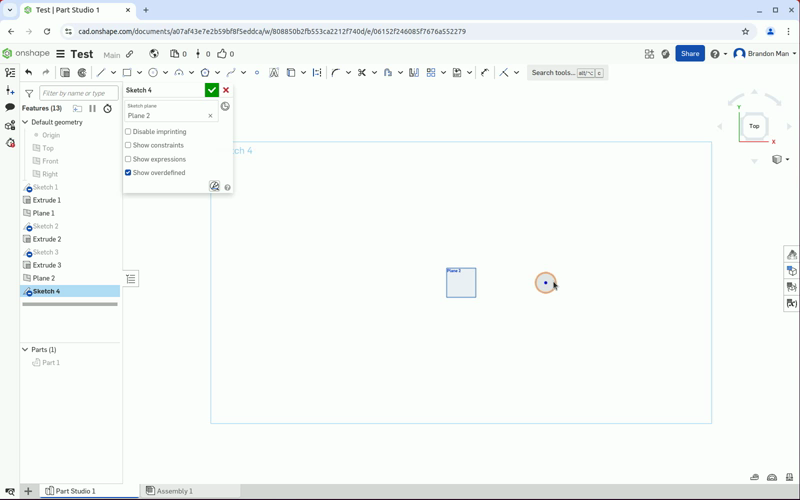
scroll(6)
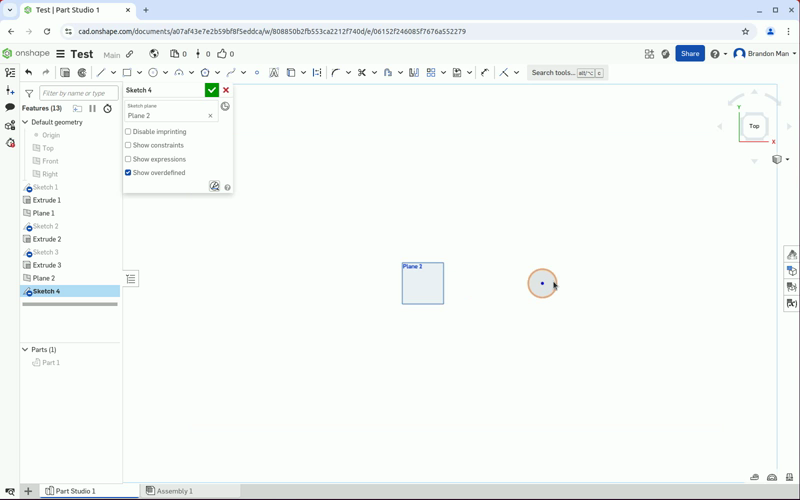
scroll(6)
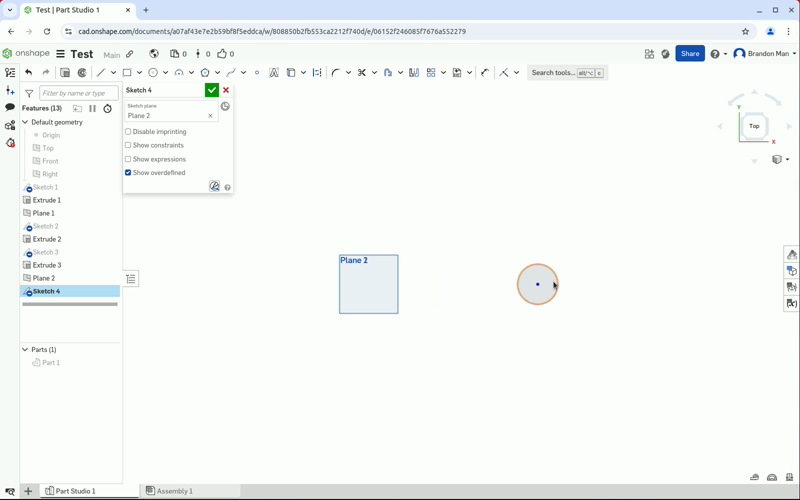
scroll(6)
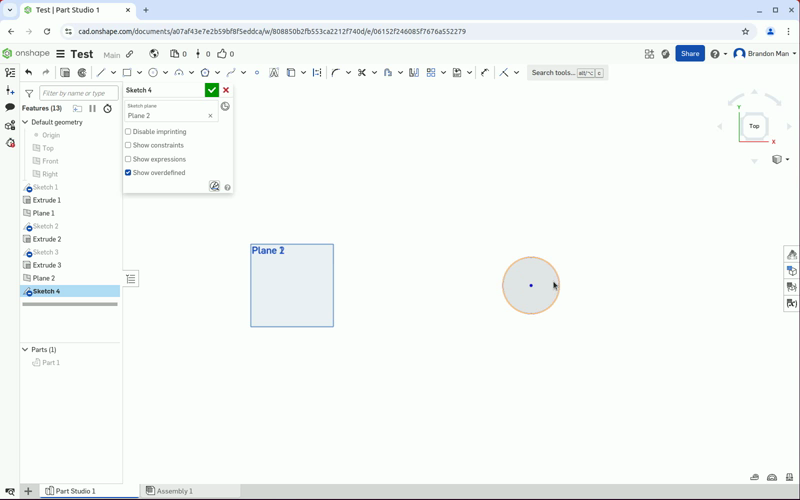
scroll(6)
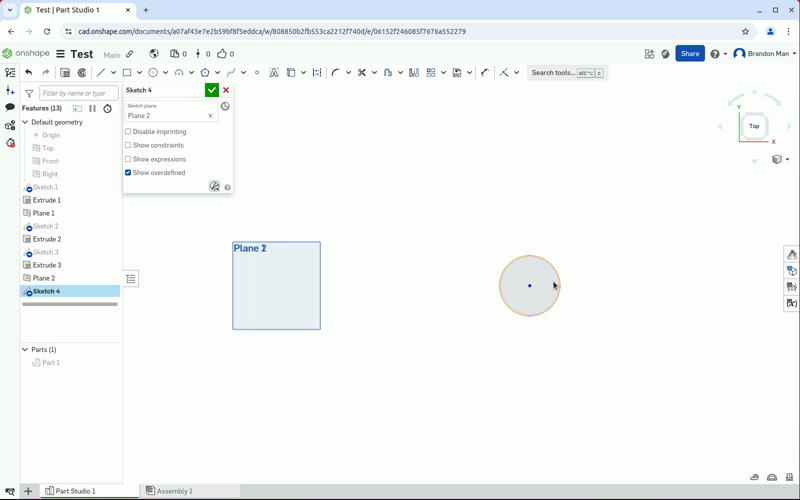
scroll(6)
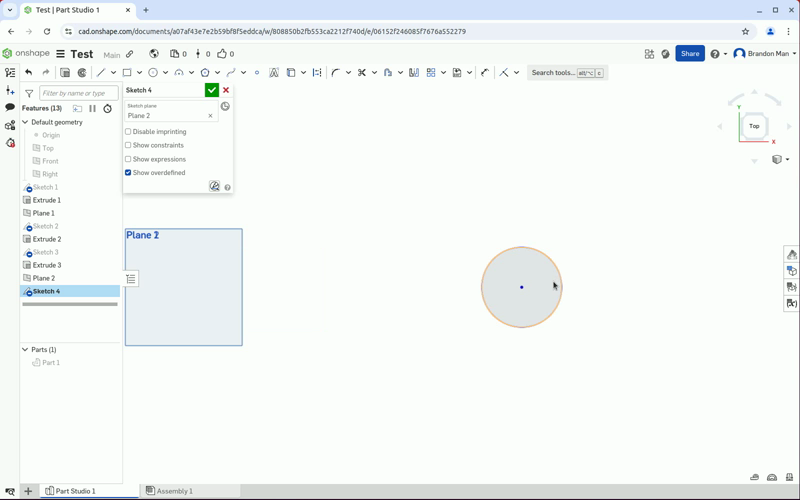
scroll(6)
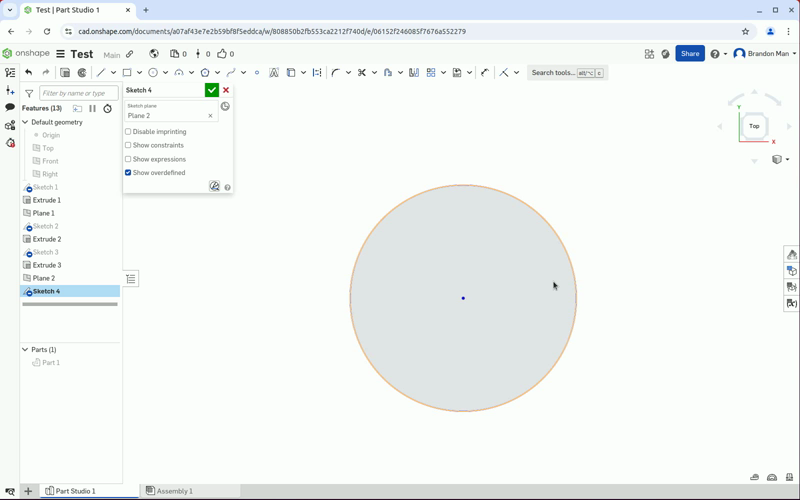
click(553, 281)
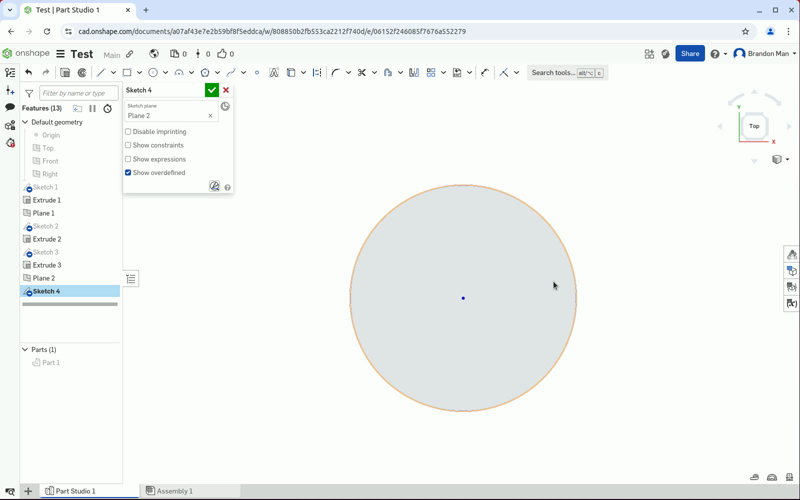
scroll(-6)
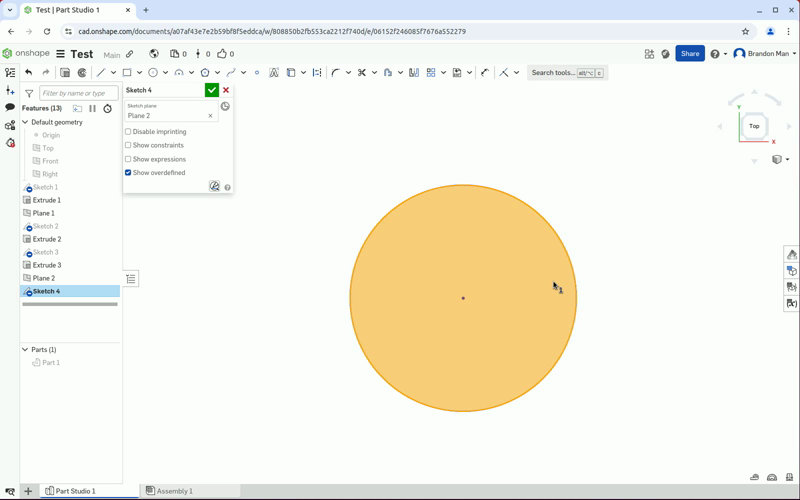
scroll(-6)
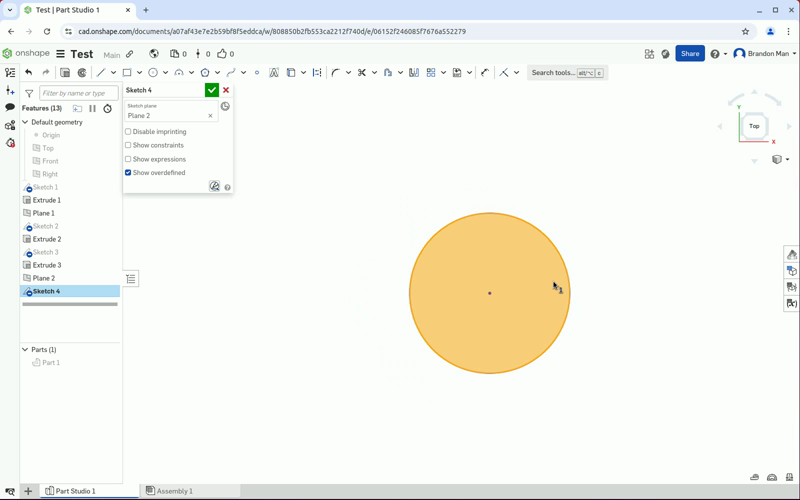
scroll(-6)
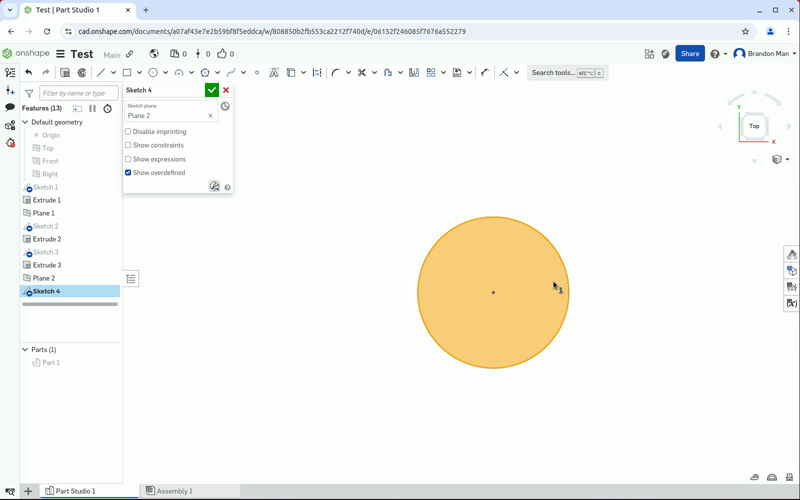
scroll(-6)
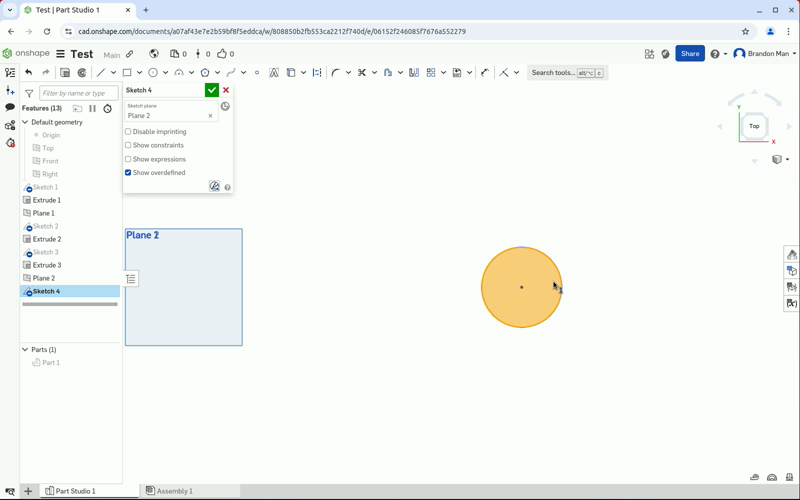
scroll(-6)
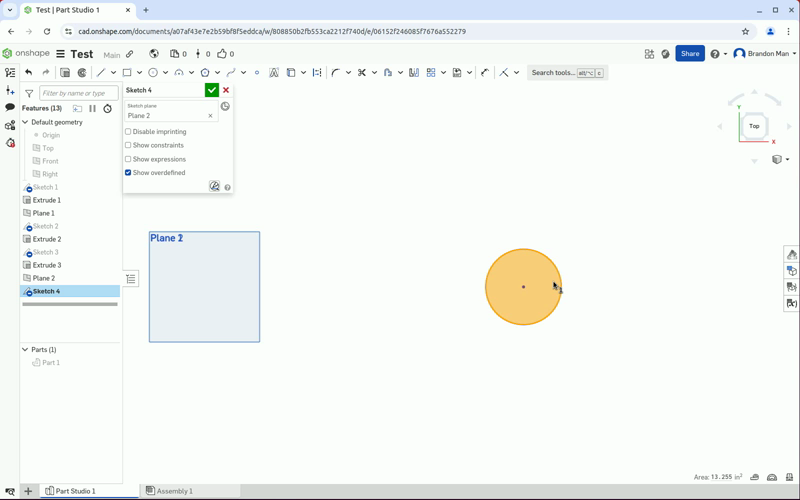
scroll(-6)
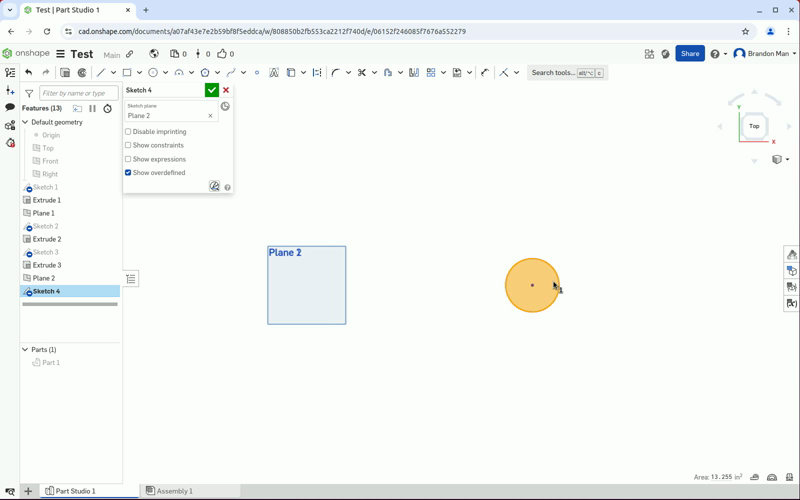
scroll(-6)
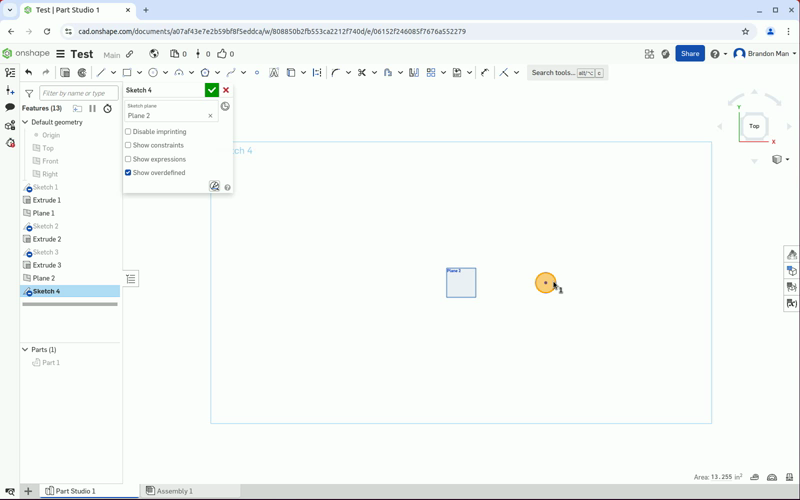
mouse_move(73, 352)
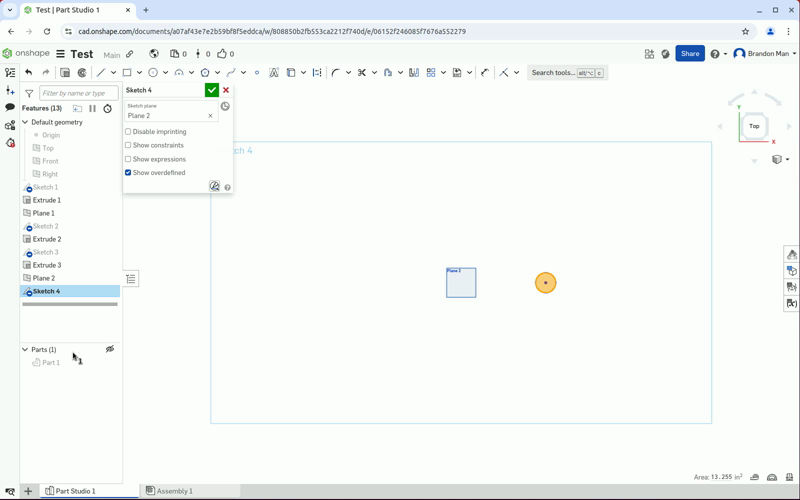
key(shift+y)
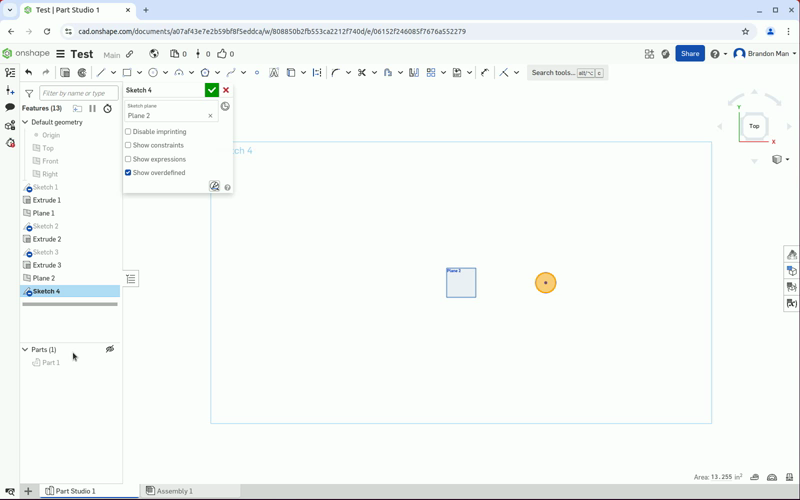
key(shift+e)
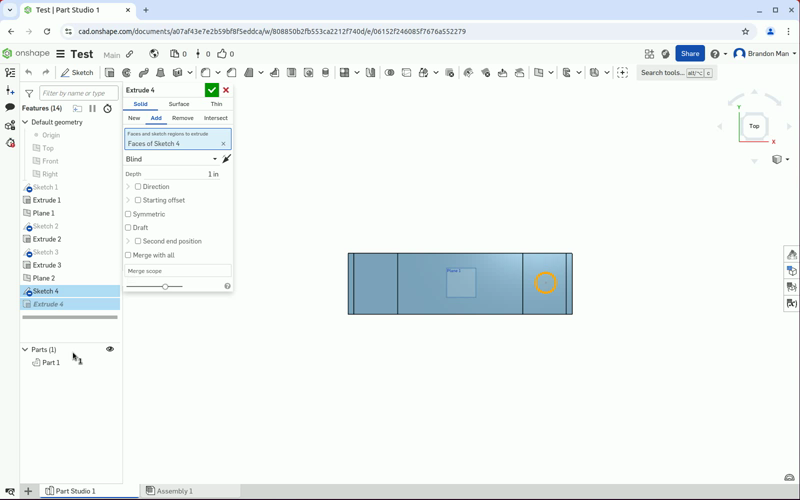
mouse_move(143, 106)
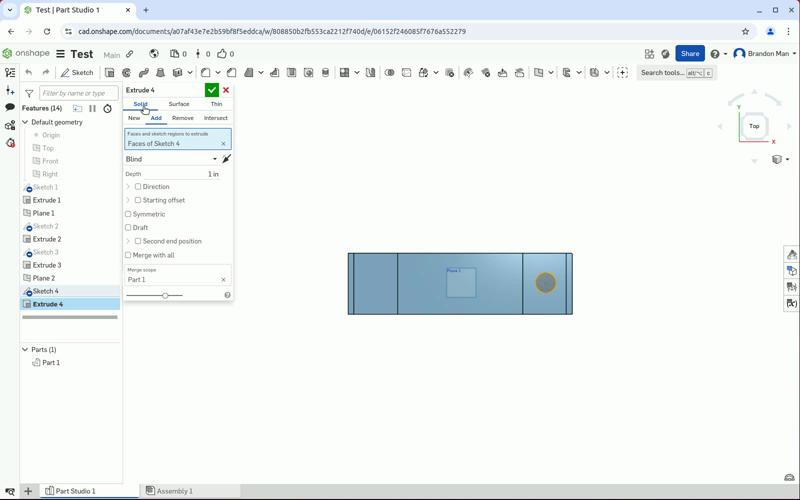
click(143, 106)
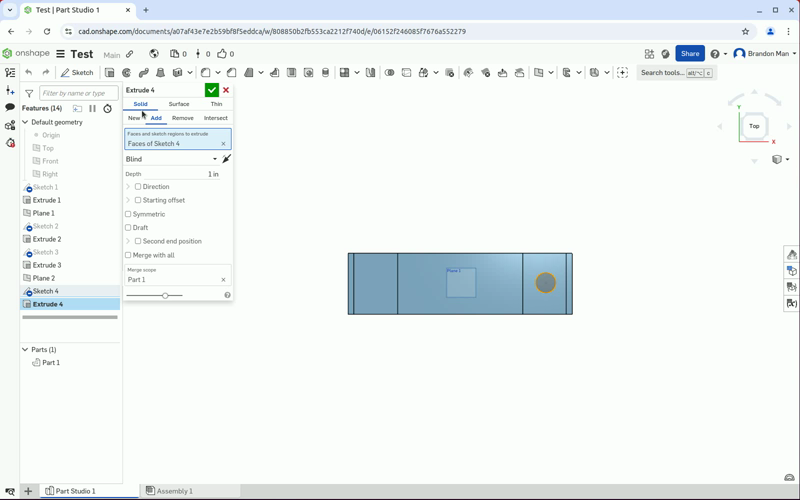
mouse_move(137, 120)
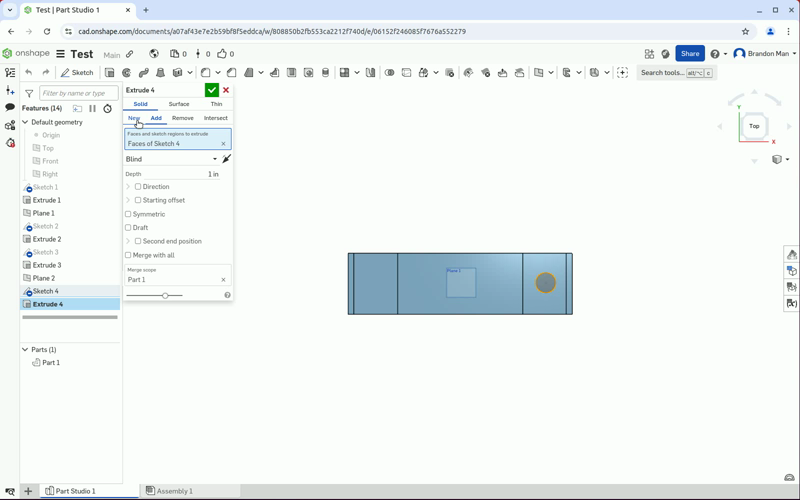
click(137, 120)
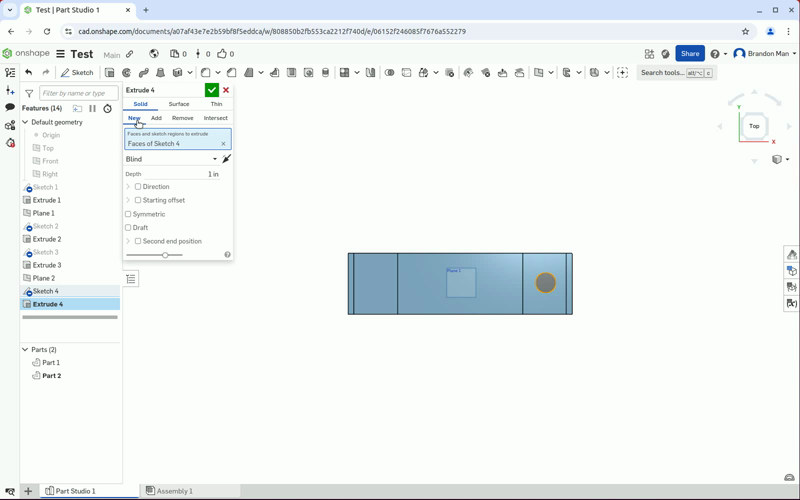
key(tab, 4)
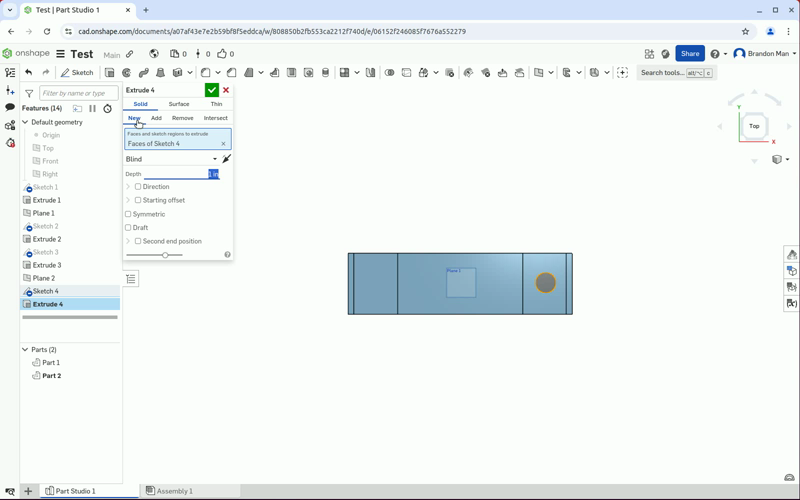
text(2.166)
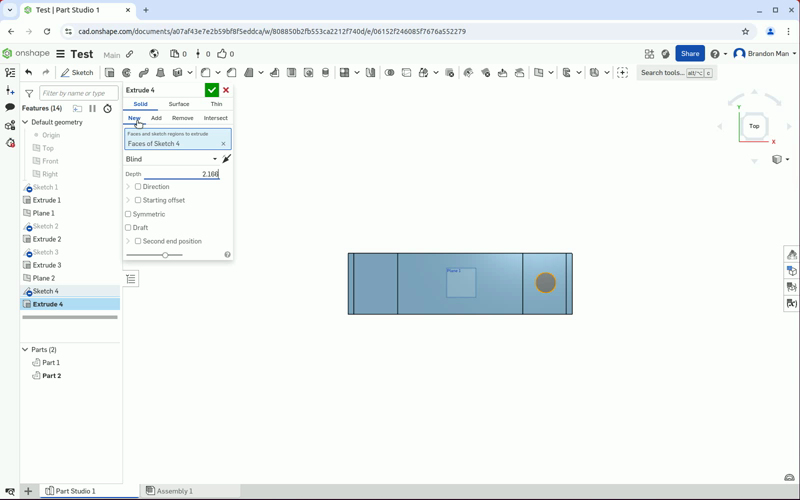
key(enter)
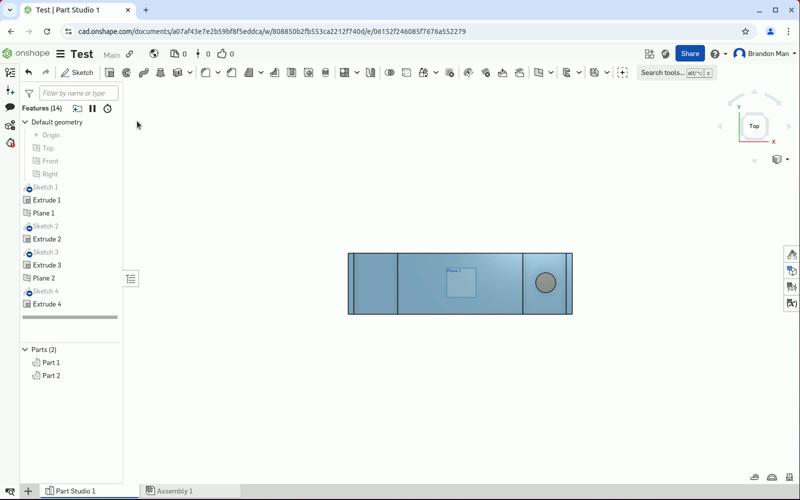
key(shift+h)
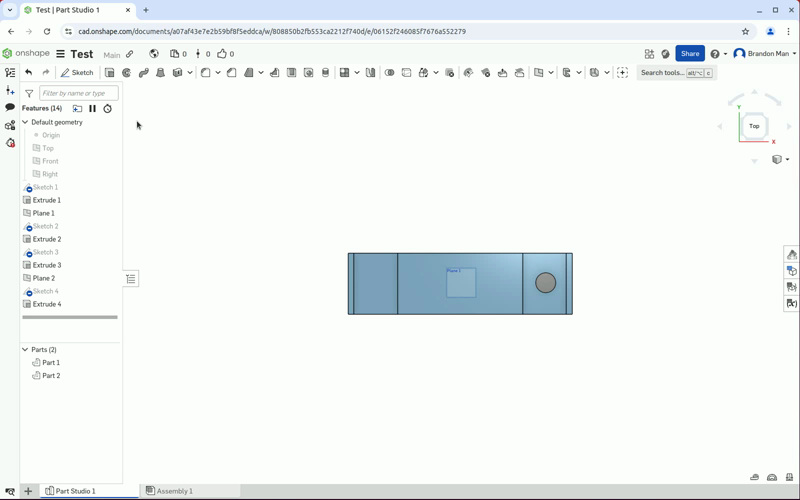
key(shift+h)
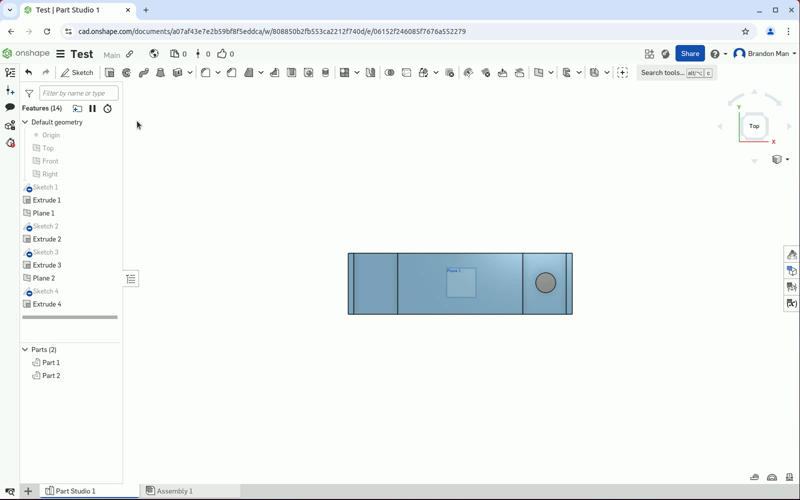
mouse_move(73, 189)
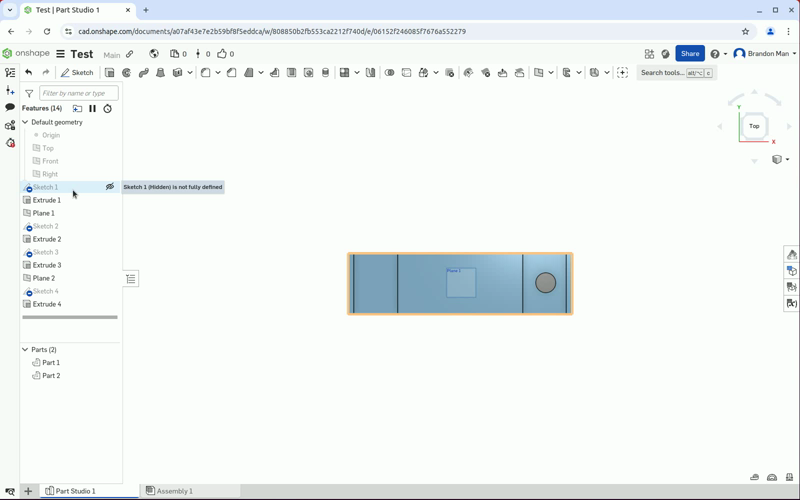
click(73, 189)
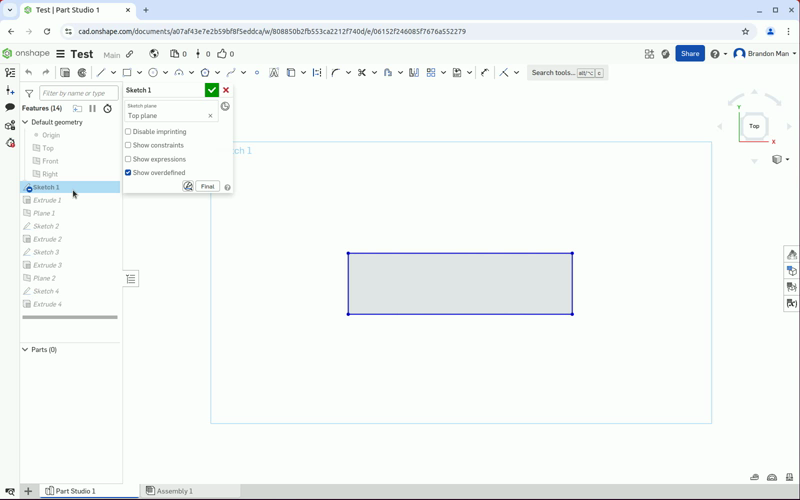
mouse_move(229, 92)
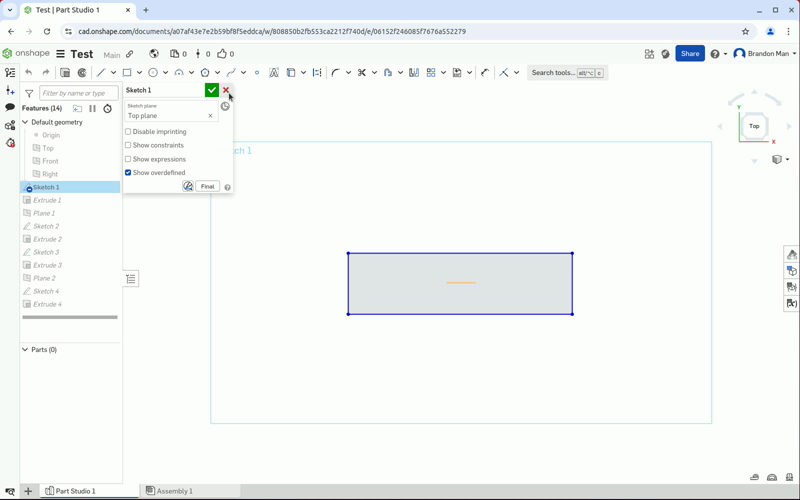
click(229, 92)
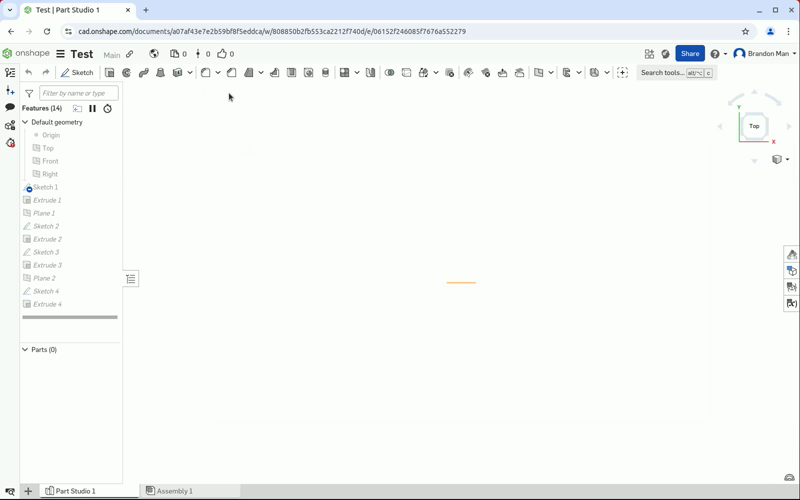
key(shift+s)
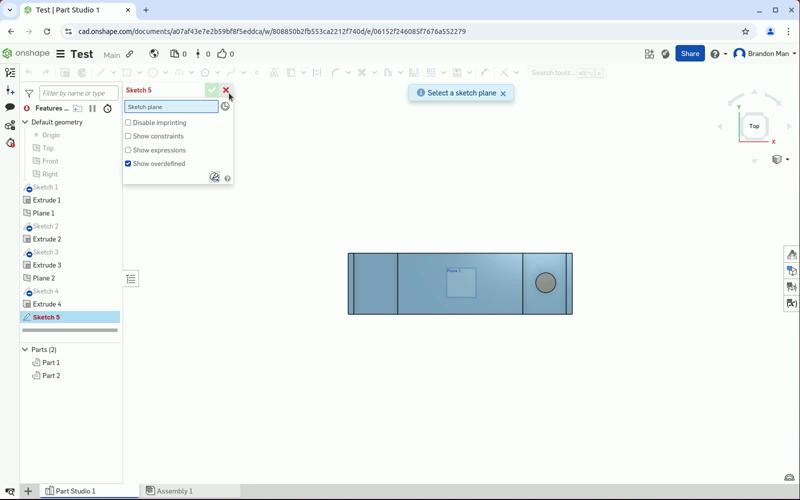
mouse_move(73, 280)
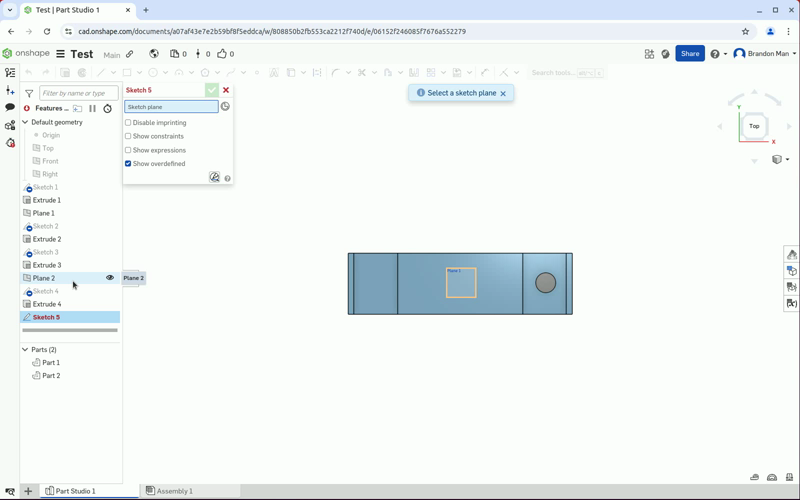
click(73, 280)
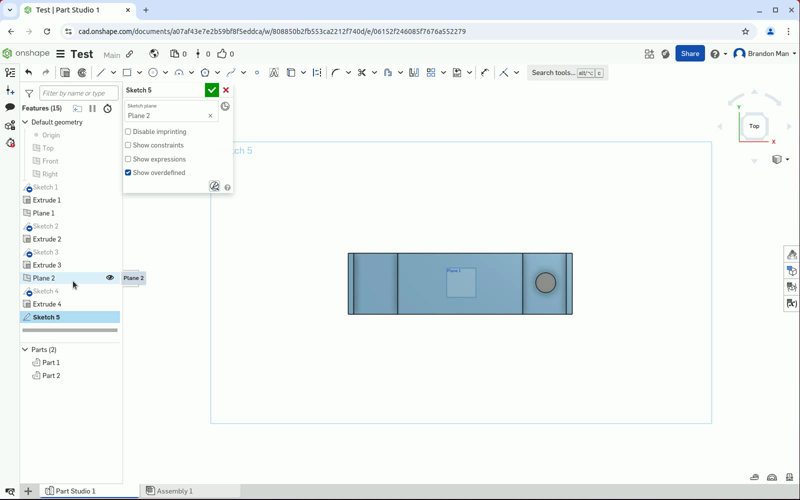
mouse_move(73, 352)
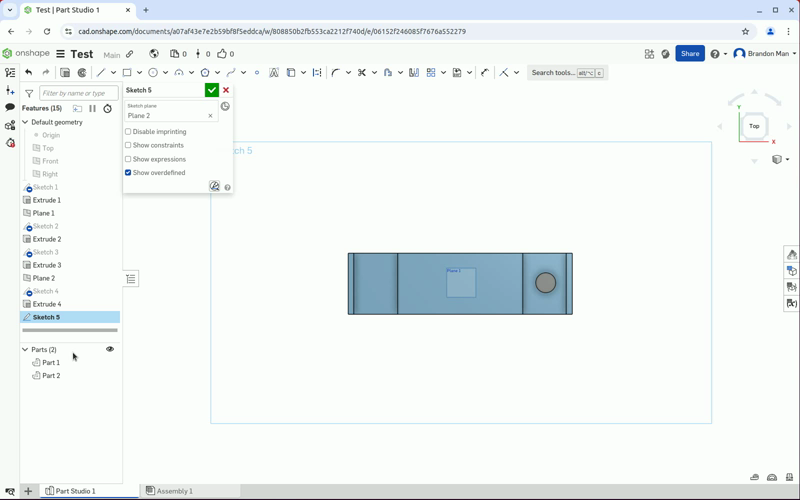
key(y)
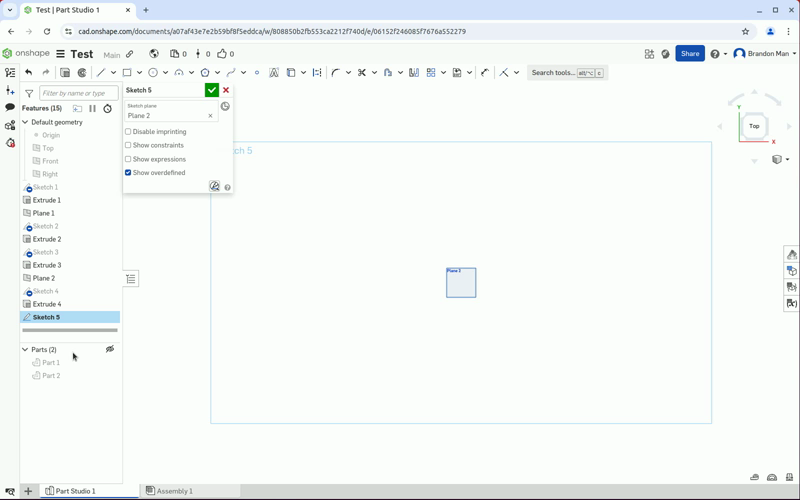
key(c)
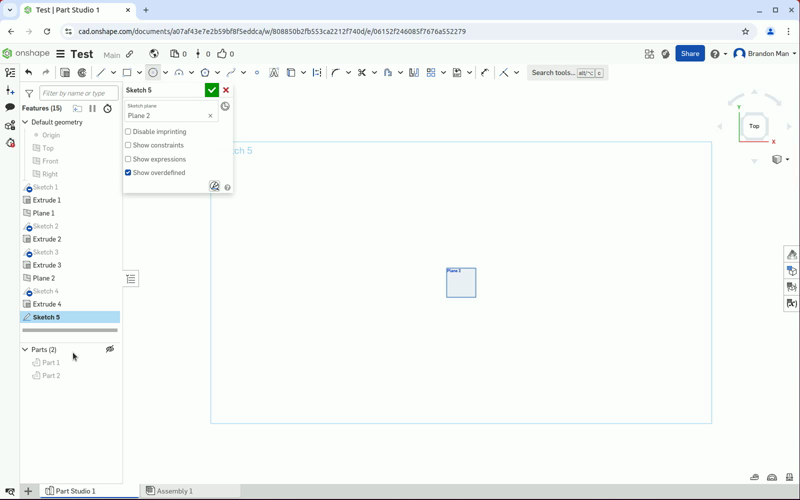
key_down(shift)
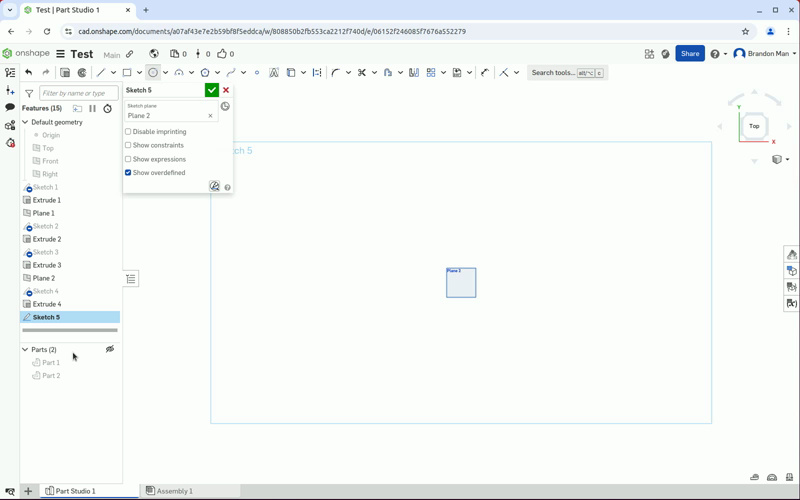
mouse_move(377, 282)
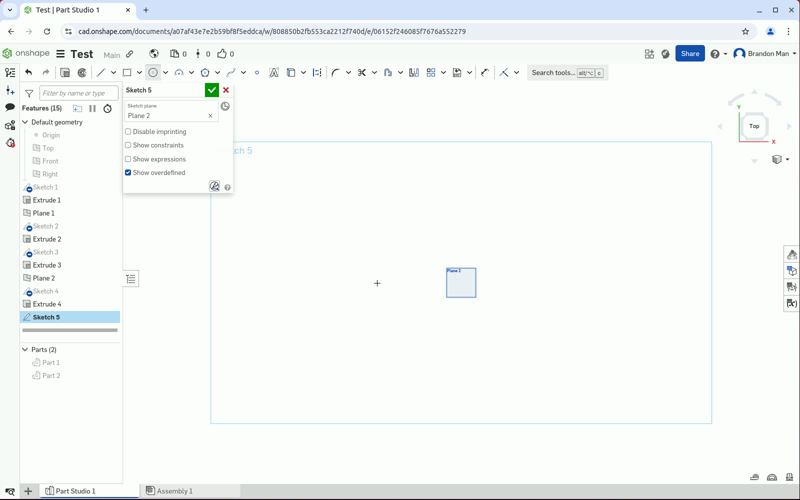
click(377, 282)
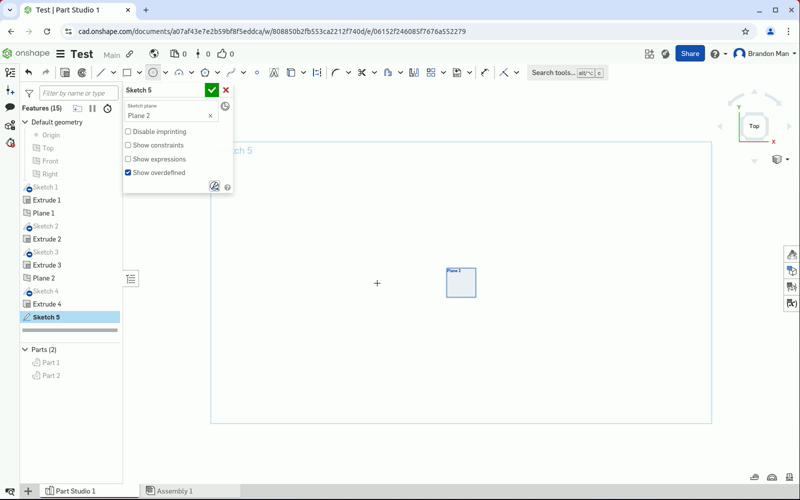
key_up(shift)
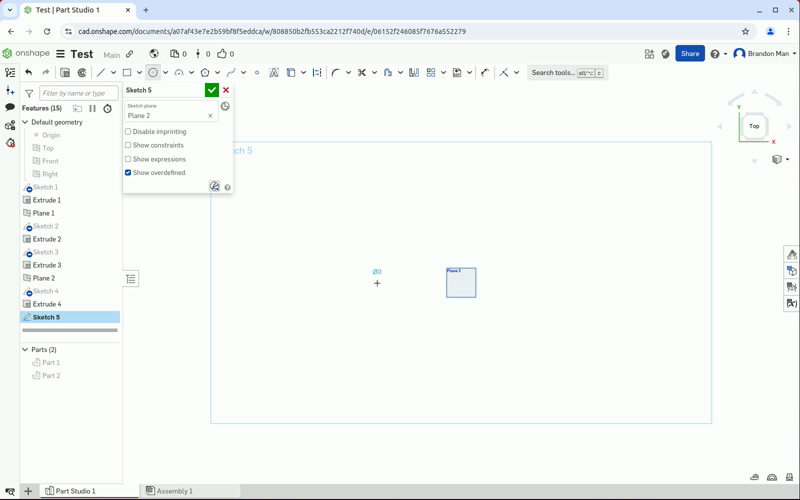
mouse_move(386, 282)
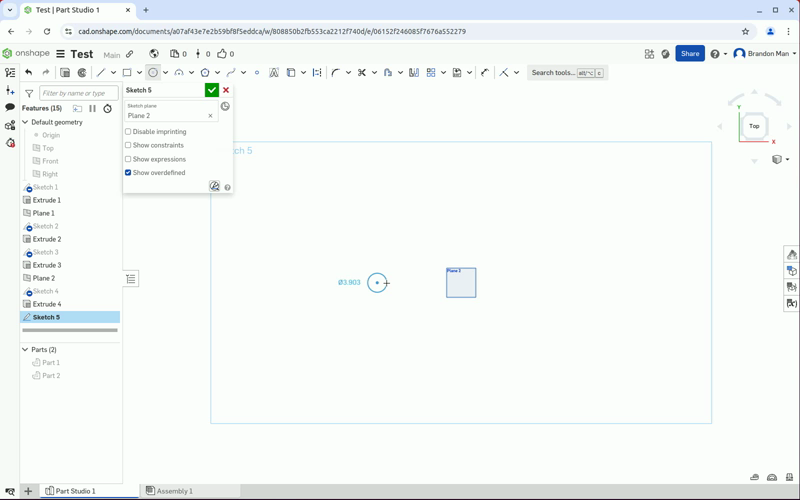
click(386, 282)
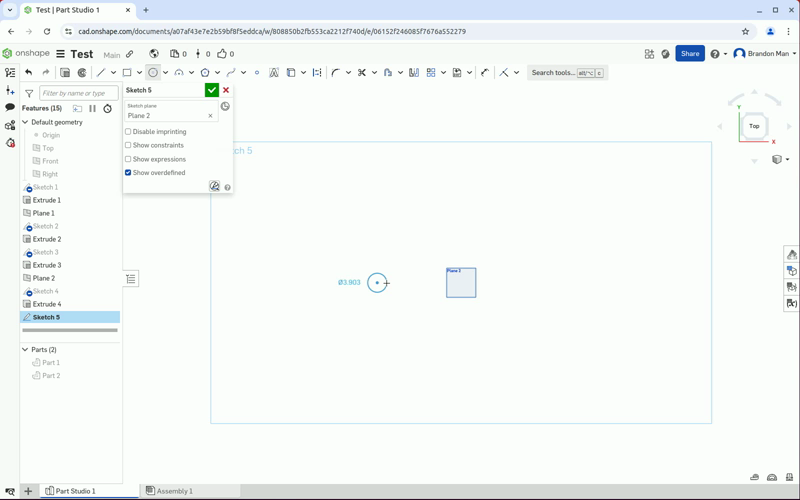
key(esc)
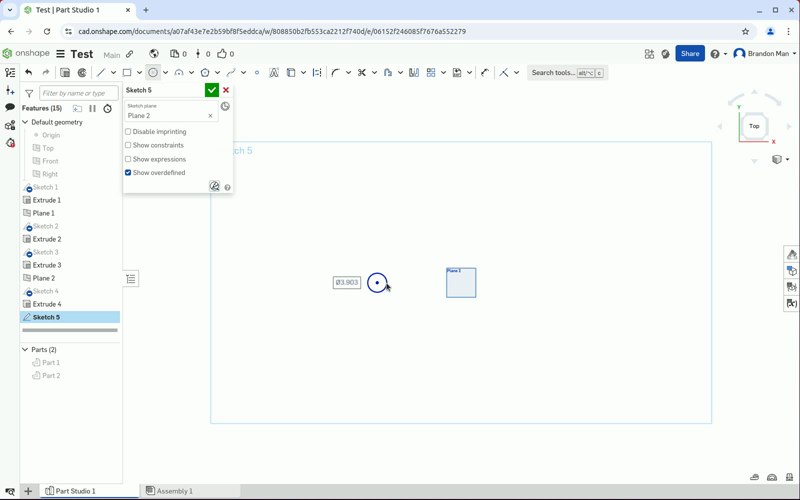
mouse_move(367, 282)
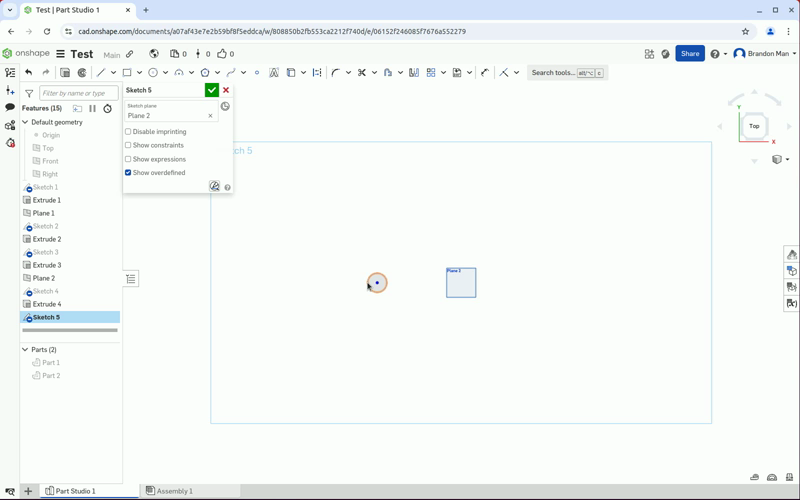
scroll(6)
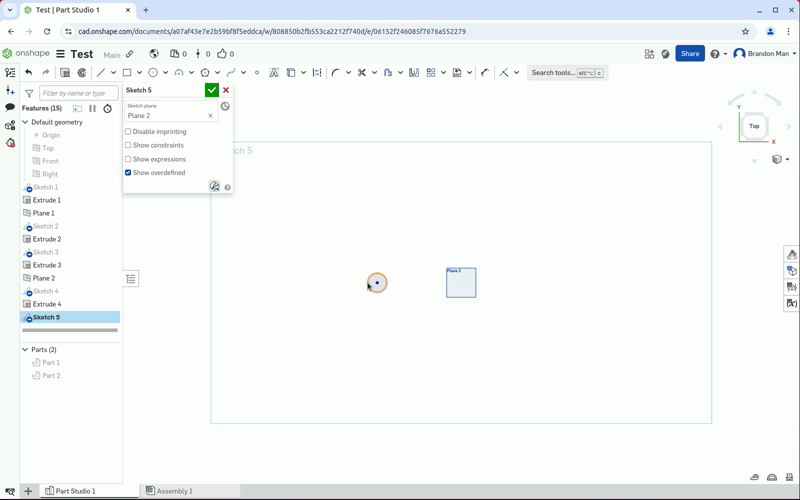
scroll(6)
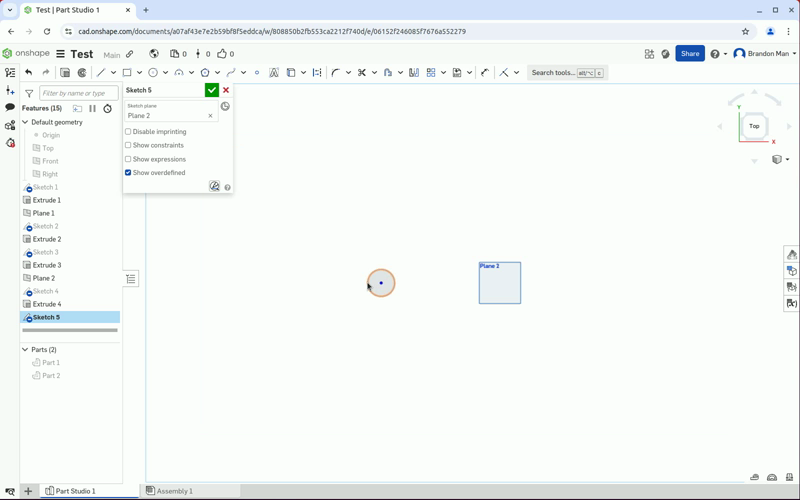
scroll(6)
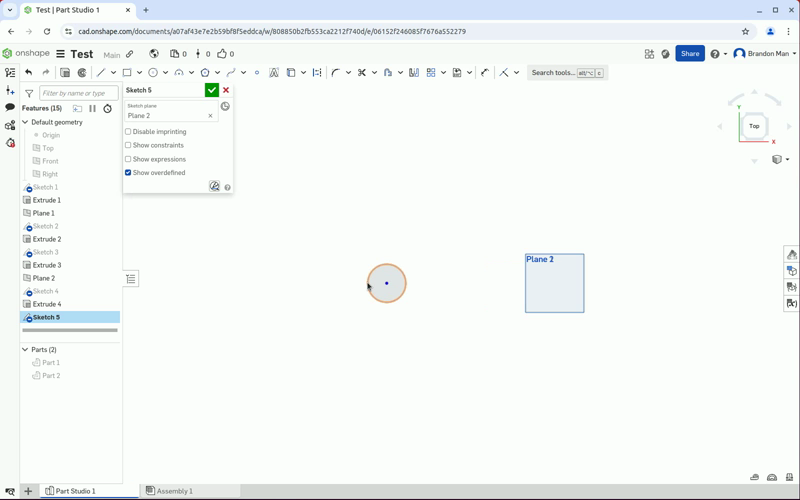
scroll(6)
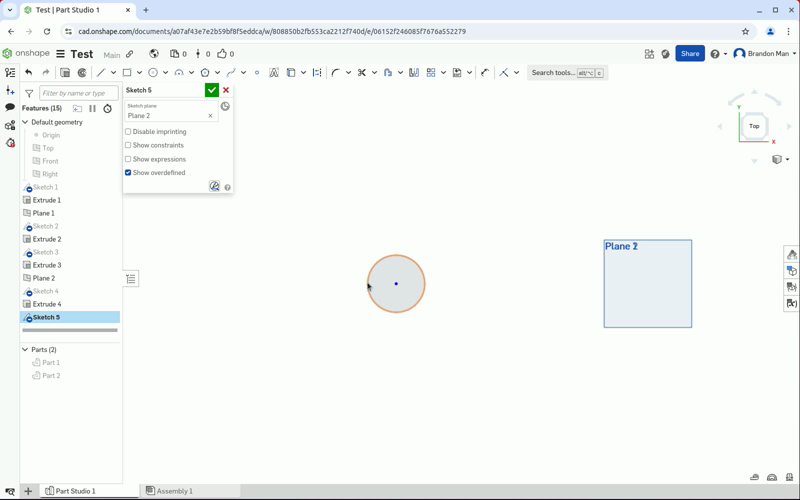
scroll(6)
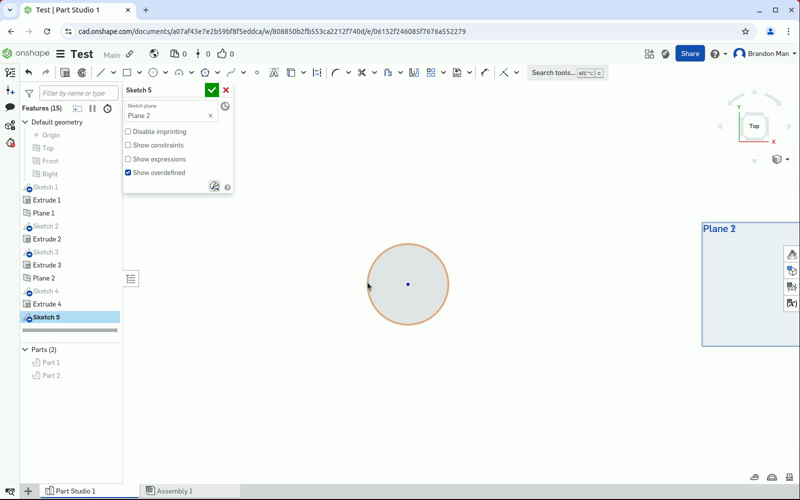
scroll(6)
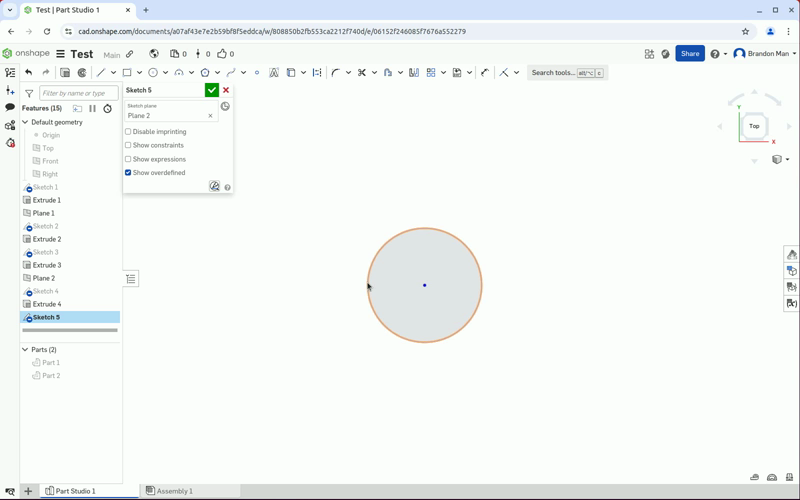
scroll(6)
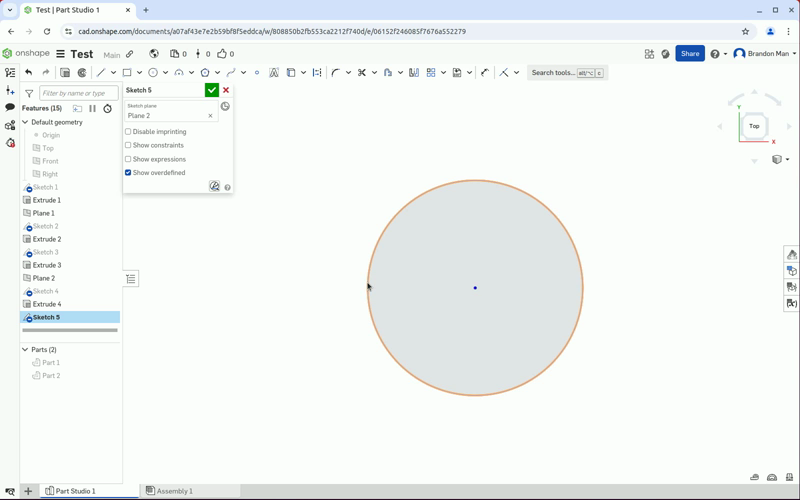
click(367, 282)
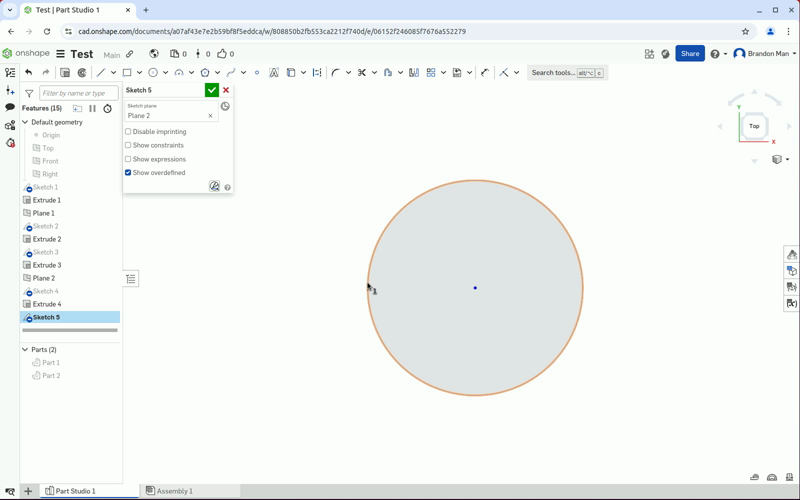
scroll(-6)
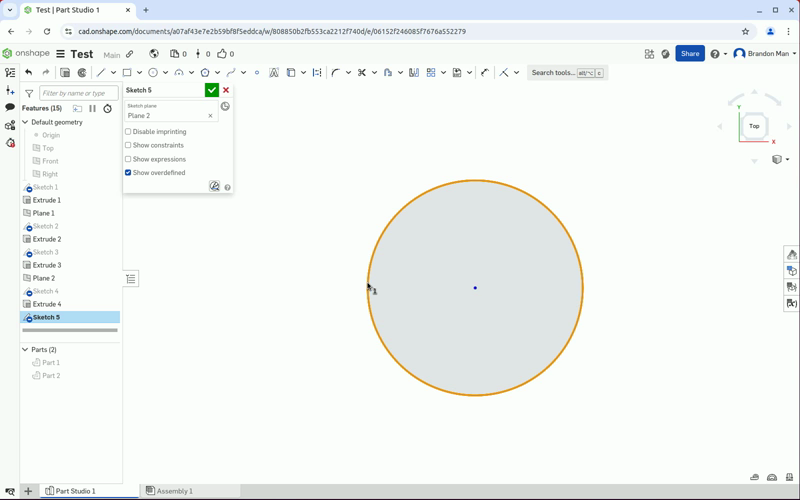
scroll(-6)
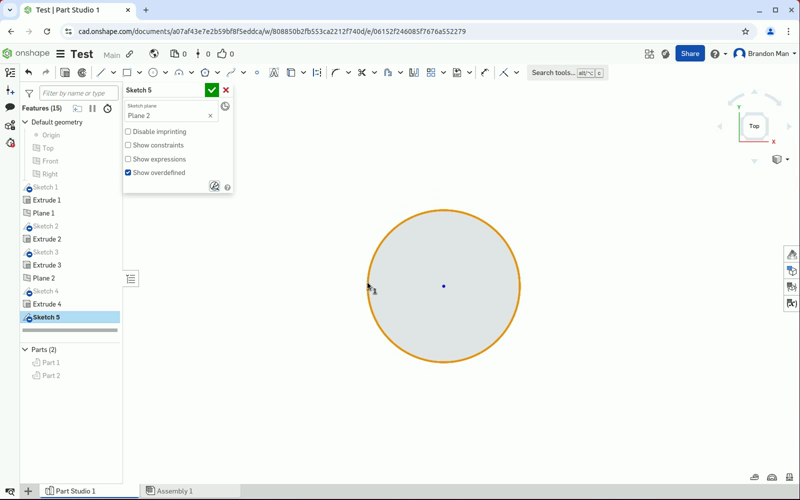
scroll(-6)
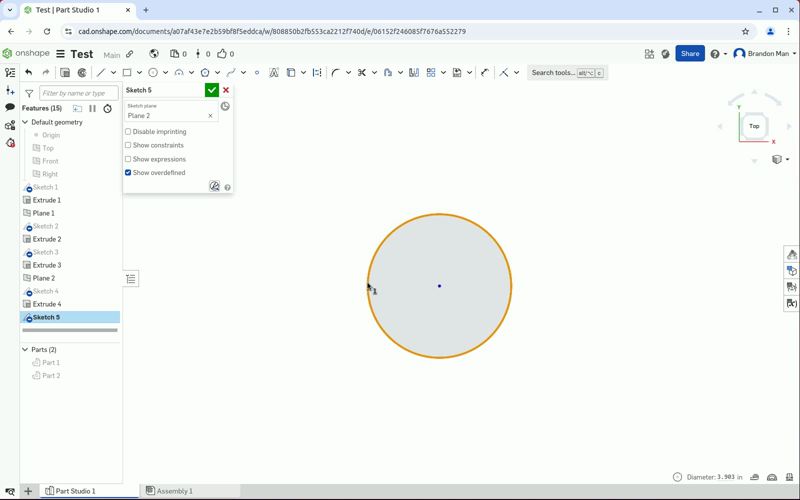
scroll(-6)
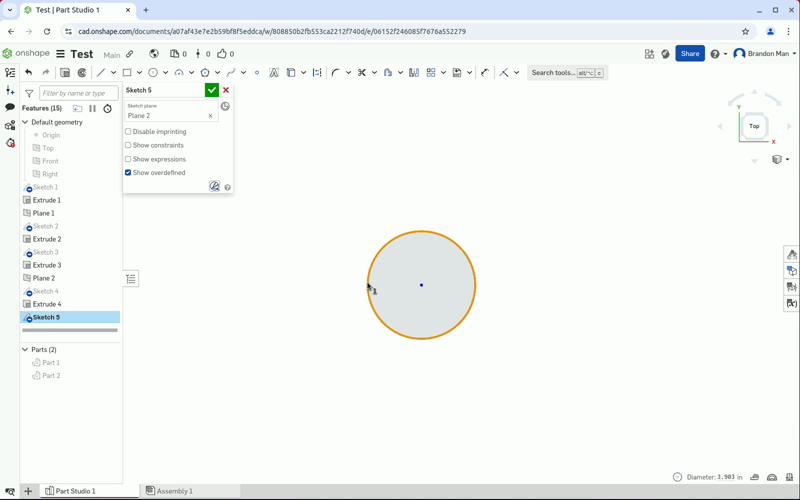
scroll(-6)
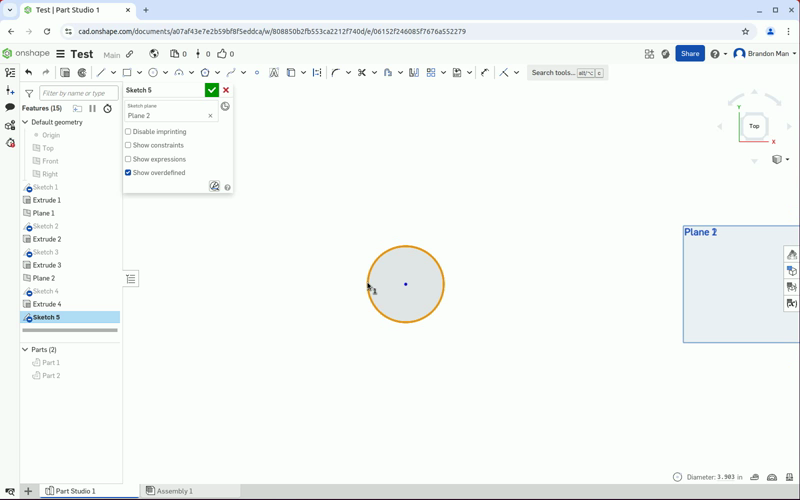
scroll(-6)
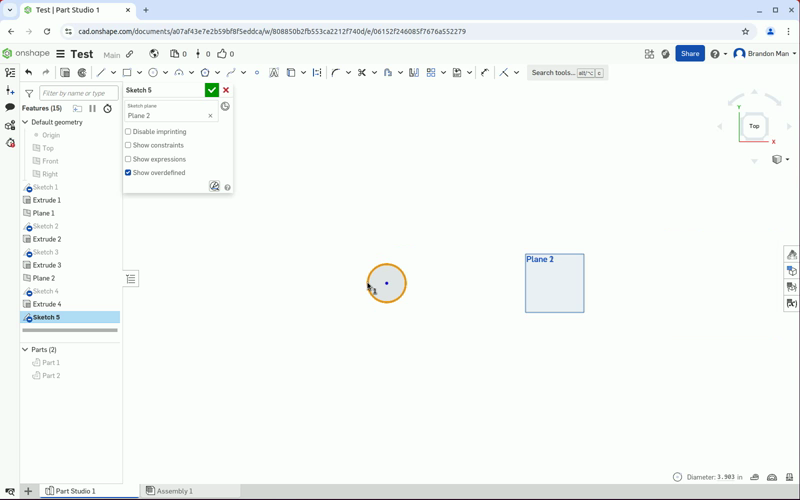
scroll(-6)
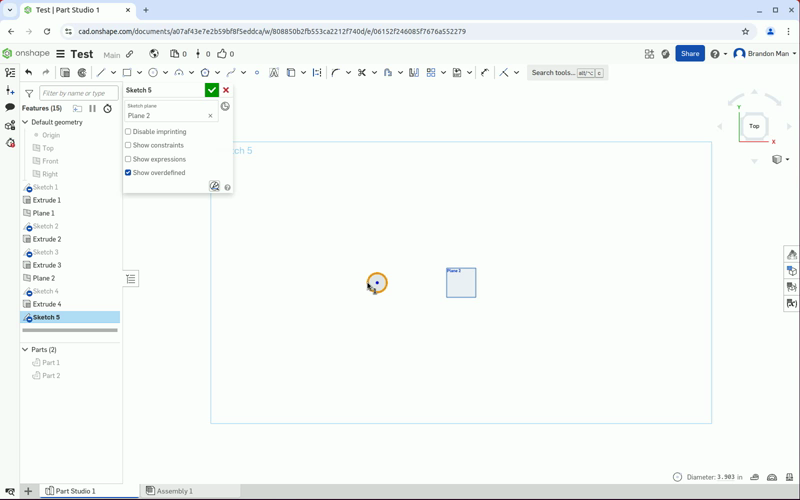
mouse_move(73, 352)
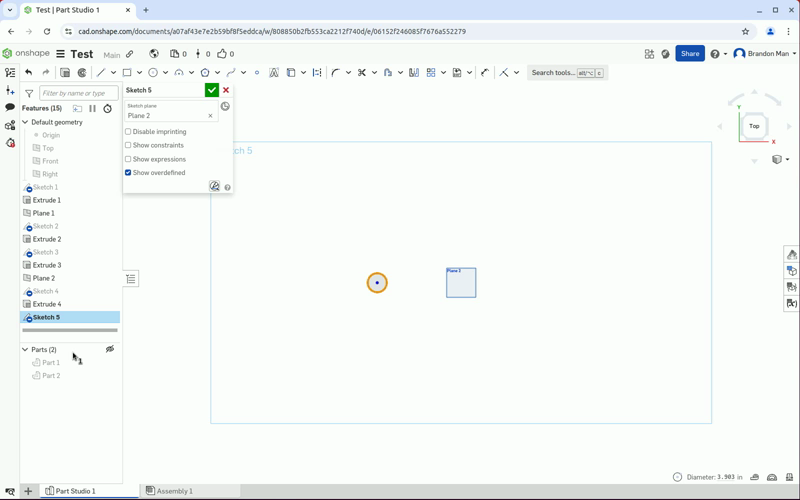
key(shift+y)
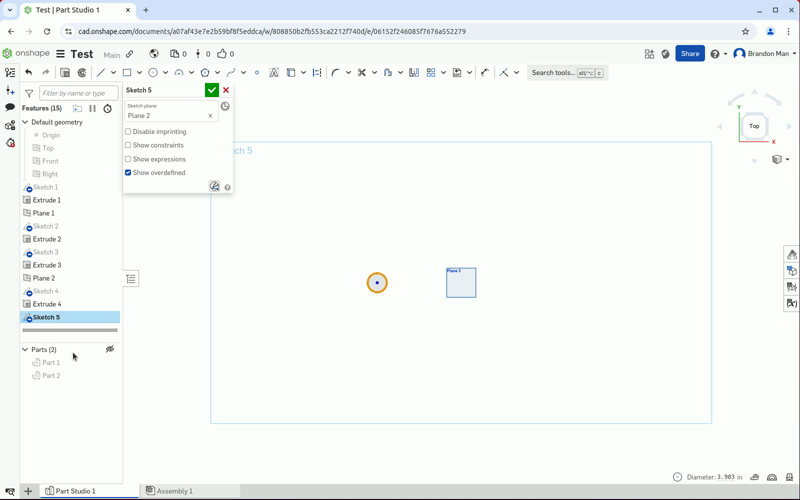
key(shift+e)
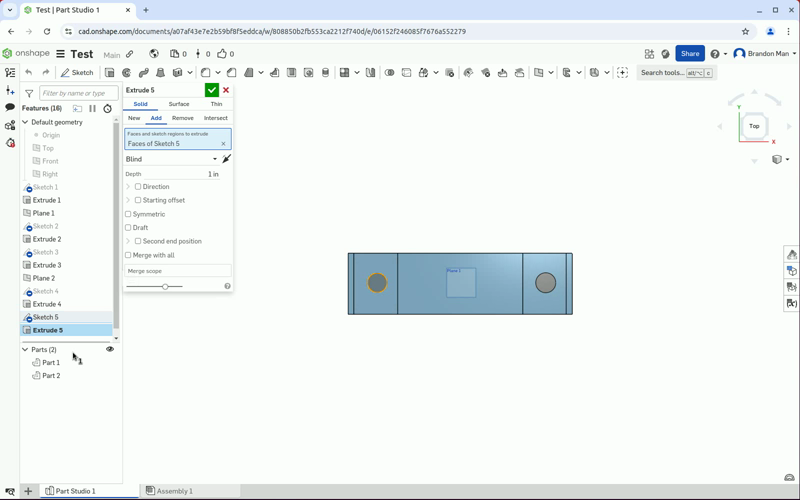
mouse_move(143, 106)
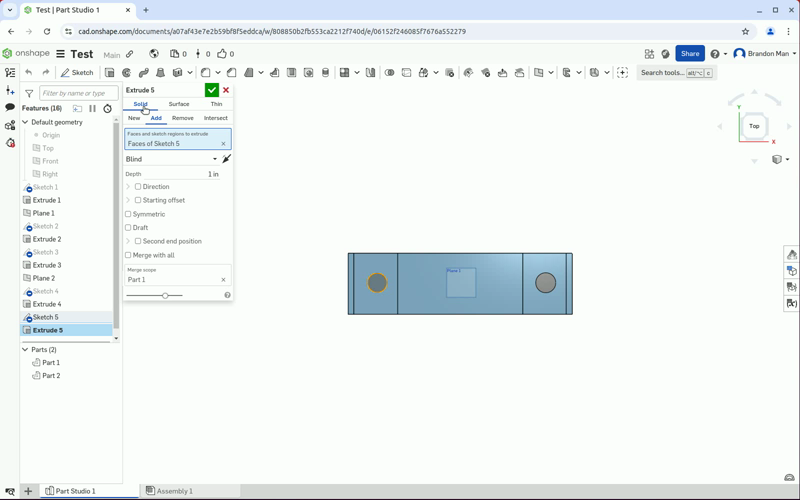
click(143, 106)
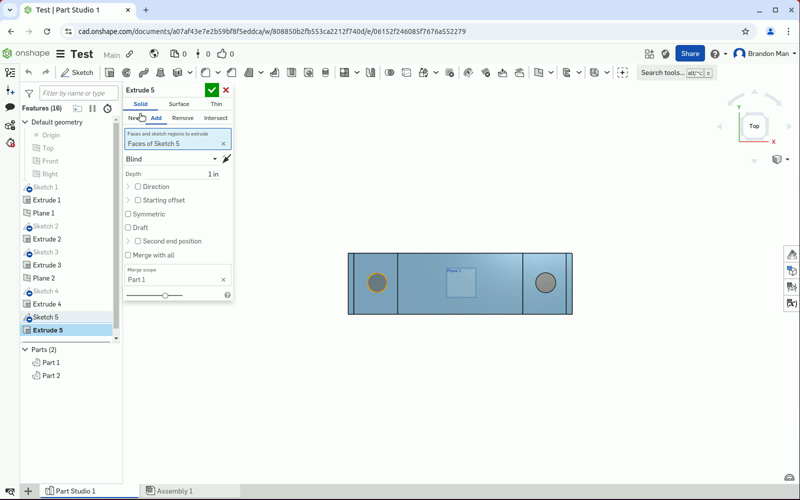
mouse_move(137, 120)
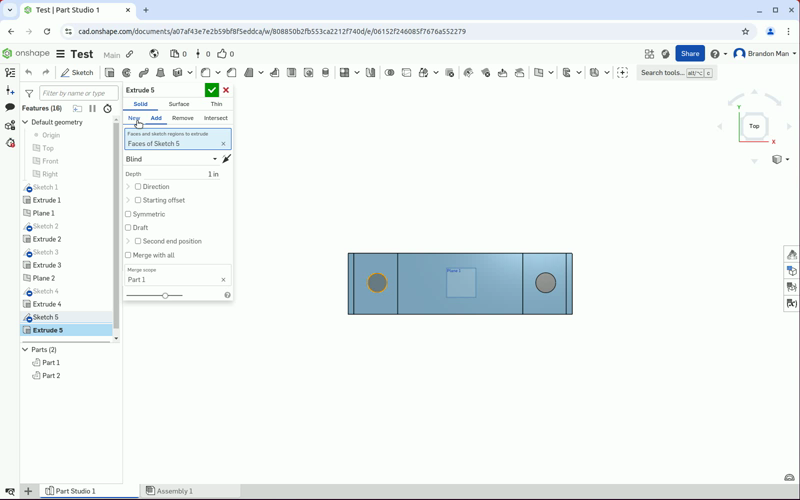
click(137, 120)
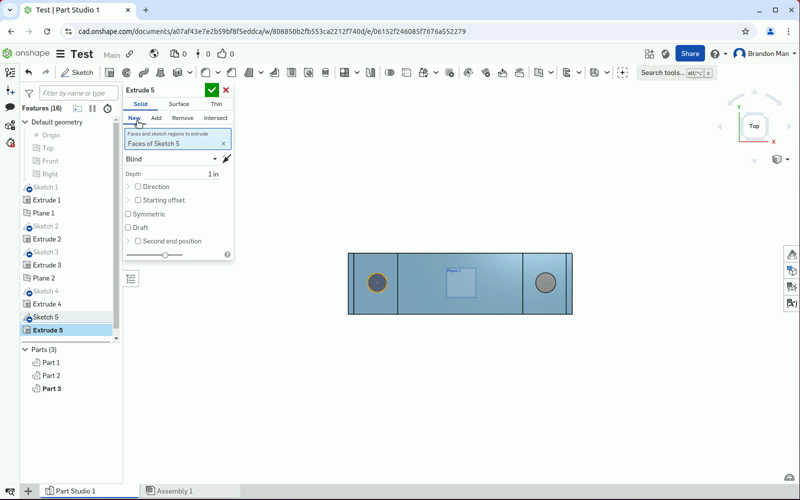
key(tab, 4)
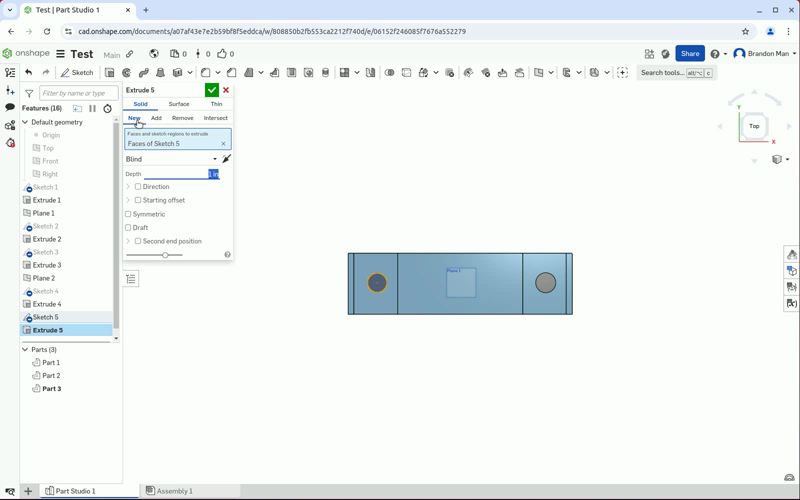
text(2.166)
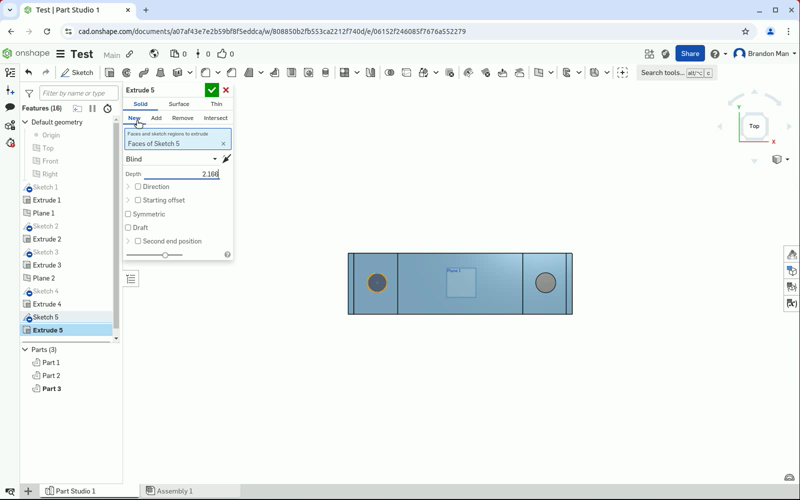
key(enter)
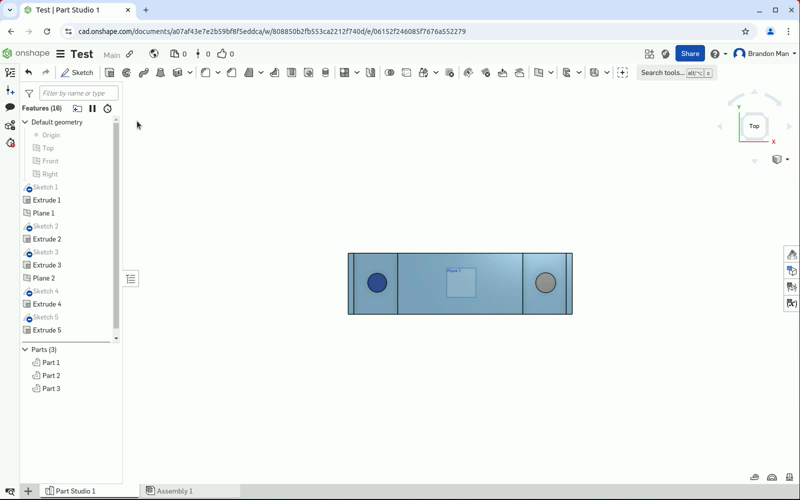
key(shift+h)
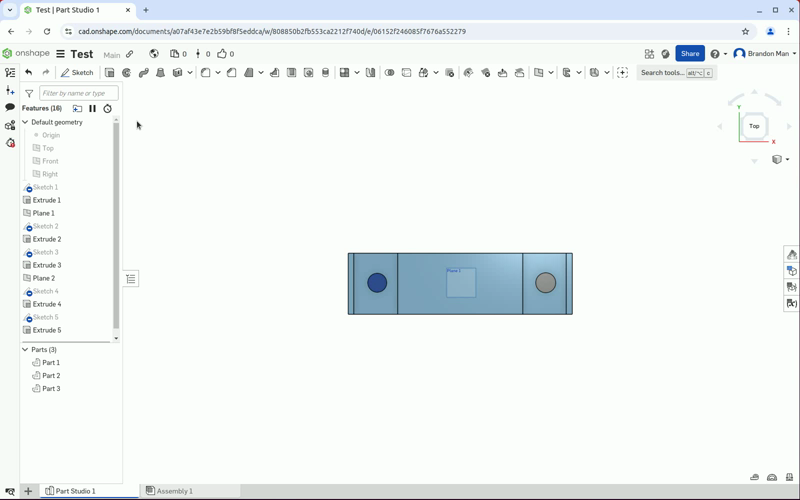
key(shift+h)
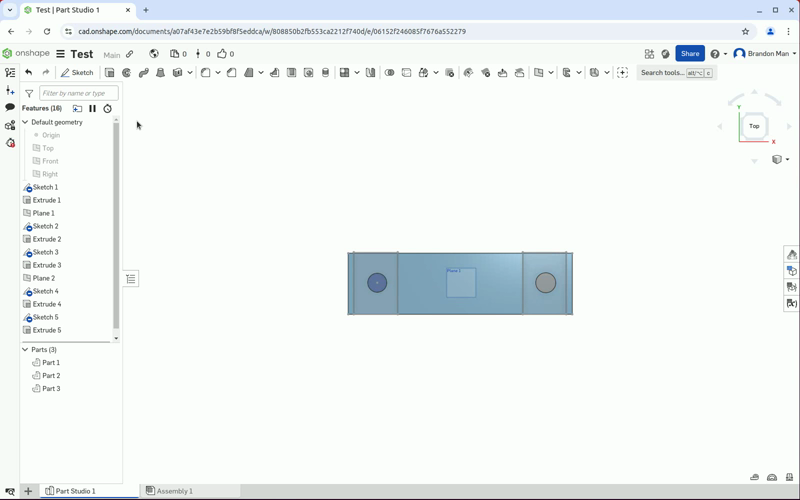
key(shift+7)
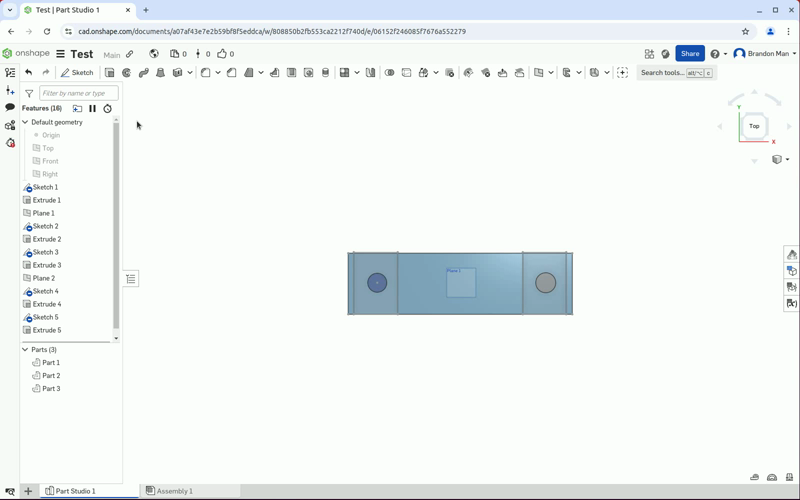
key(up, 3)
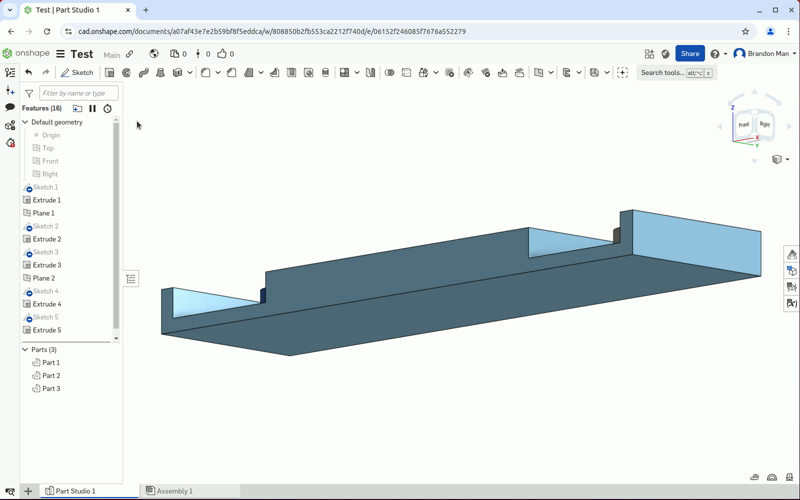
key(left, 3)
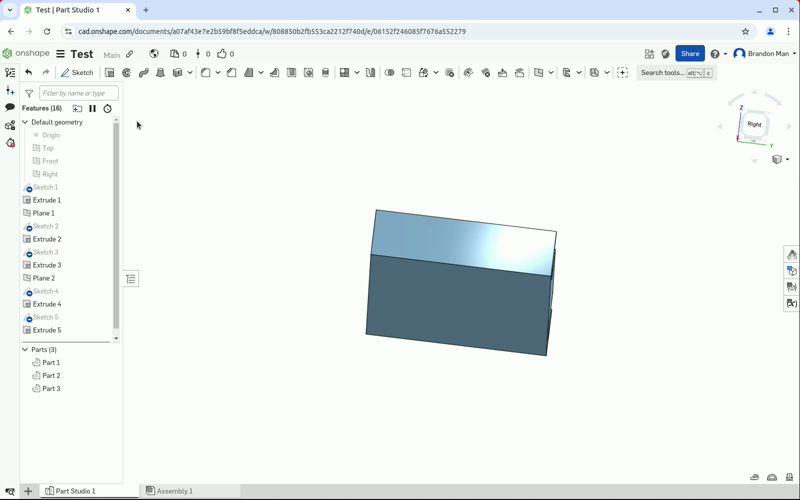
key(right, 3)
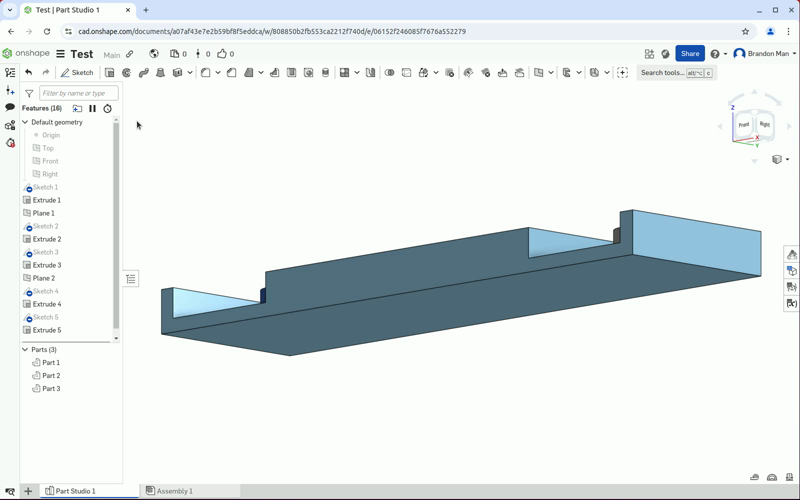
key(down, 3)
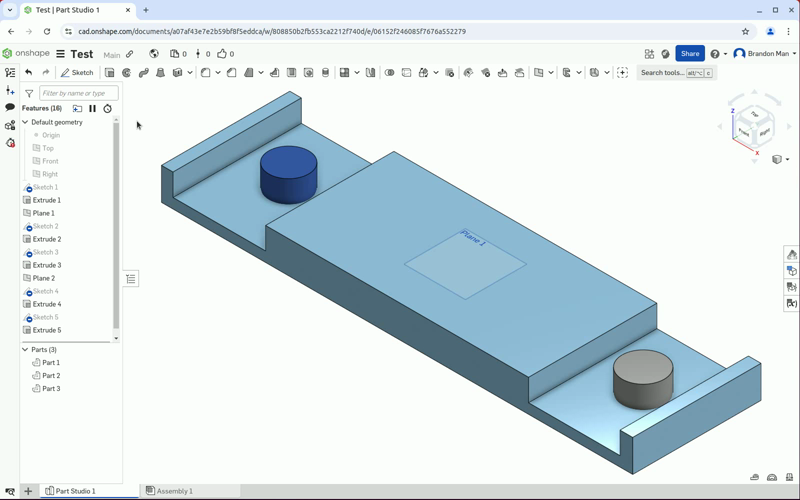
mouse_move(69, 189)
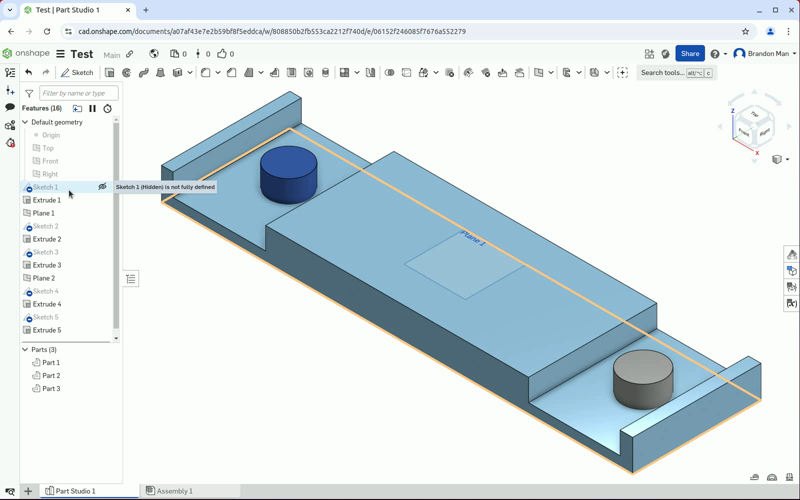
click(69, 189)